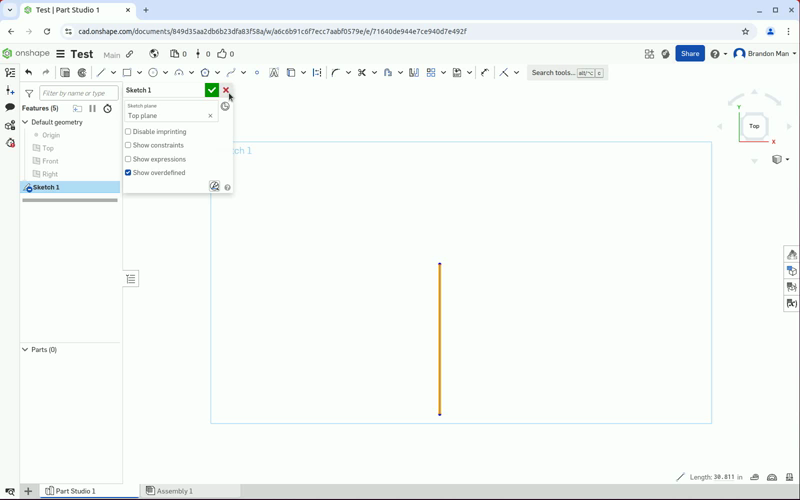
key(shift+h)
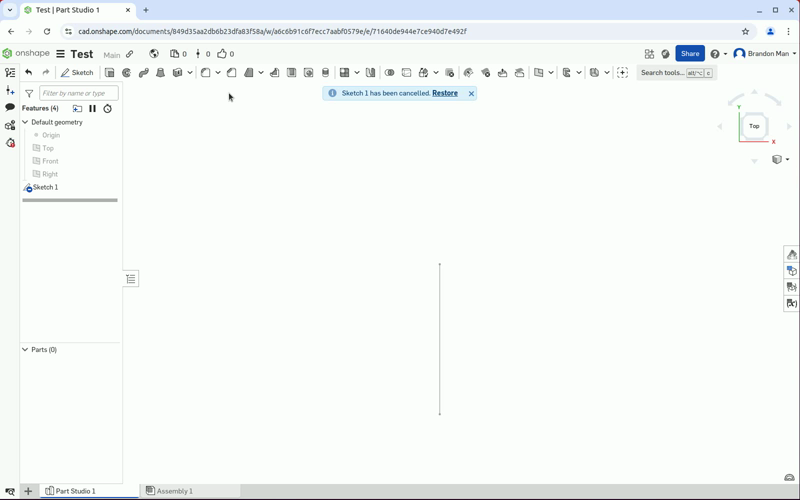
mouse_move(73, 352)
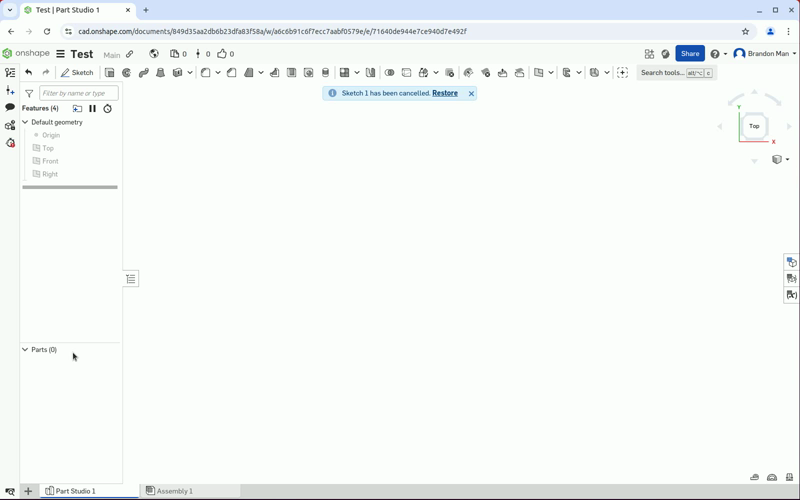
key(y)
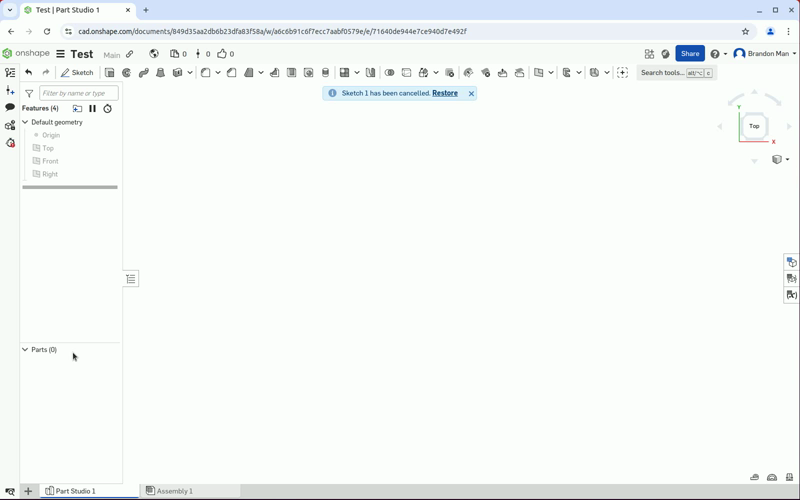
key(shift+p)
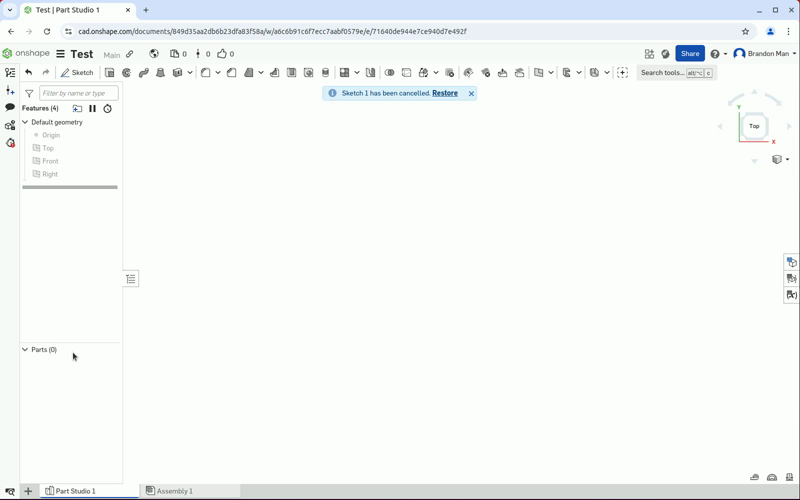
key(space)
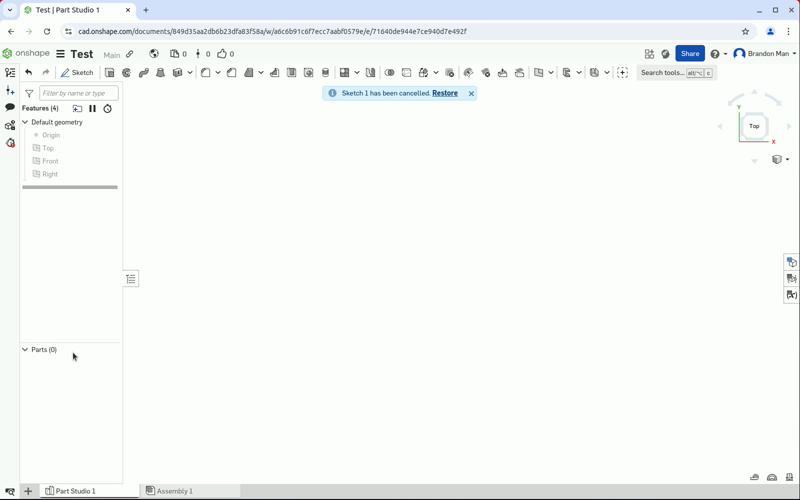
key_down(shift)
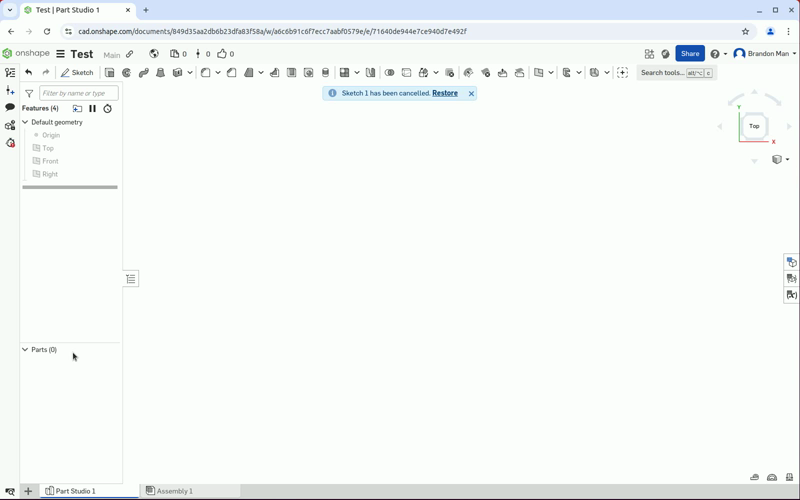
key(up)
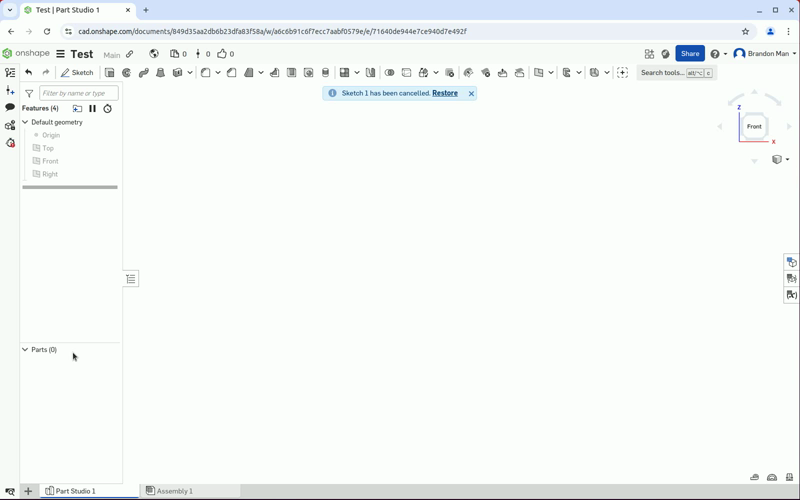
key_up(shift)
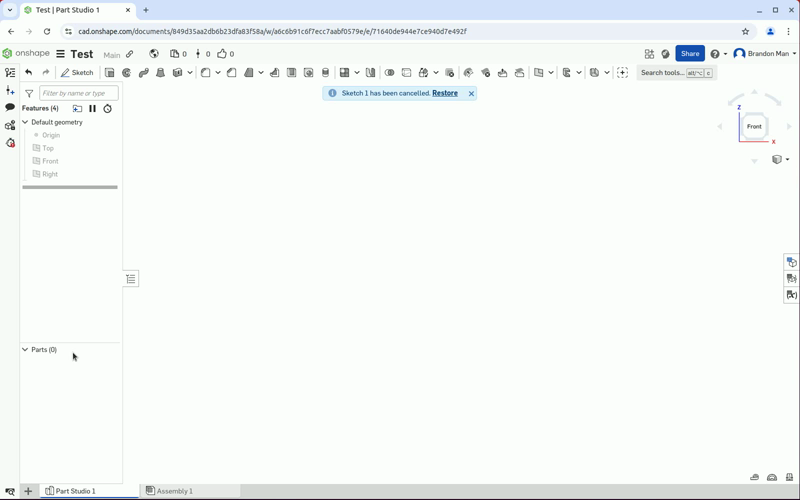
mouse_move(73, 352)
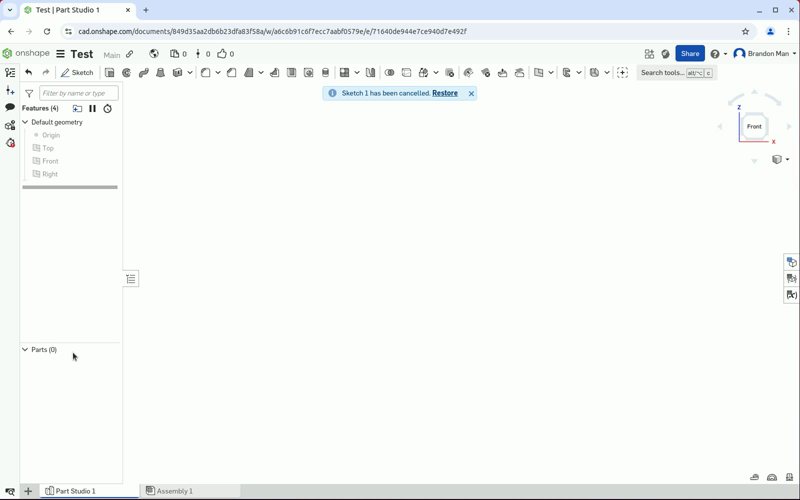
key(shift+y)
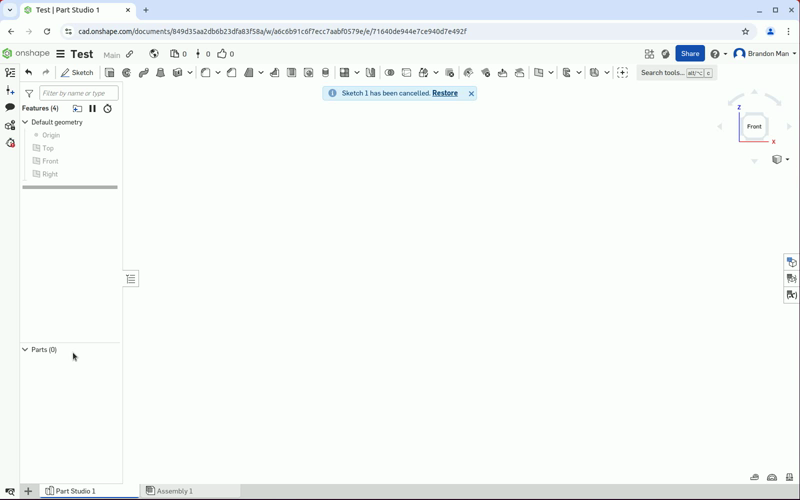
key(shift+s)
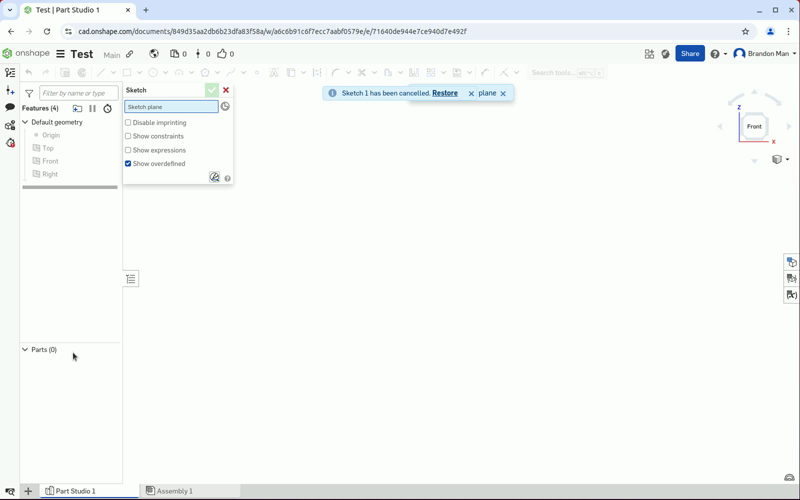
mouse_move(73, 163)
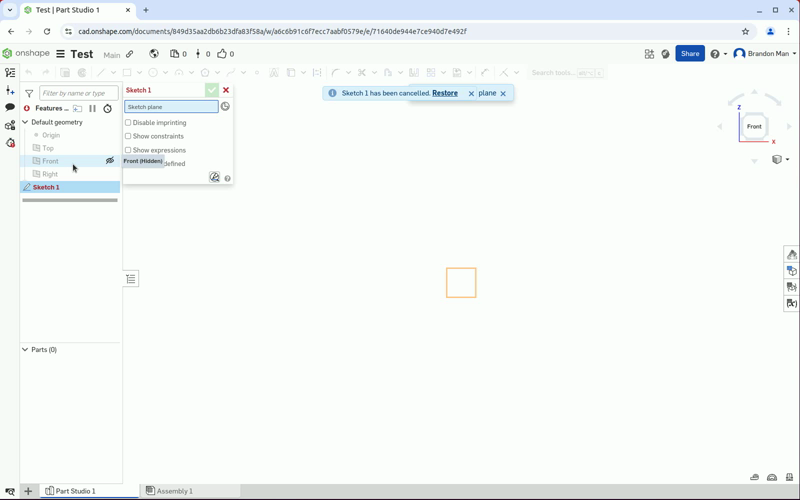
click(73, 163)
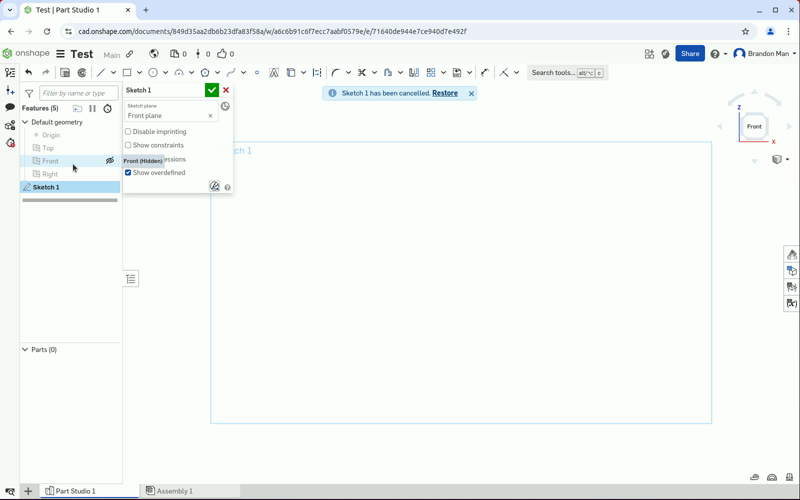
mouse_move(73, 352)
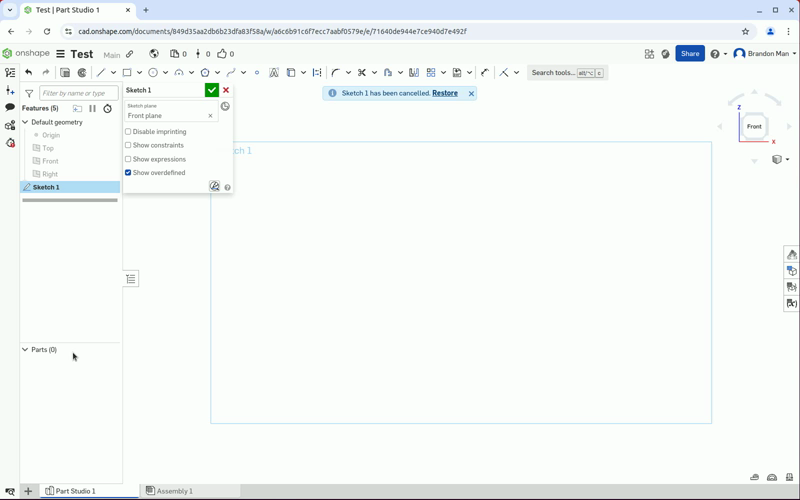
key(y)
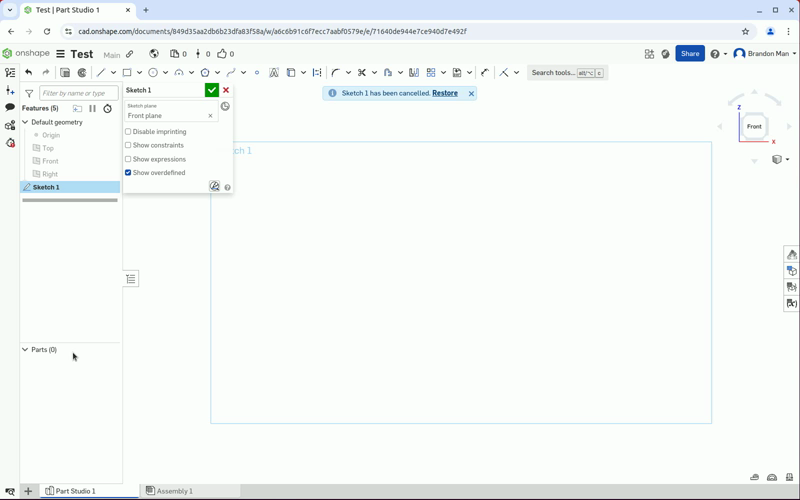
key(l)
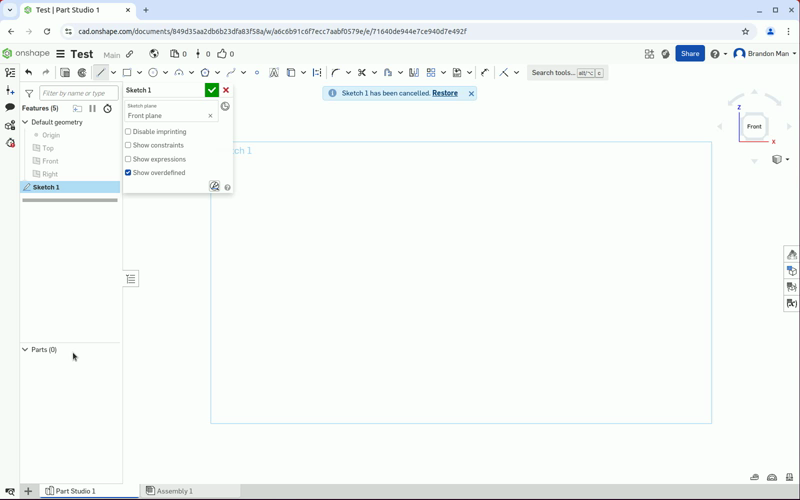
key_down(shift)
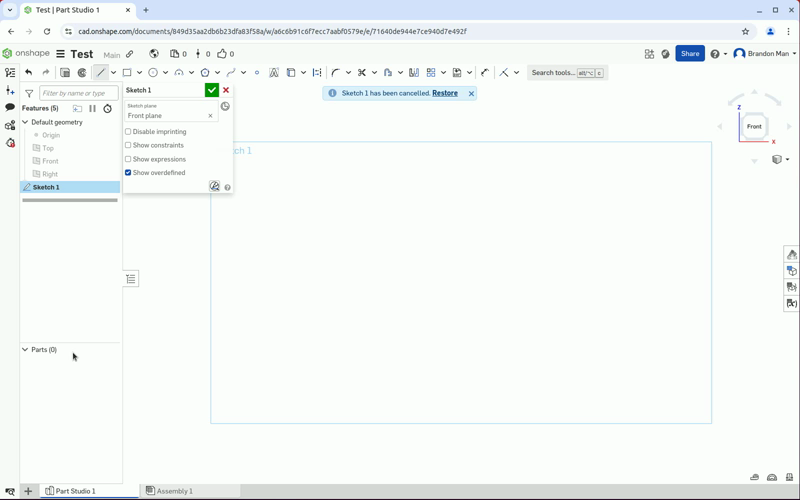
mouse_move(404, 258)
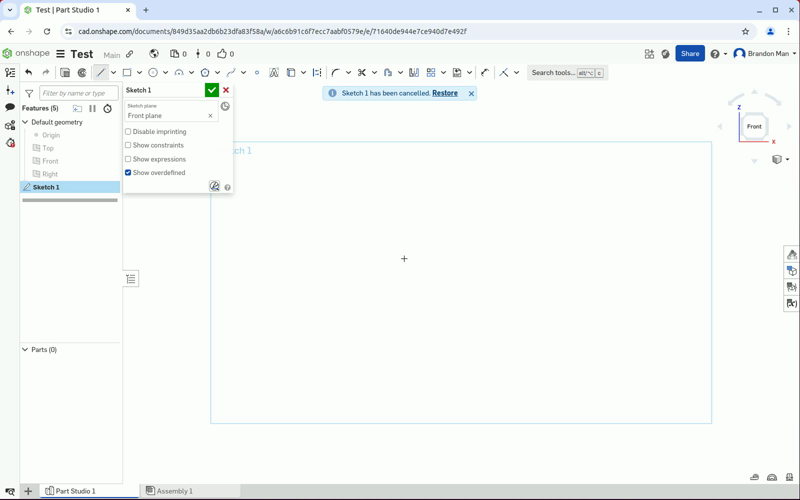
click(404, 258)
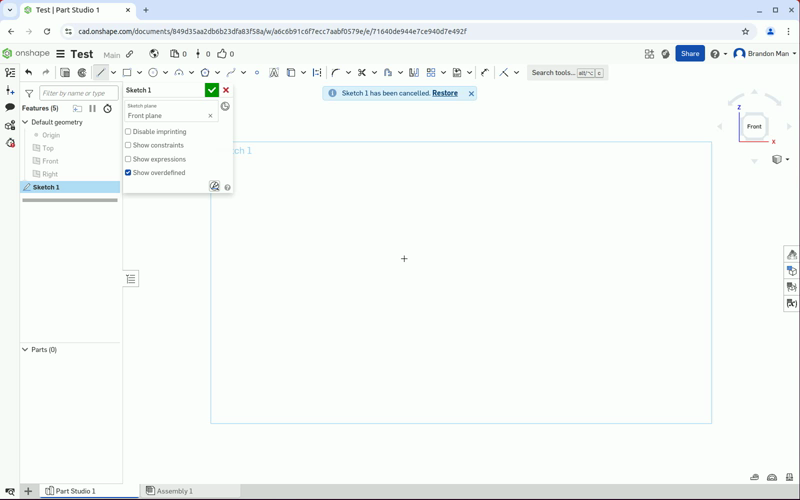
key_up(shift)
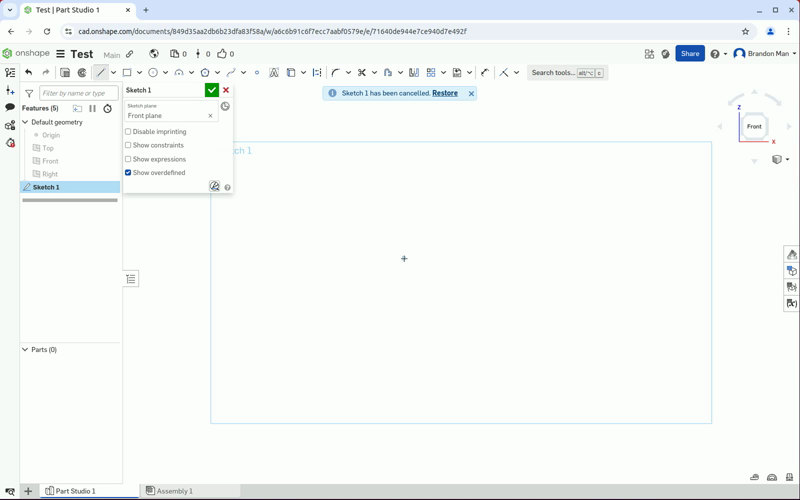
key_down(shift)
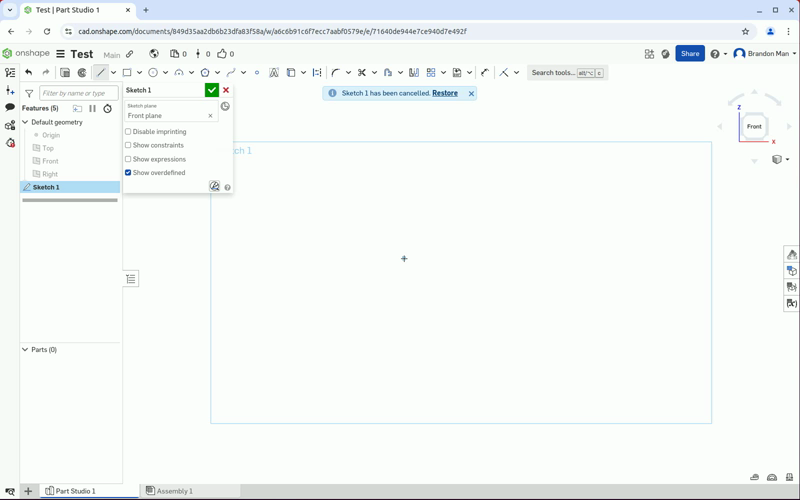
mouse_move(434, 258)
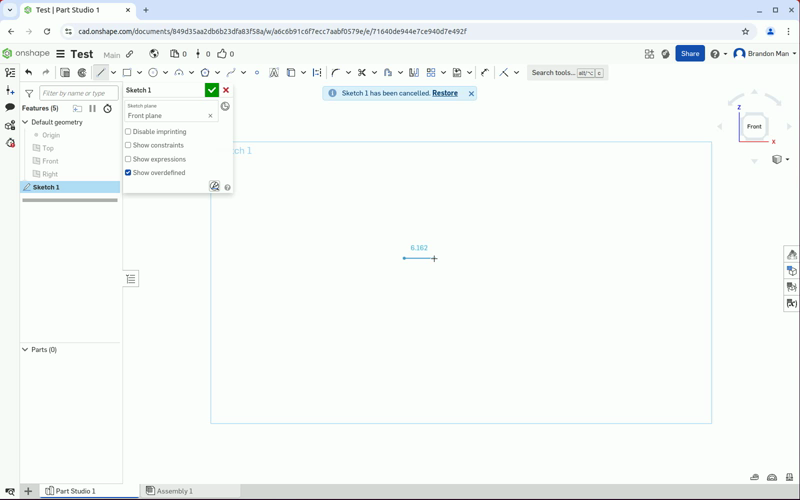
mouse_move(411, 258)
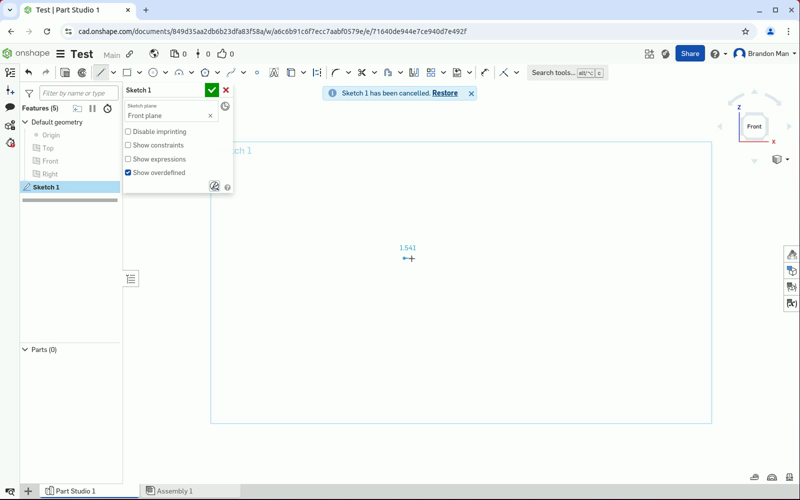
scroll(6)
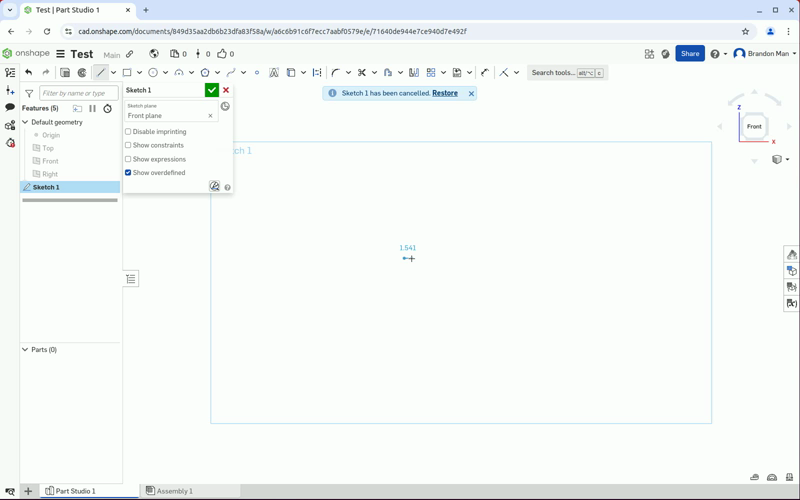
scroll(6)
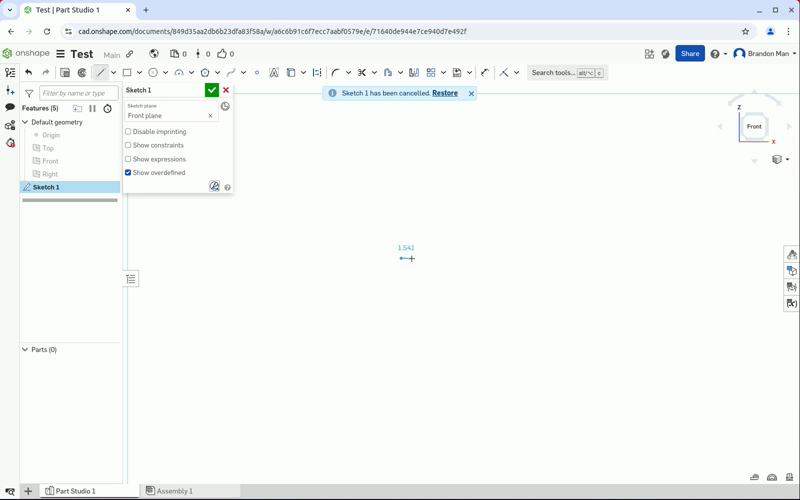
scroll(6)
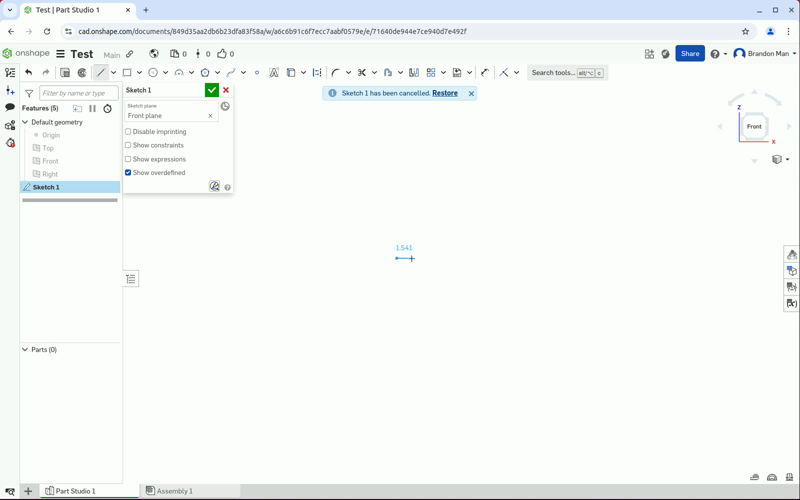
scroll(6)
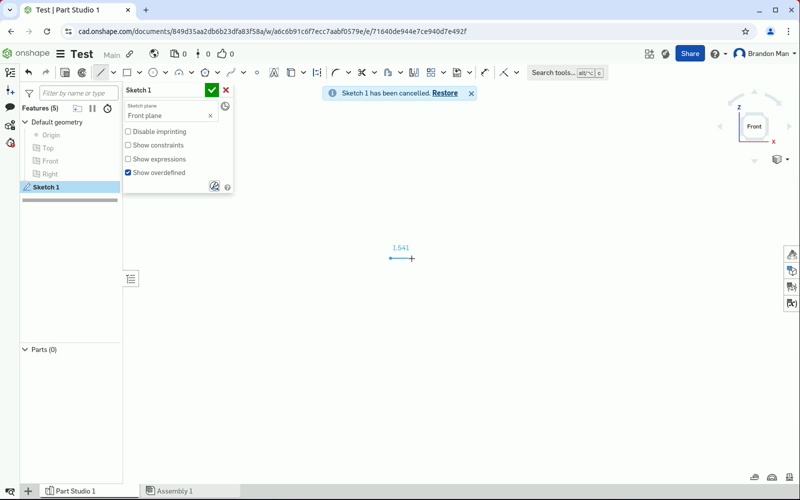
scroll(6)
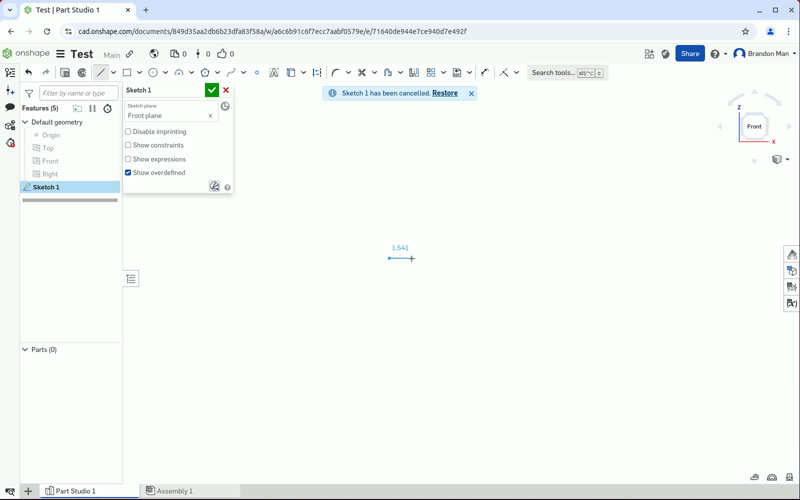
scroll(6)
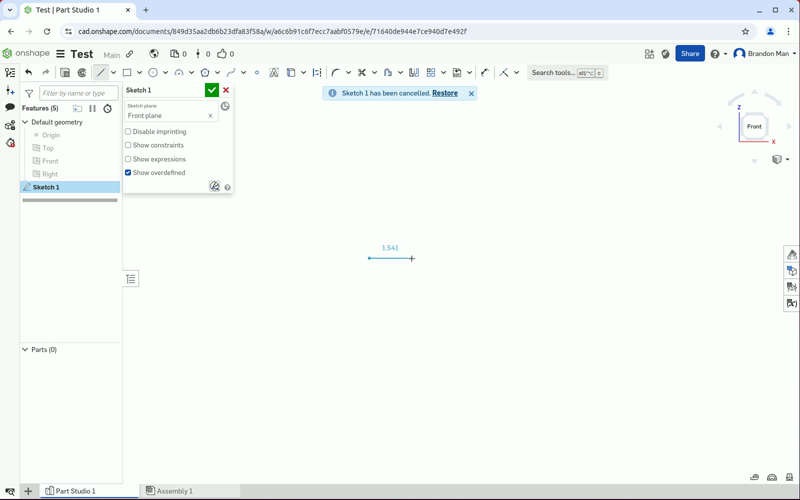
scroll(6)
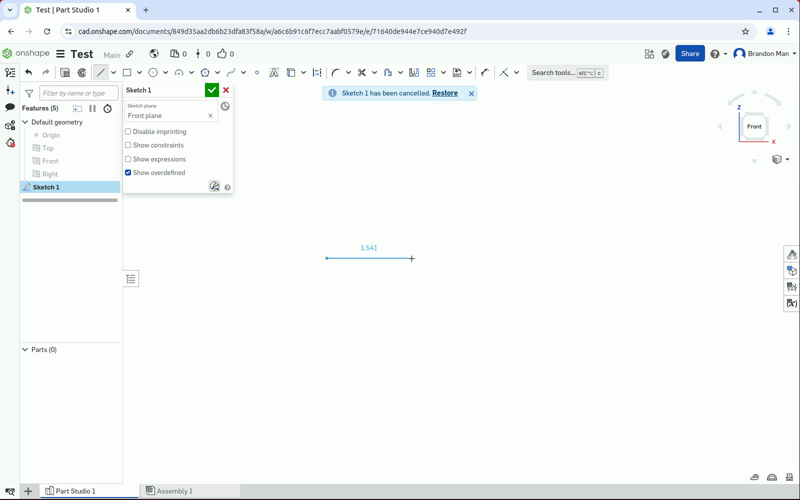
click(411, 258)
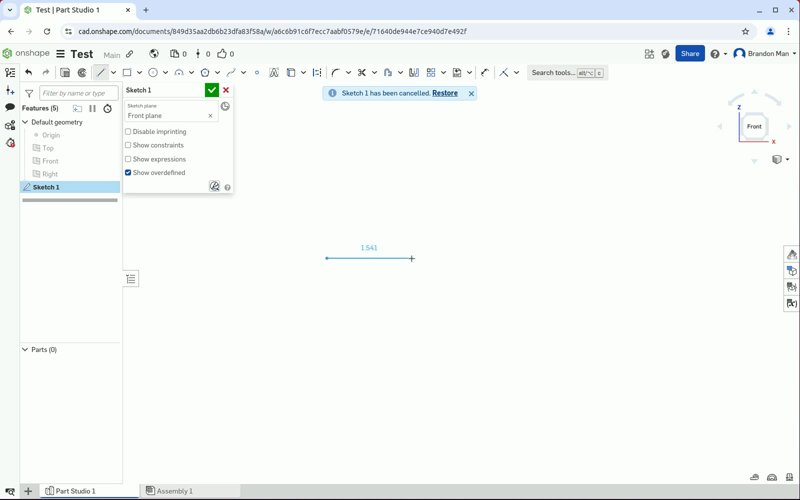
scroll(-6)
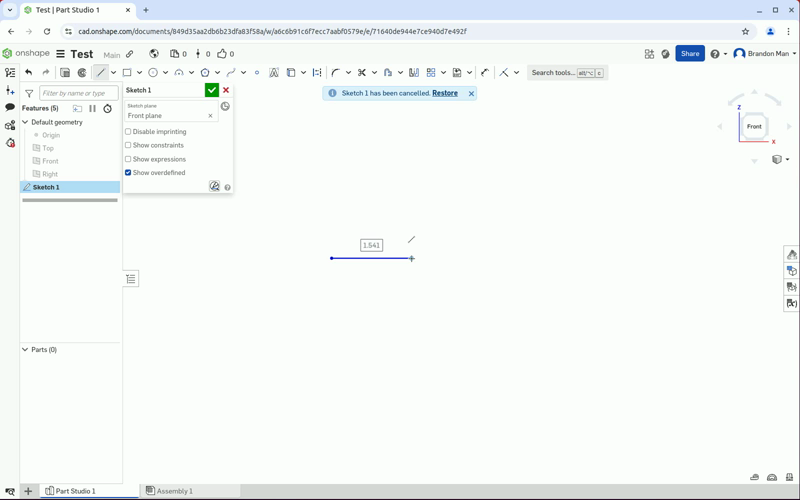
scroll(-6)
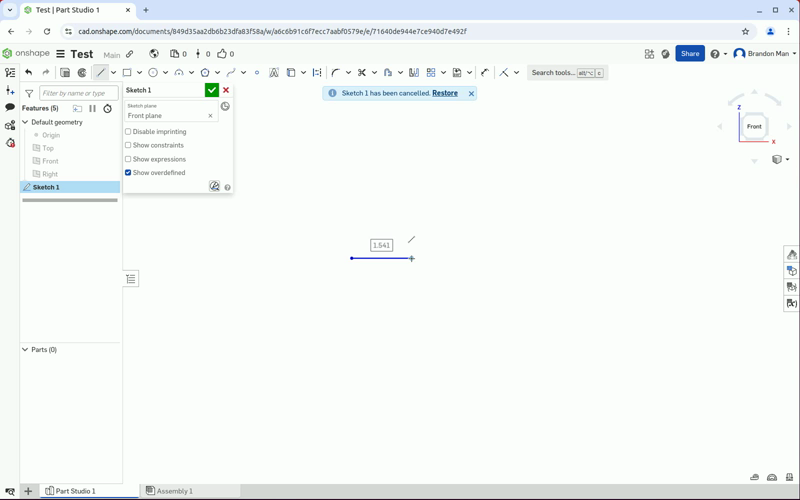
scroll(-6)
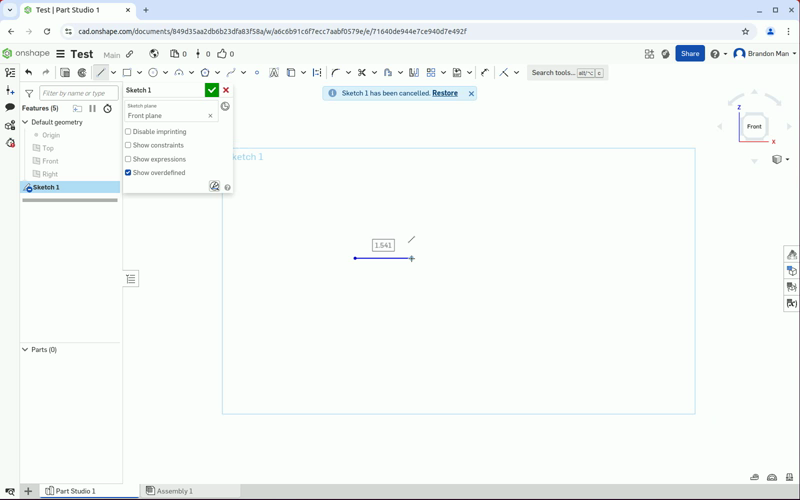
scroll(-6)
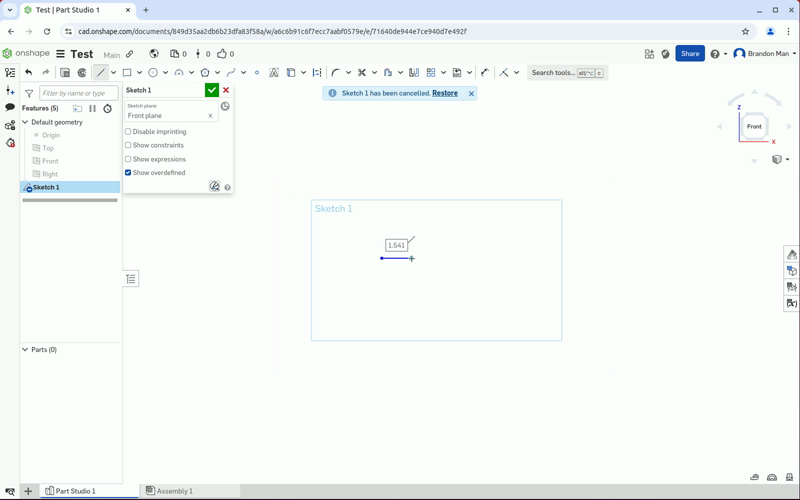
scroll(-6)
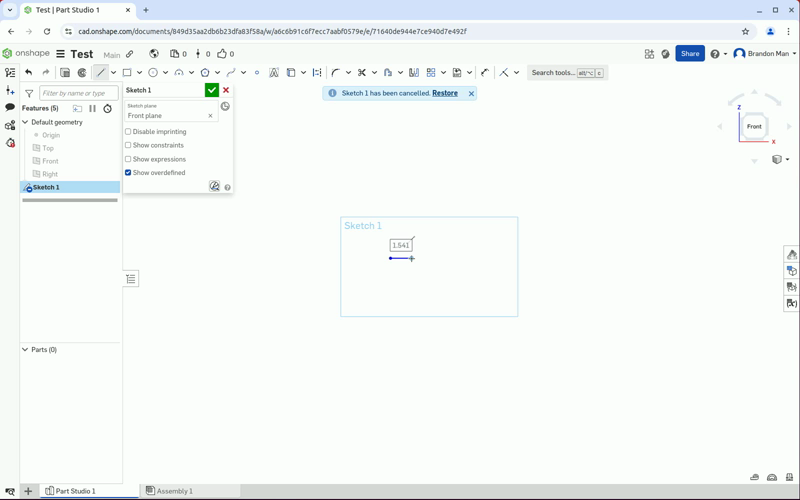
scroll(-6)
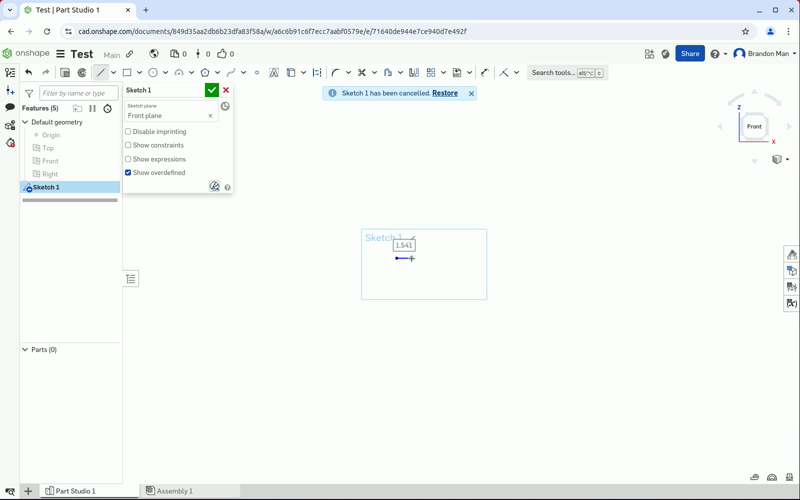
scroll(-6)
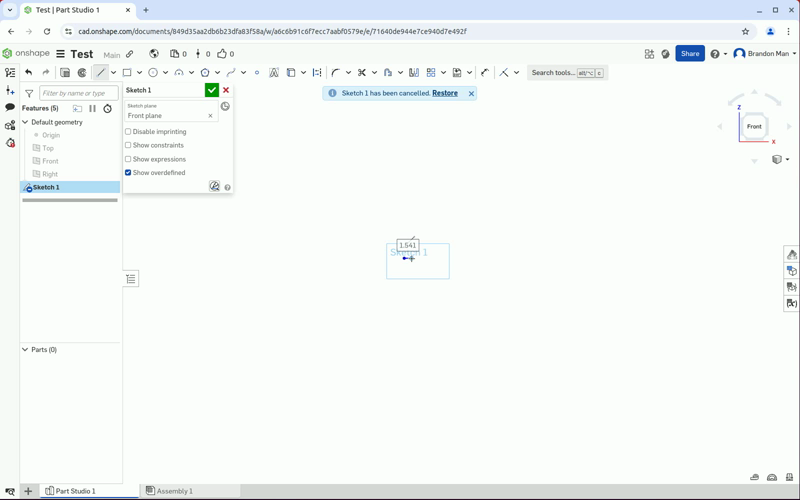
key_up(shift)
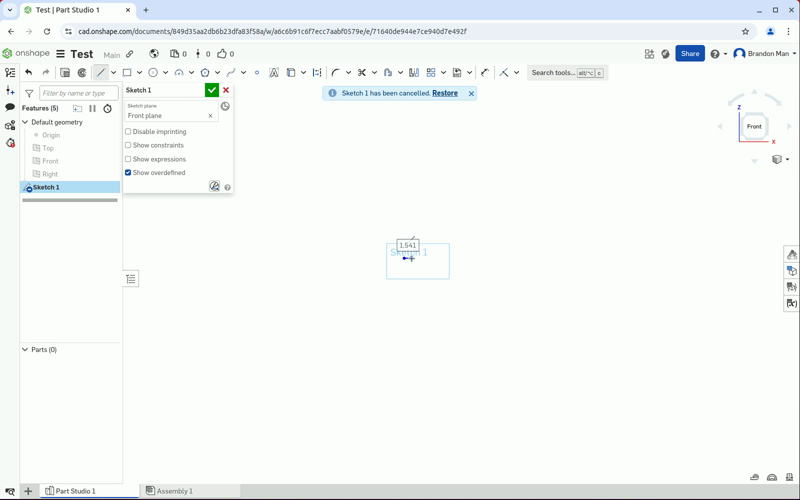
key_down(shift)
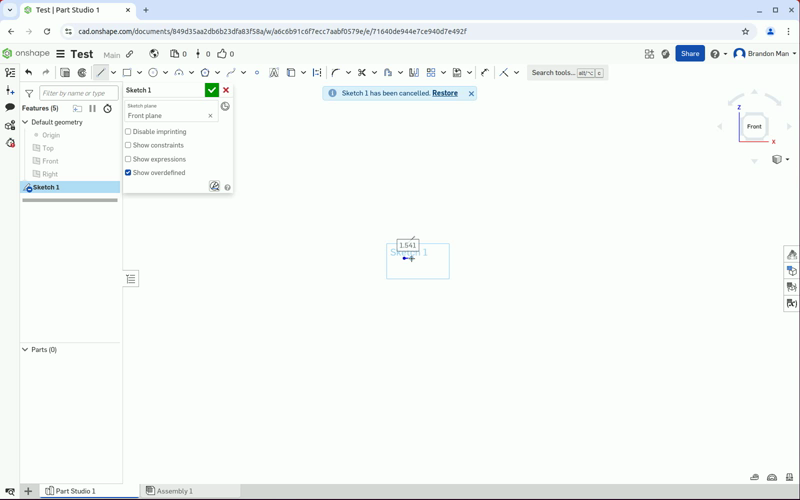
mouse_move(441, 258)
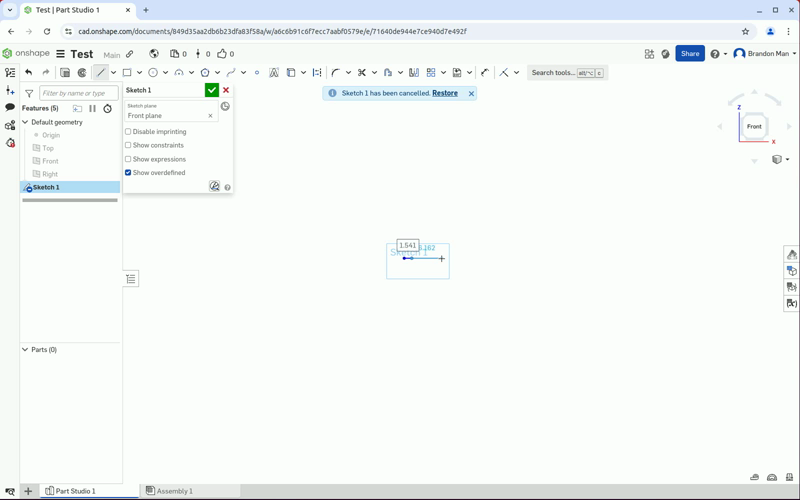
mouse_move(430, 287)
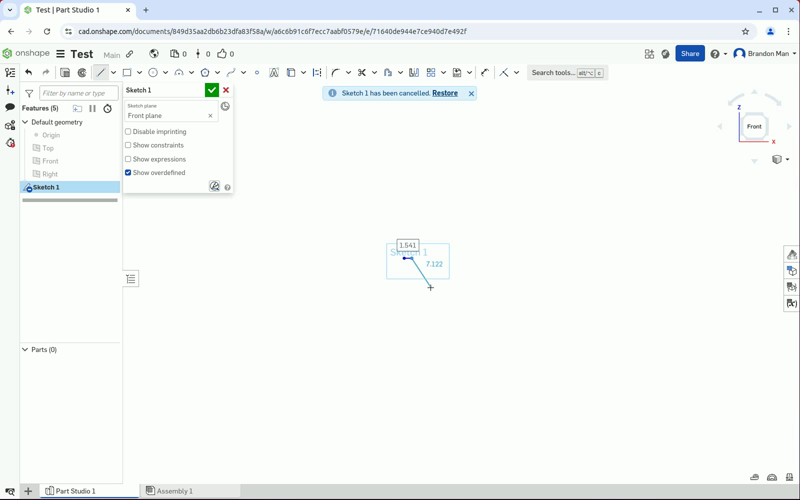
click(430, 287)
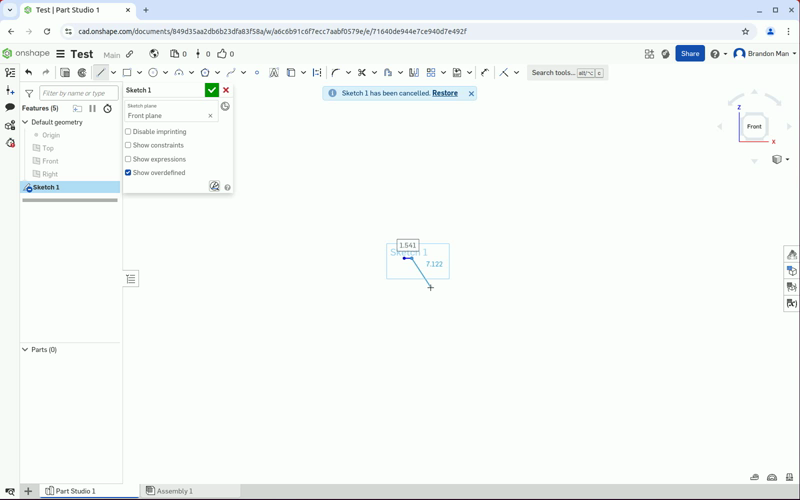
key_up(shift)
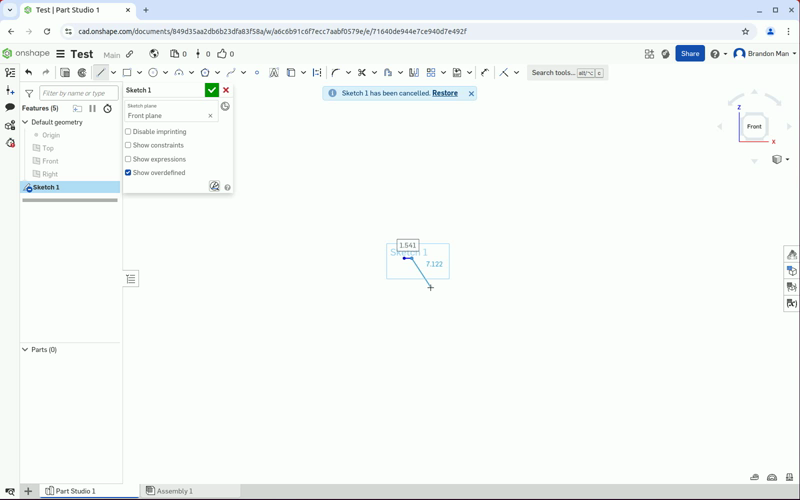
key_down(shift)
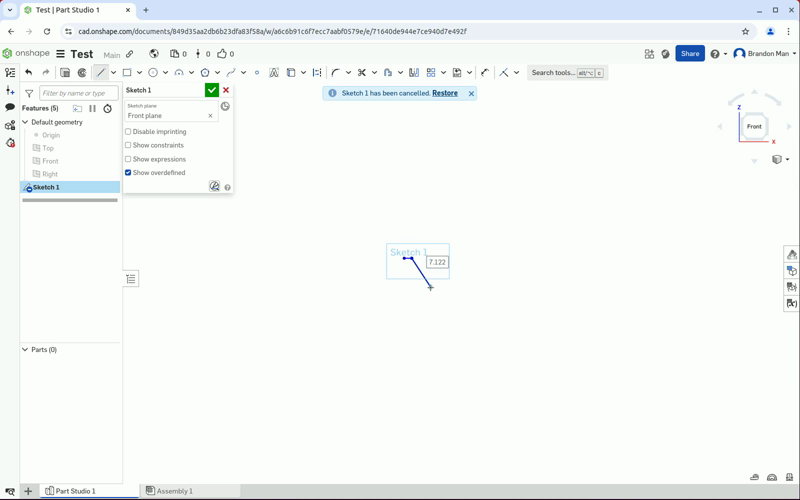
mouse_move(460, 287)
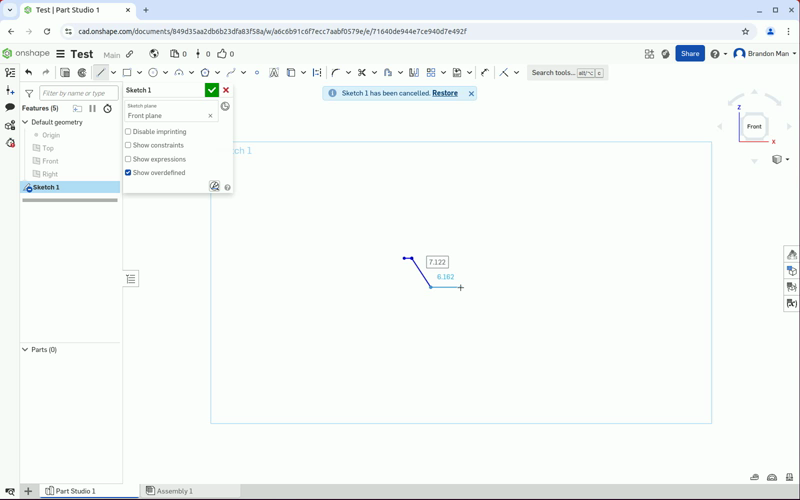
mouse_move(461, 287)
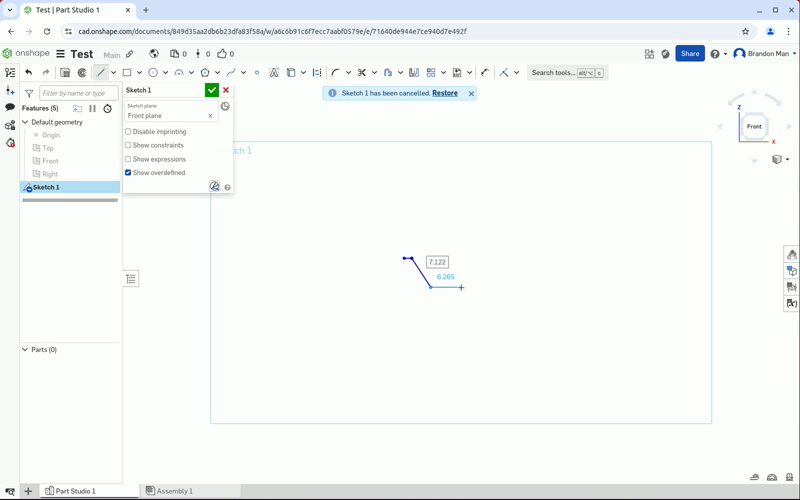
click(461, 287)
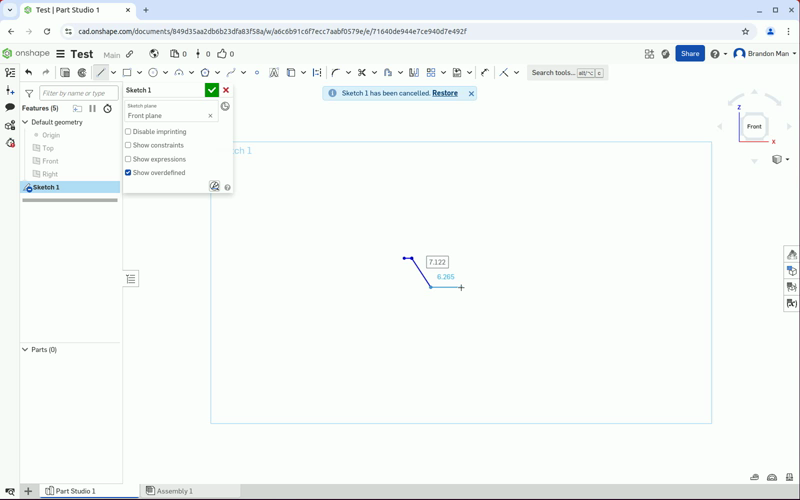
key_up(shift)
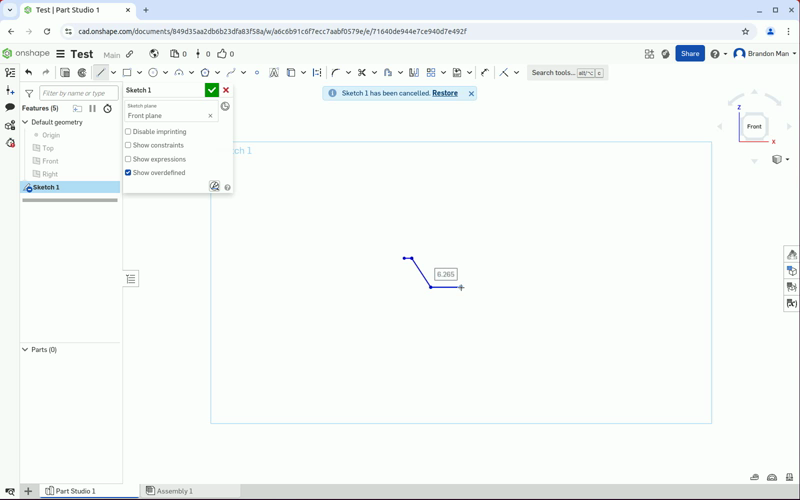
key_down(shift)
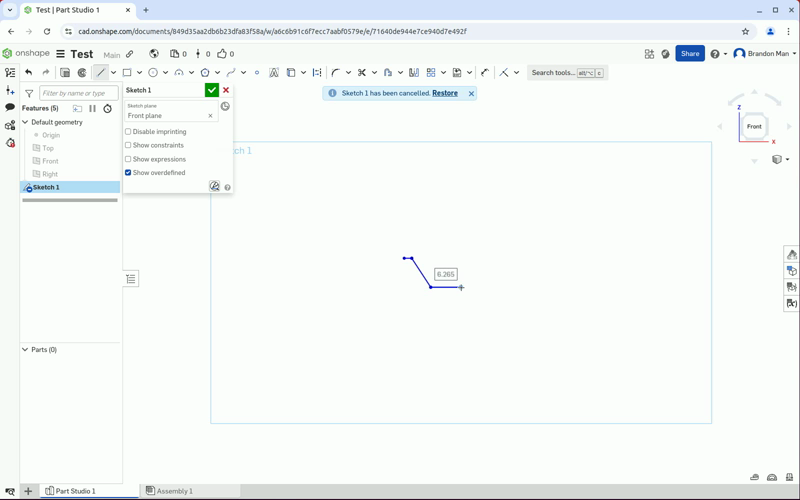
mouse_move(491, 287)
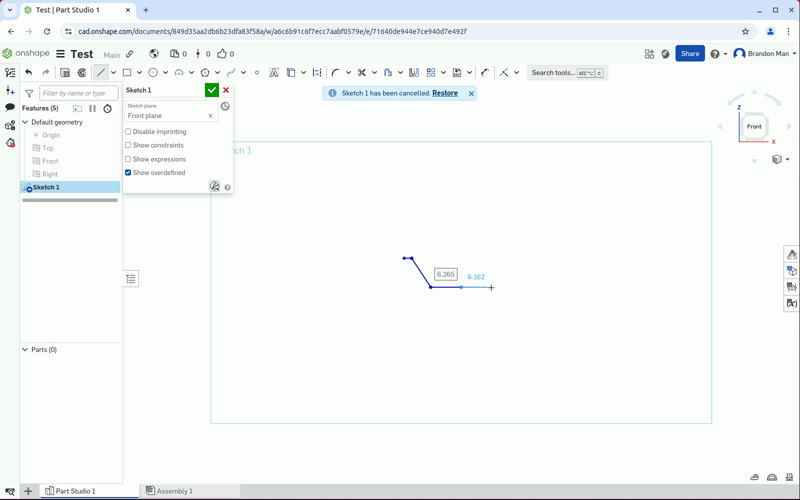
mouse_move(461, 282)
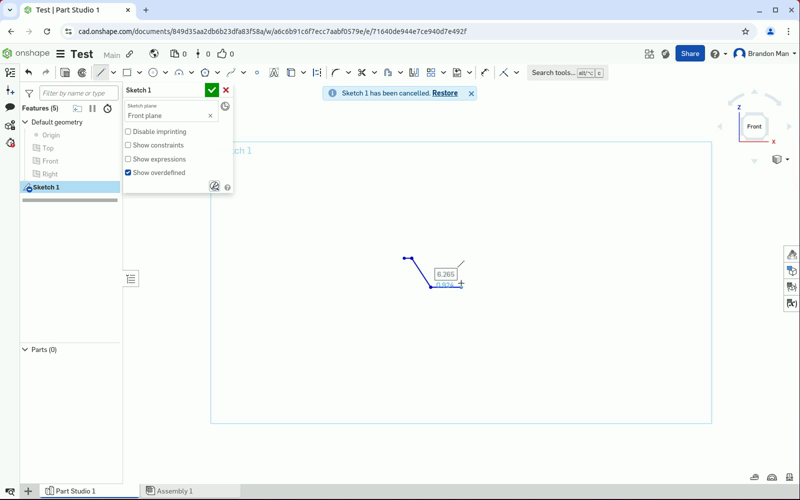
scroll(6)
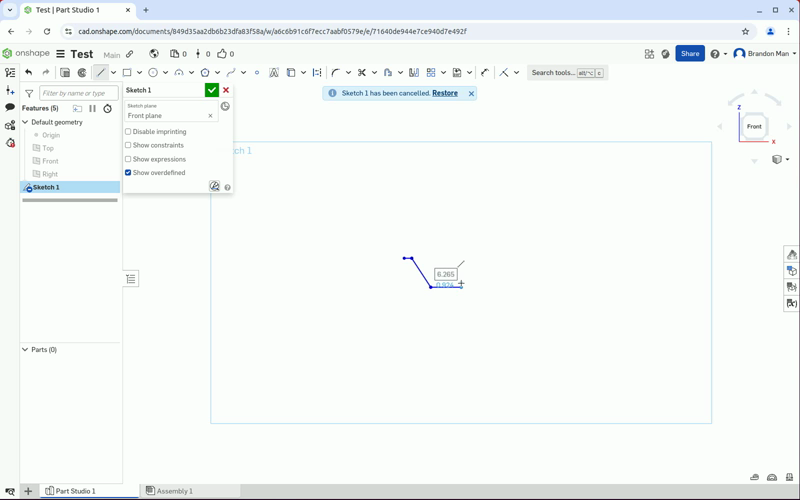
scroll(6)
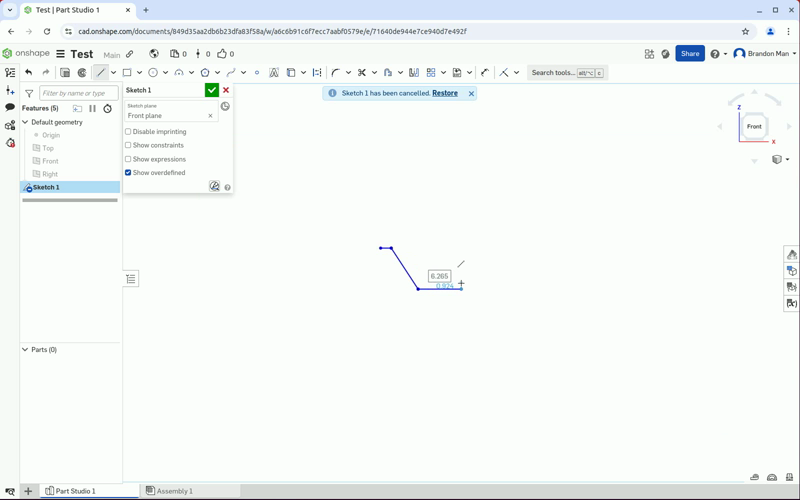
scroll(6)
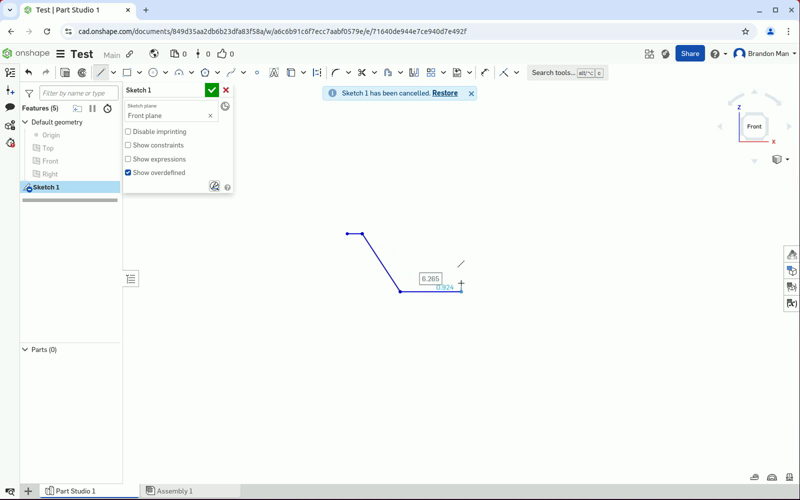
scroll(6)
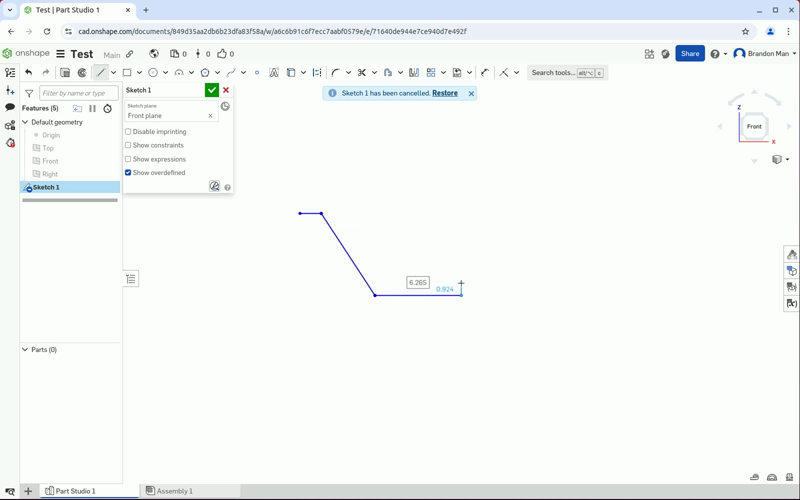
scroll(6)
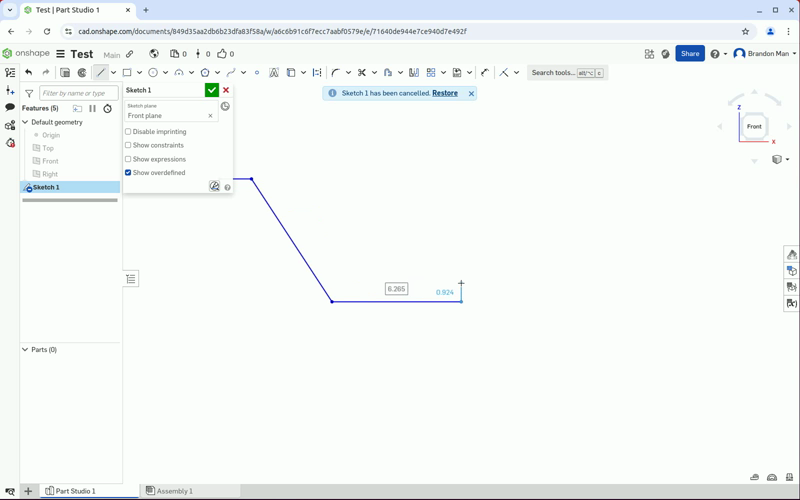
scroll(6)
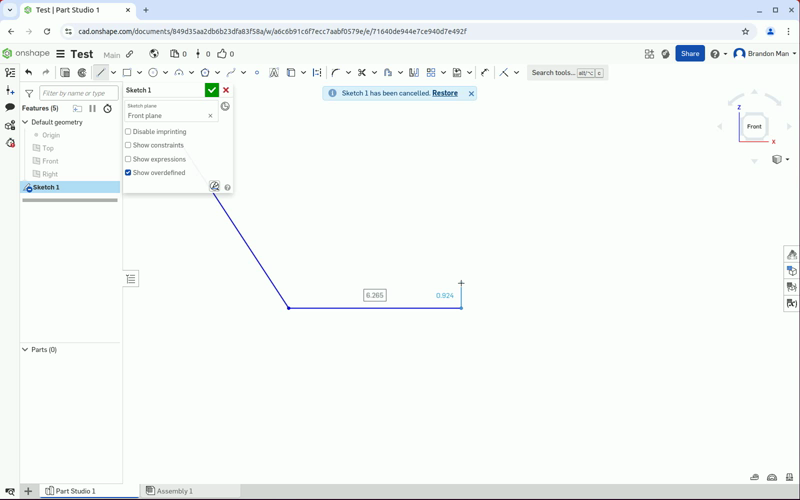
scroll(6)
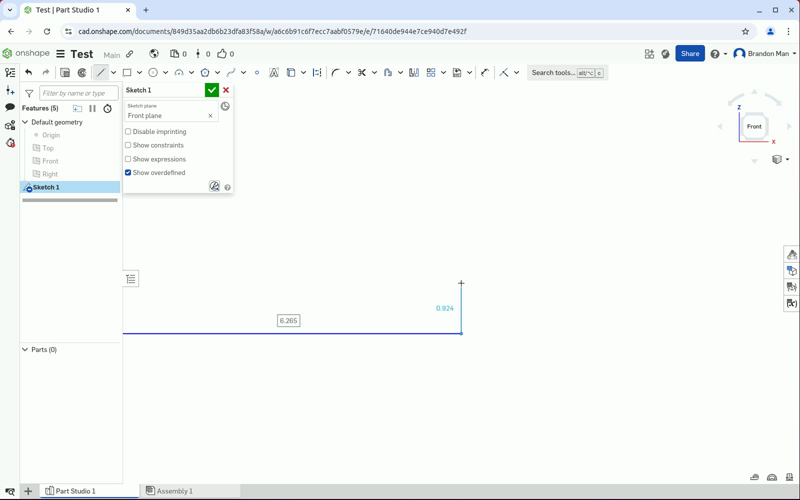
click(461, 282)
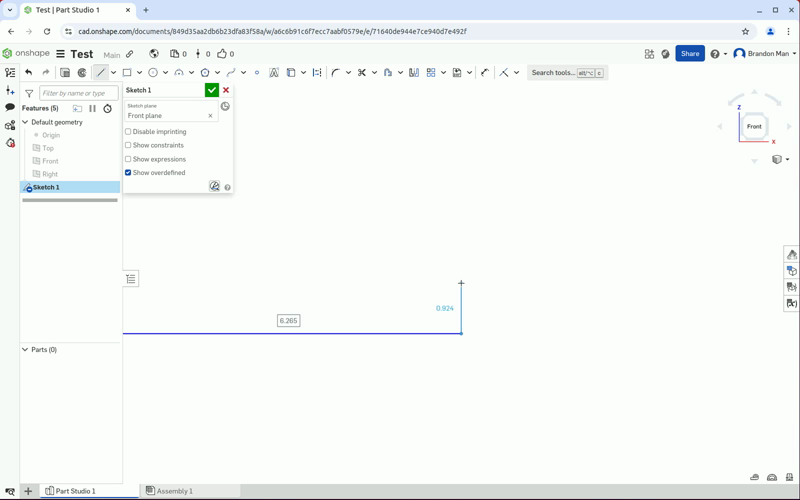
scroll(-6)
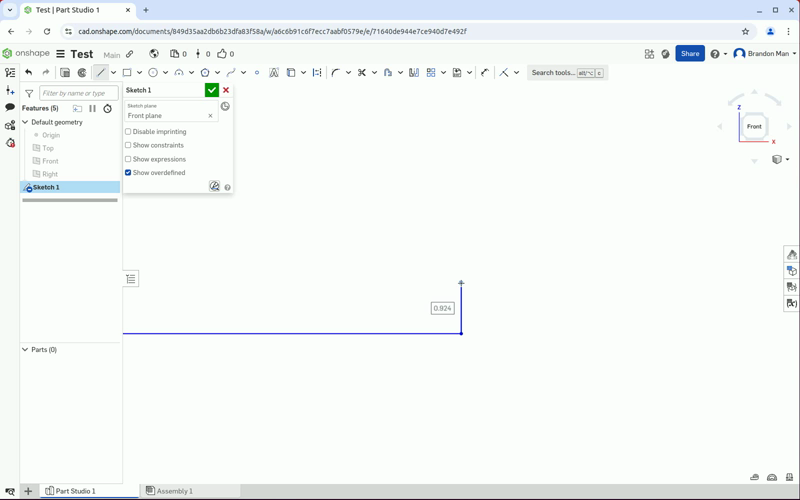
scroll(-6)
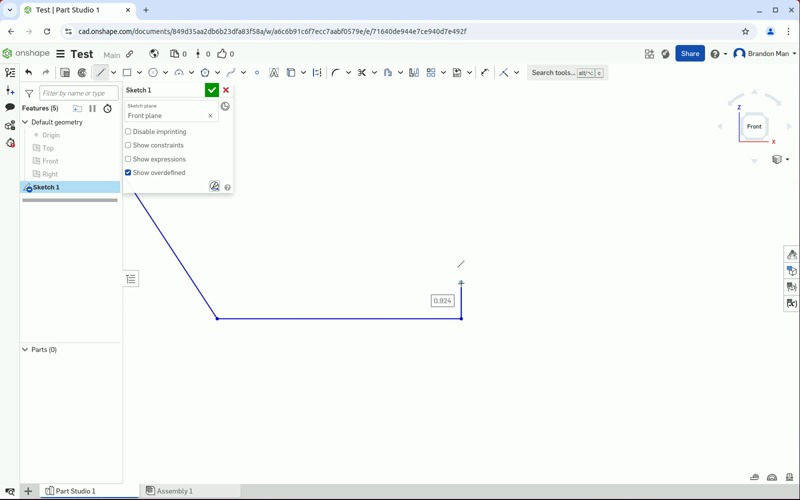
scroll(-6)
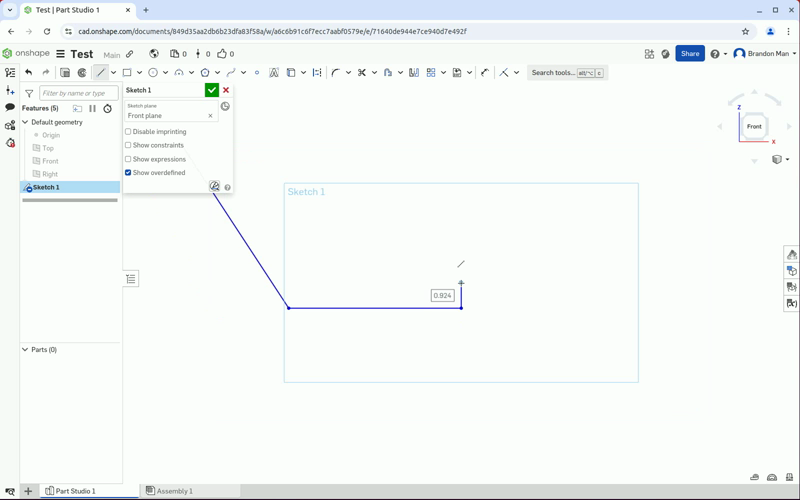
scroll(-6)
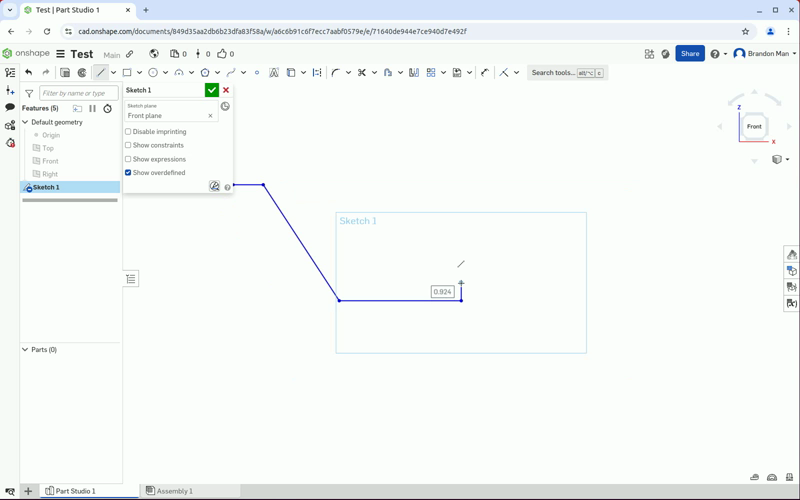
scroll(-6)
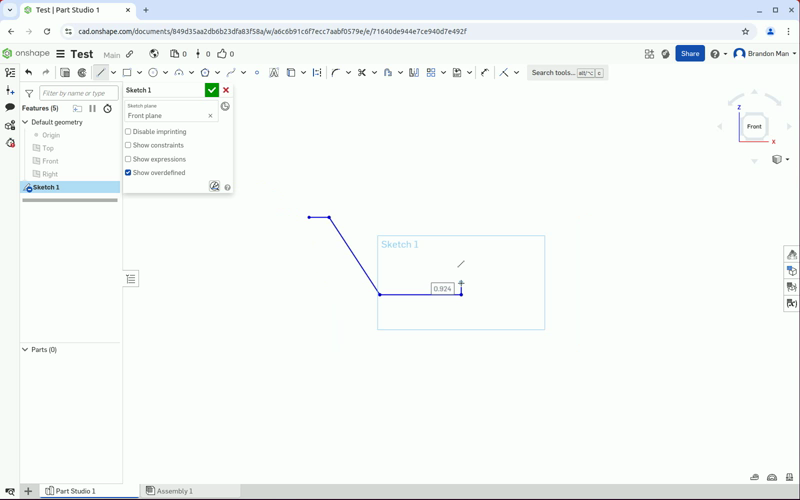
scroll(-6)
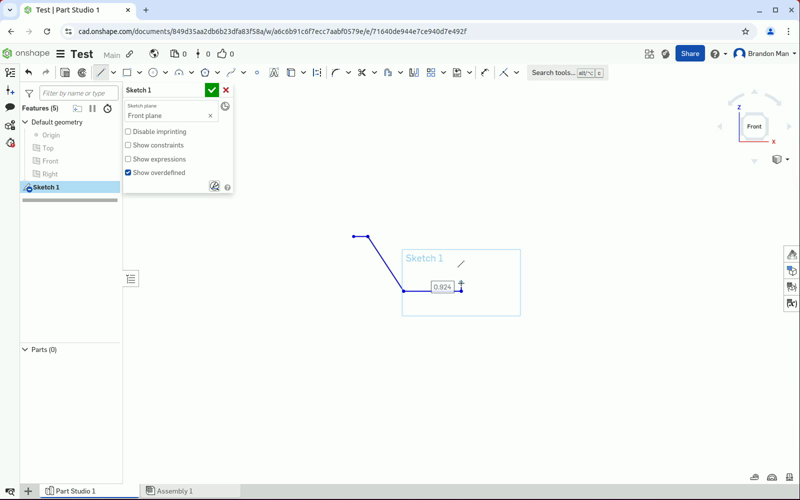
scroll(-6)
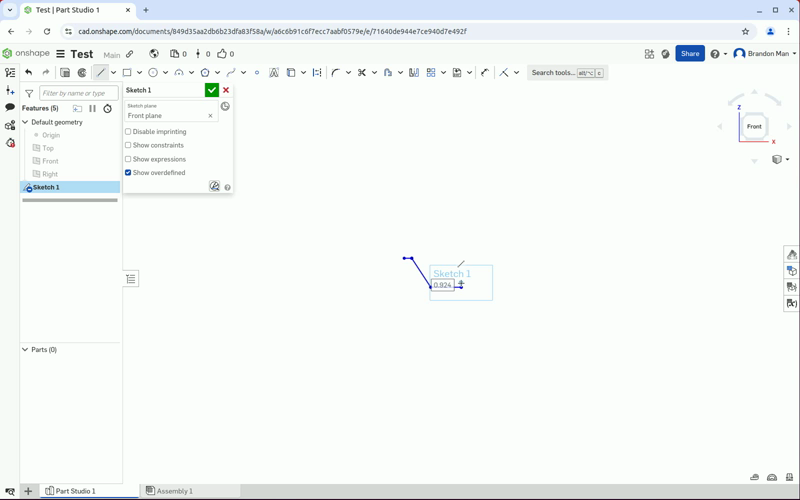
key_up(shift)
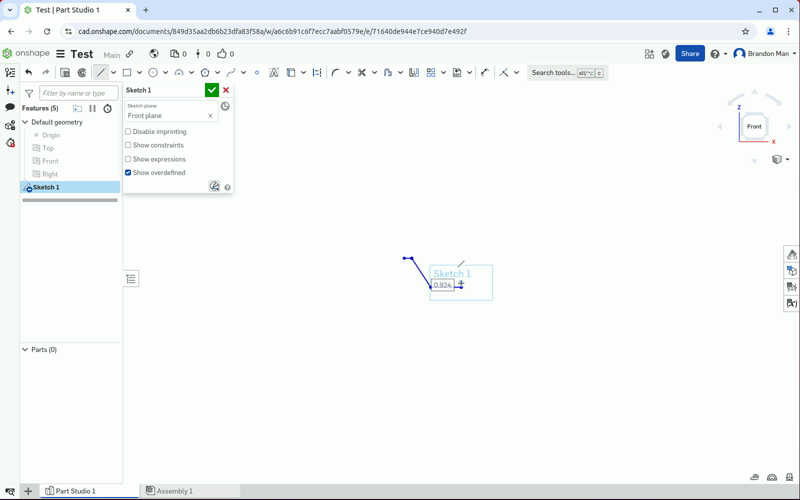
key_down(shift)
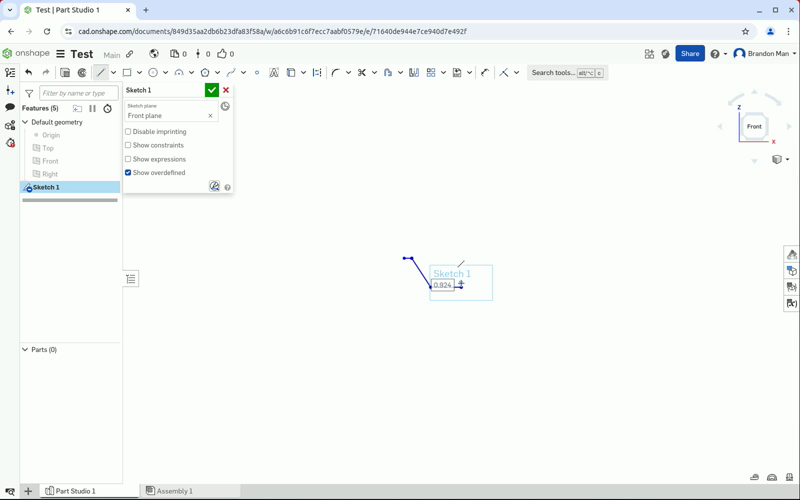
mouse_move(491, 282)
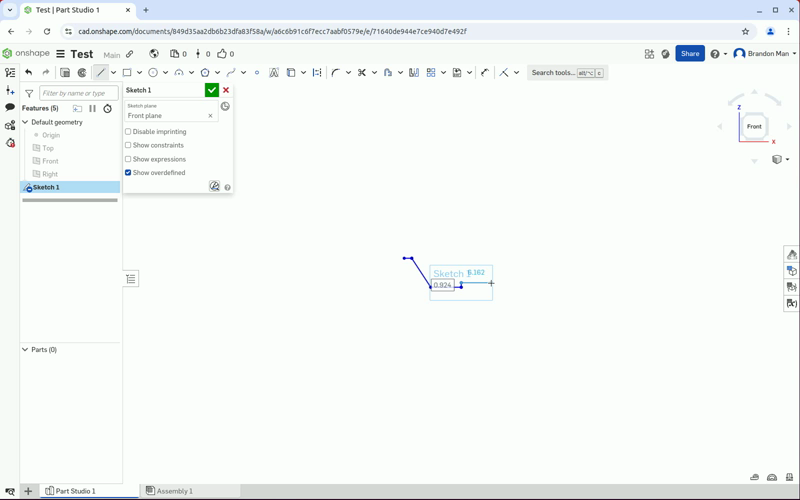
mouse_move(433, 282)
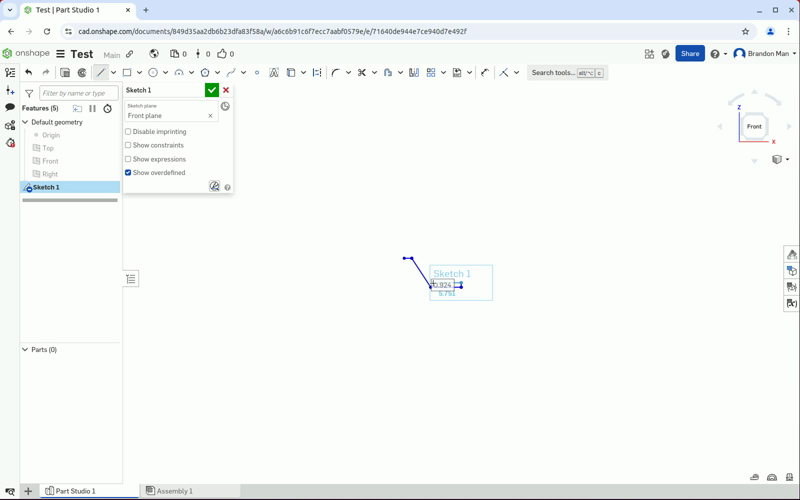
click(433, 282)
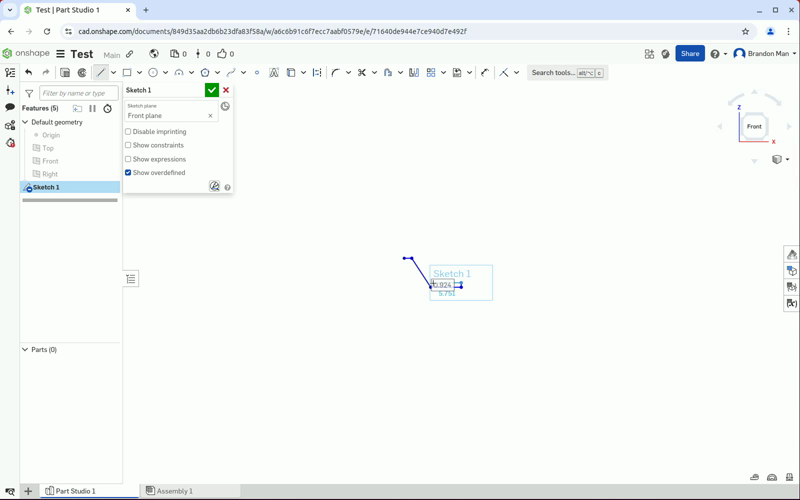
key_up(shift)
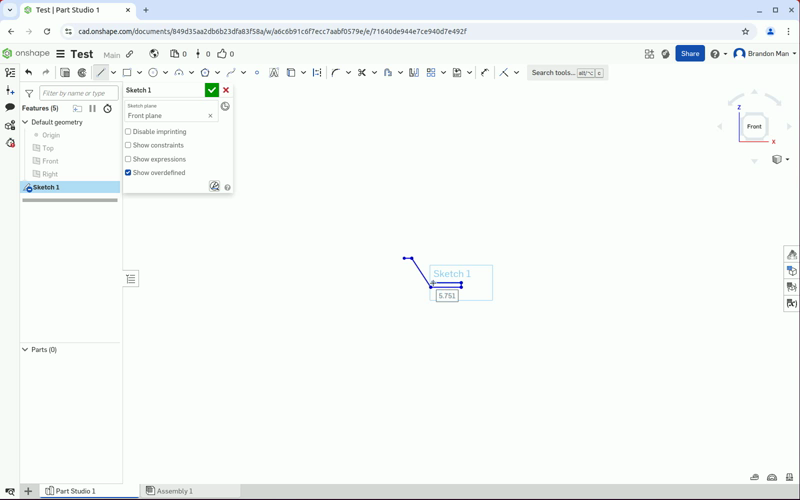
key_down(shift)
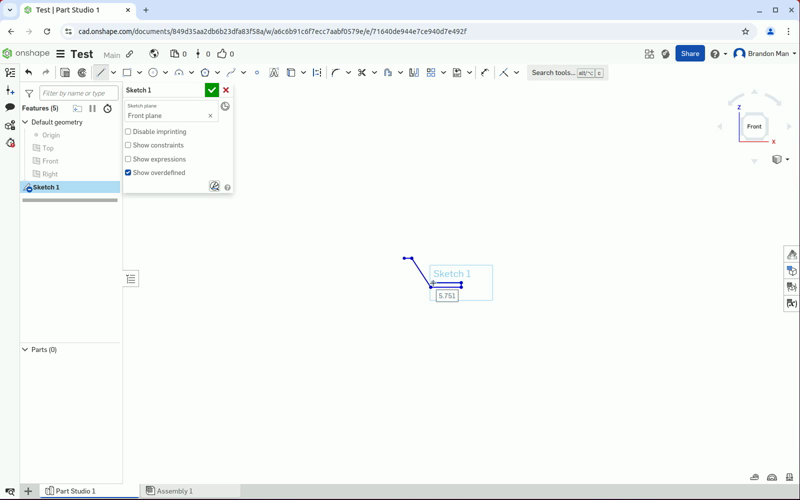
mouse_move(463, 282)
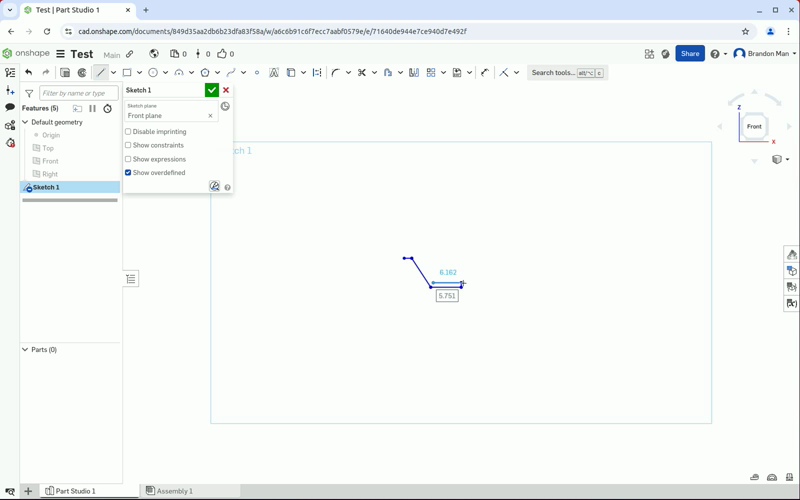
mouse_move(413, 254)
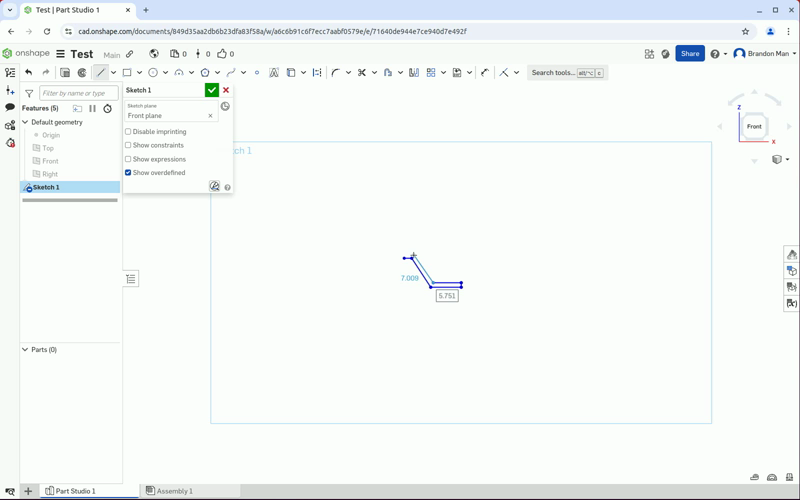
scroll(6)
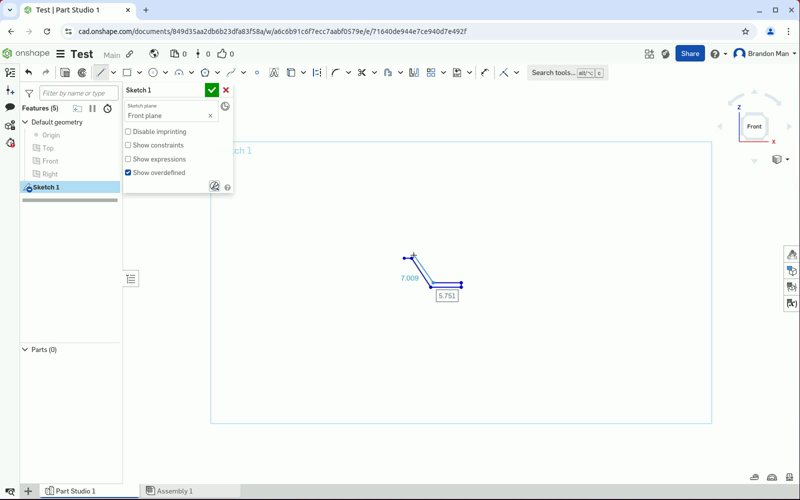
scroll(6)
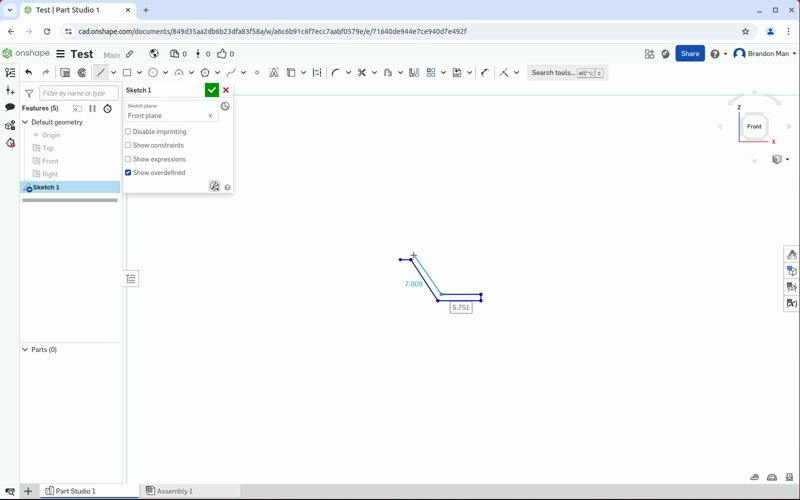
scroll(6)
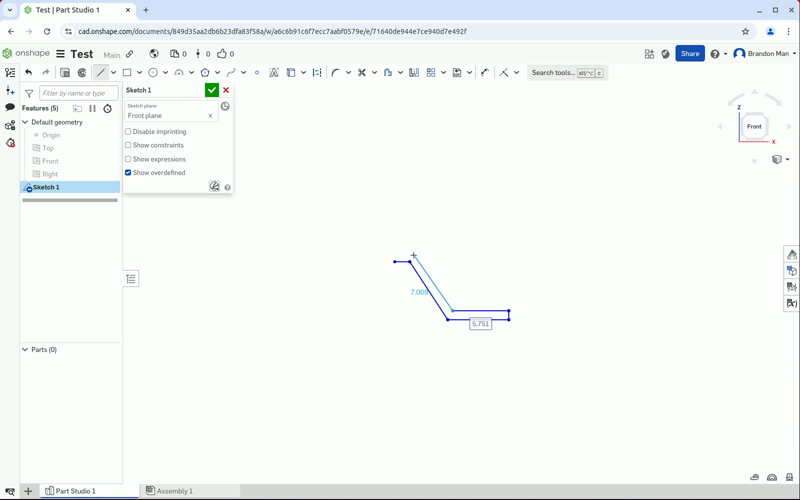
scroll(6)
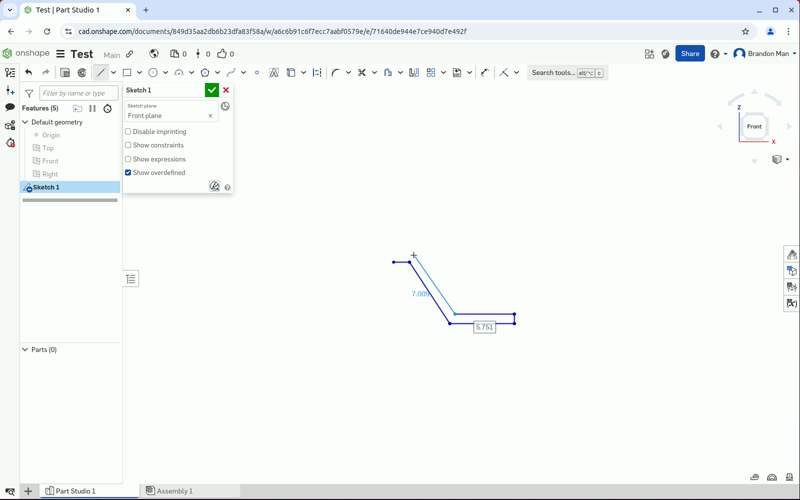
scroll(6)
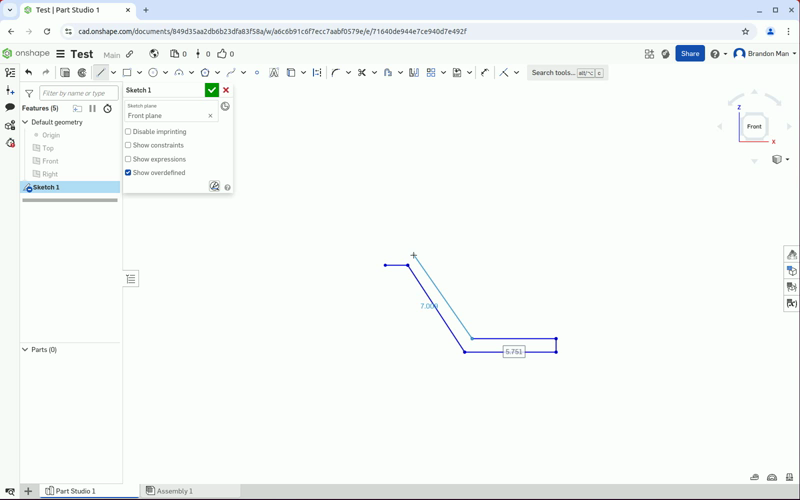
scroll(6)
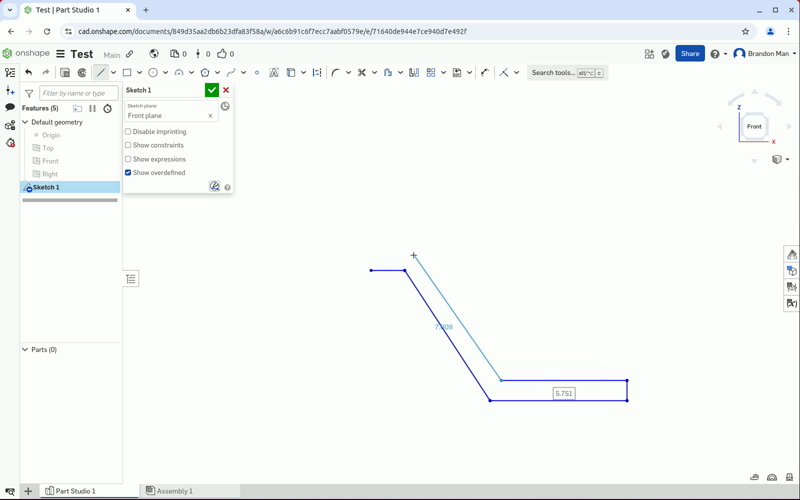
scroll(6)
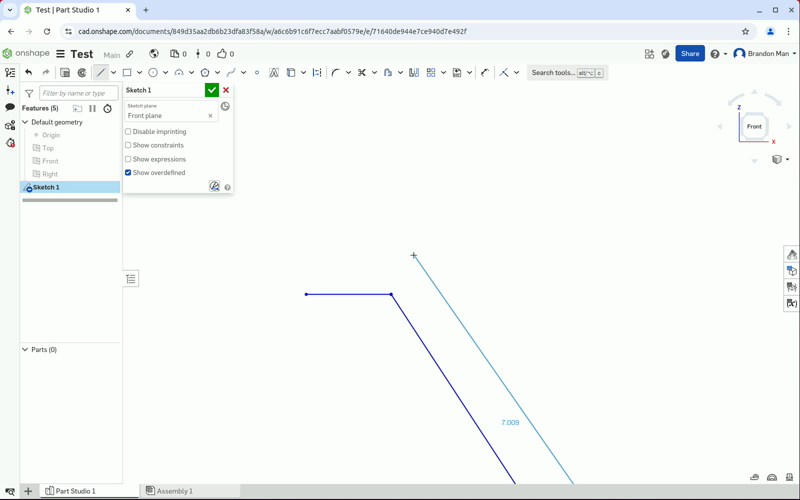
click(413, 254)
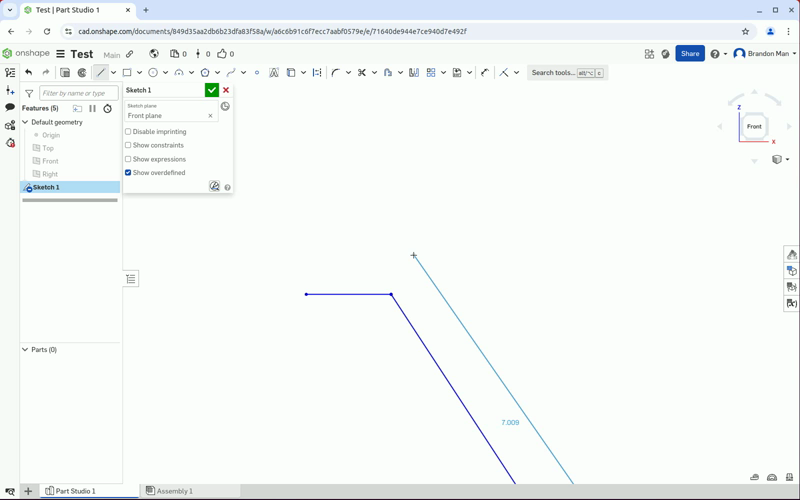
scroll(-6)
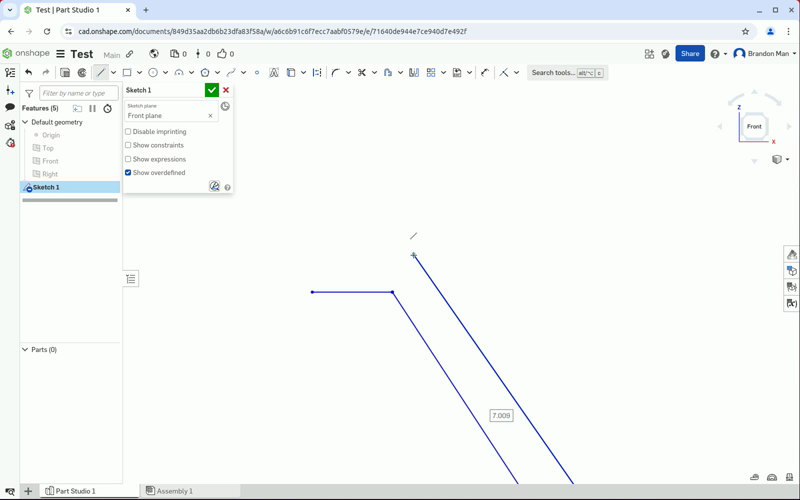
scroll(-6)
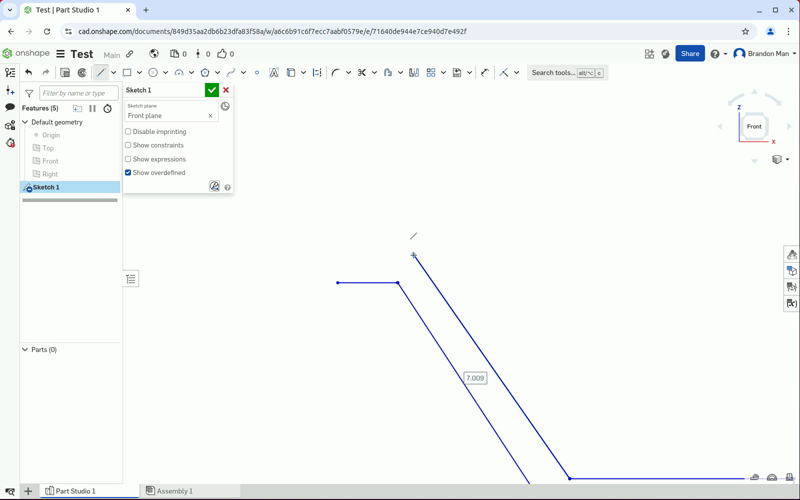
scroll(-6)
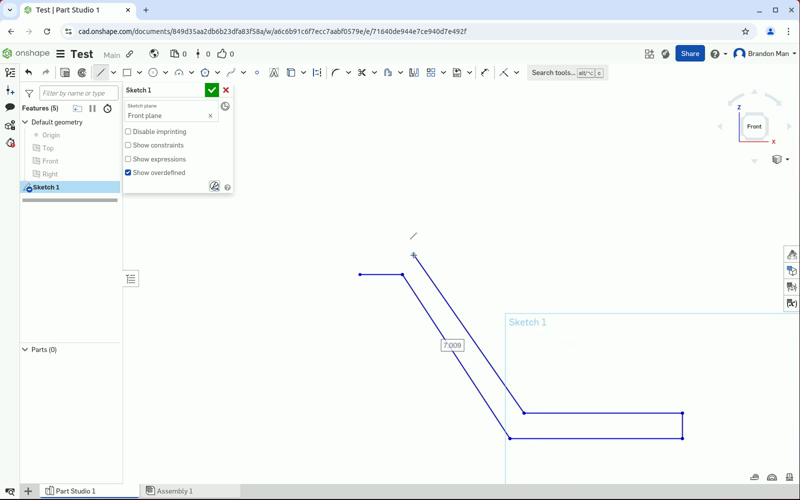
scroll(-6)
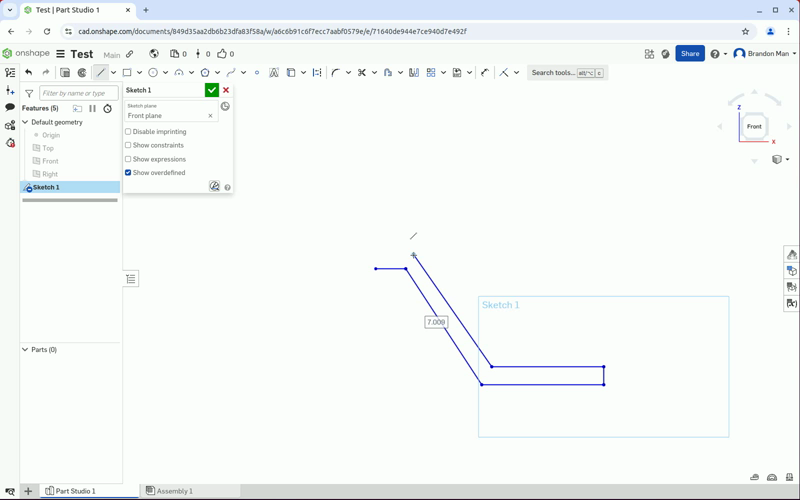
scroll(-6)
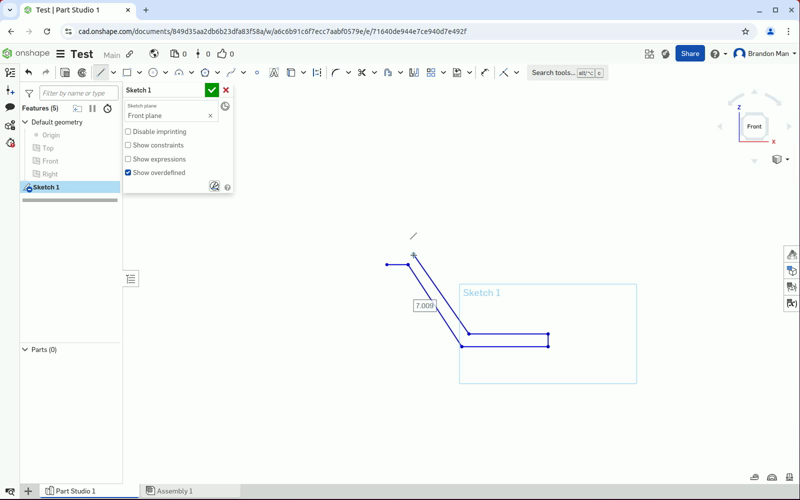
scroll(-6)
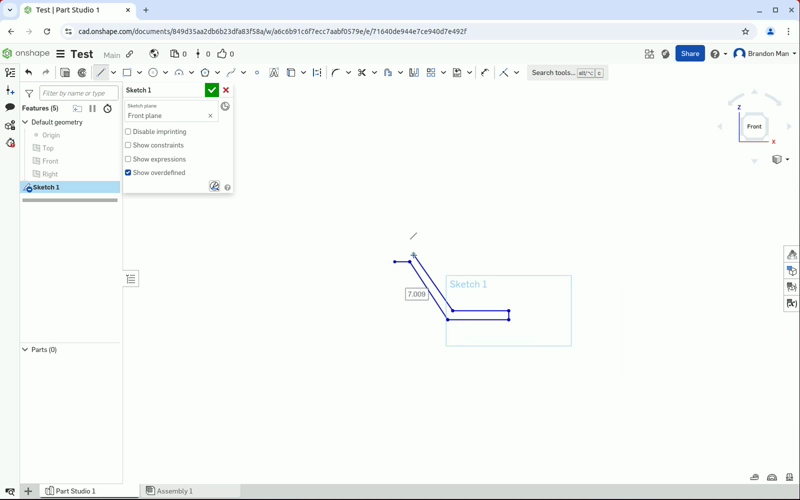
scroll(-6)
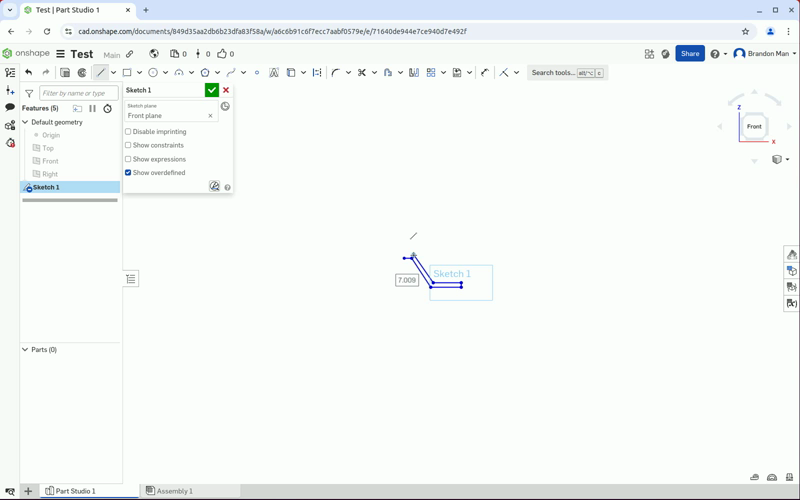
key_up(shift)
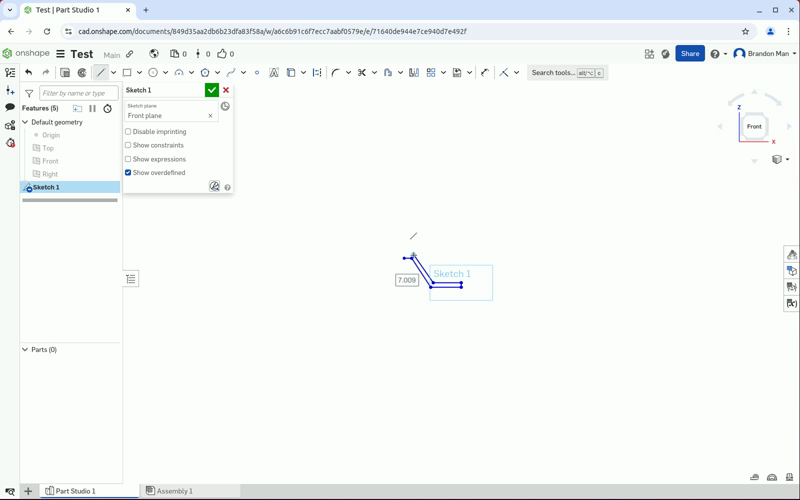
key_down(shift)
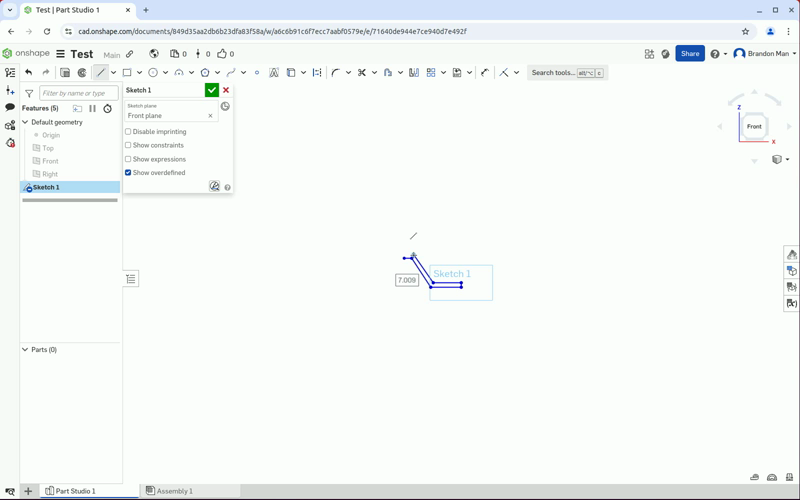
mouse_move(444, 254)
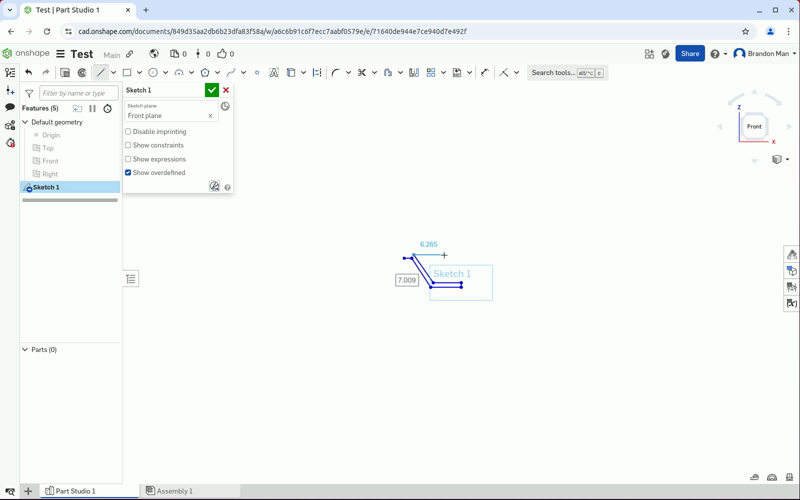
mouse_move(404, 254)
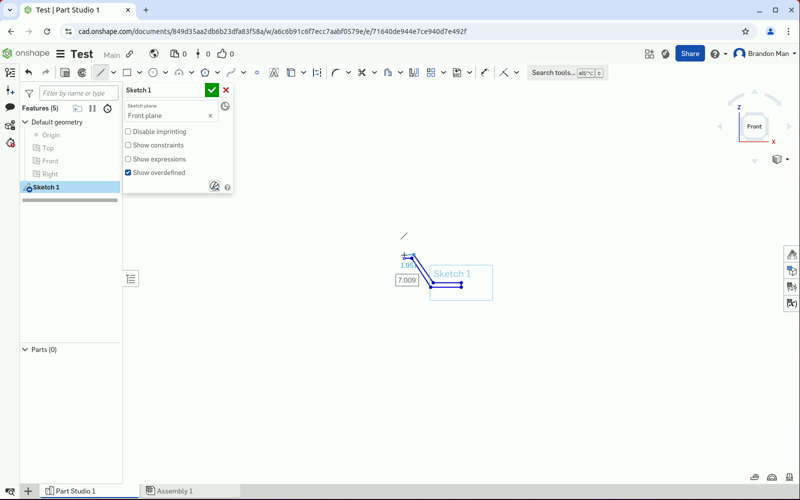
scroll(6)
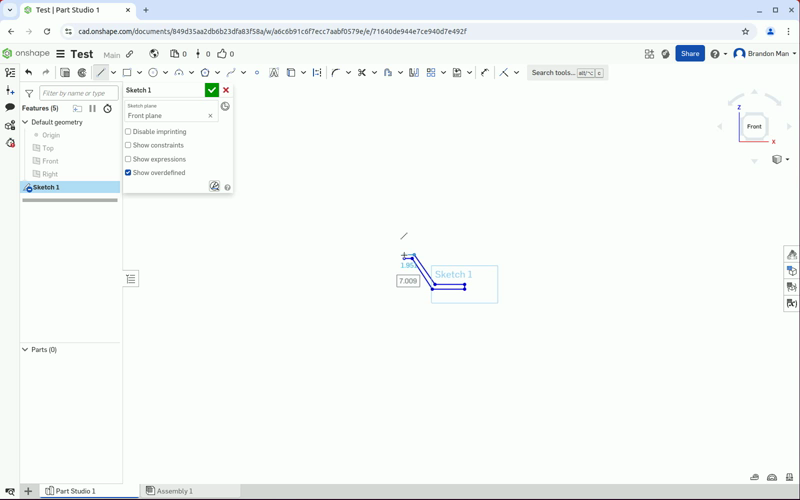
scroll(6)
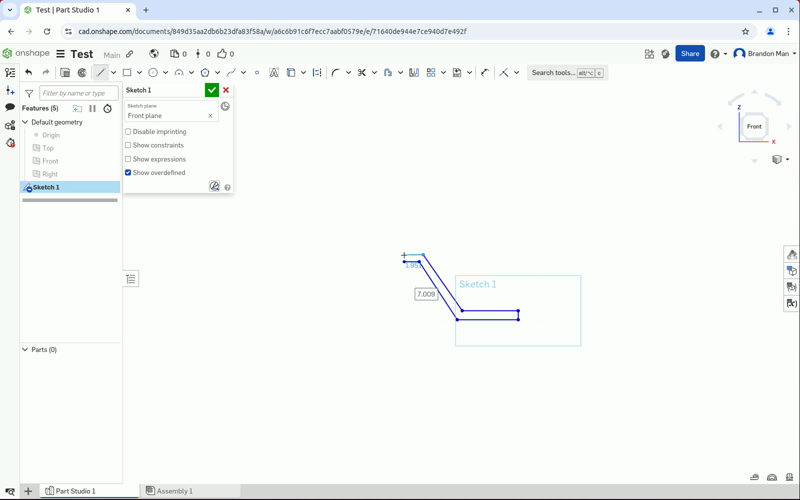
scroll(6)
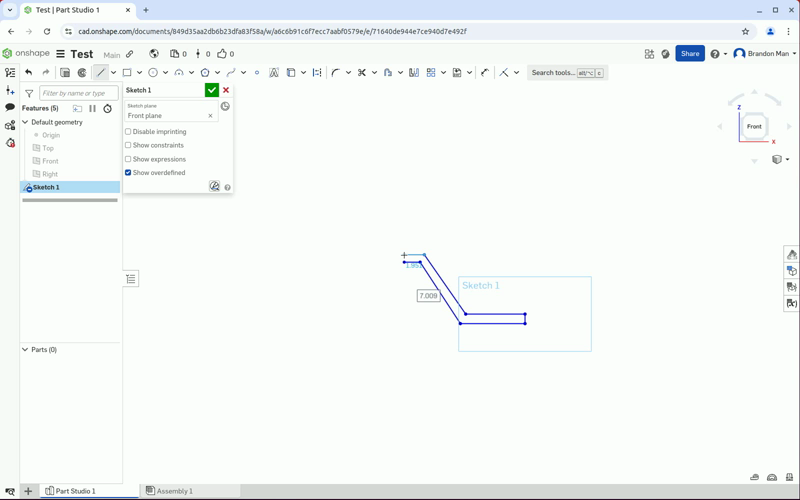
scroll(6)
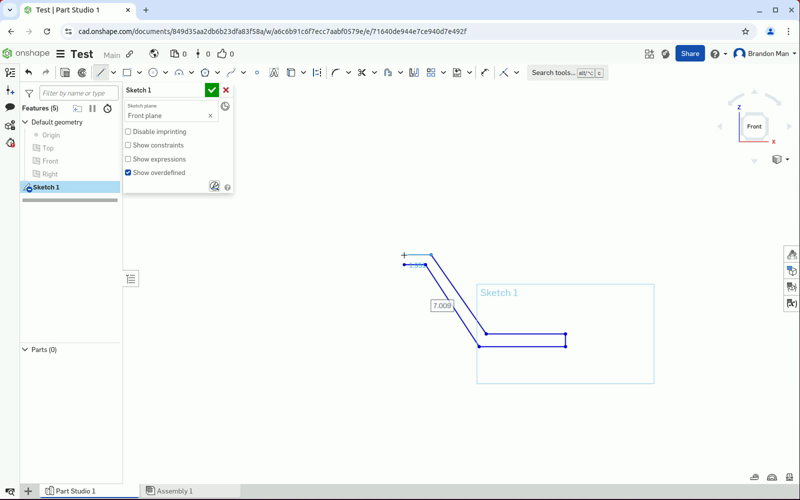
scroll(6)
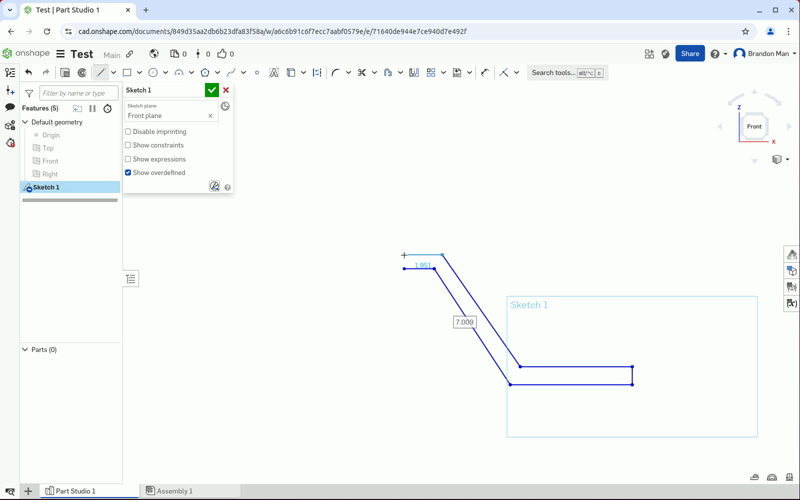
scroll(6)
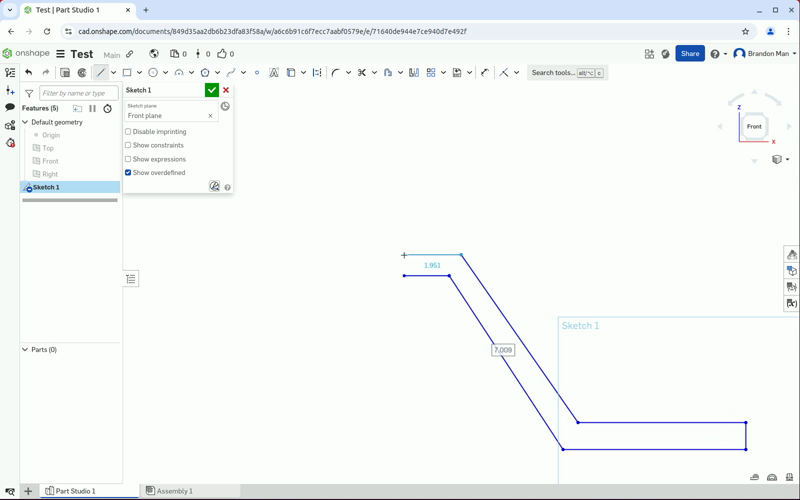
scroll(6)
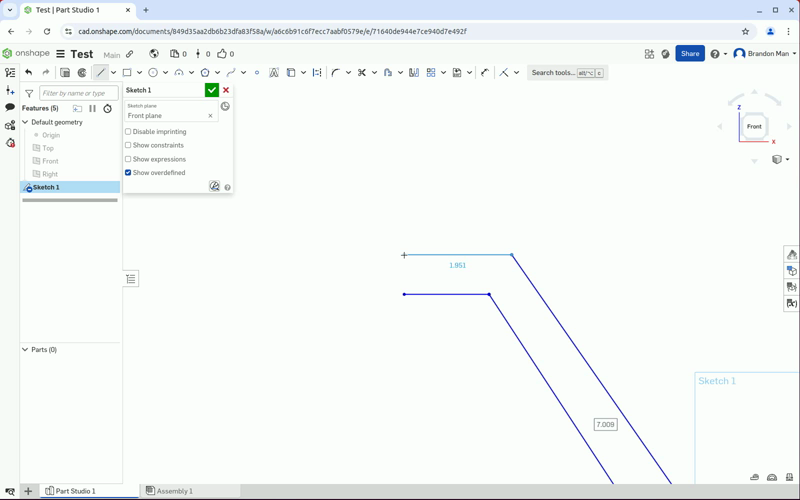
click(404, 254)
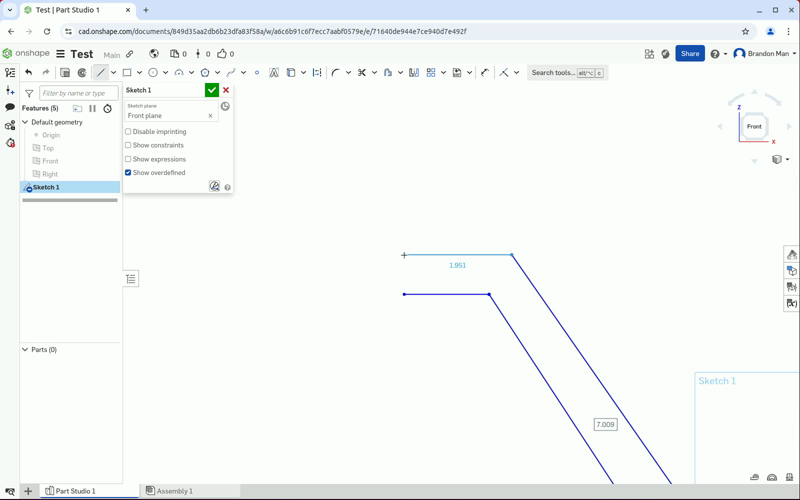
scroll(-6)
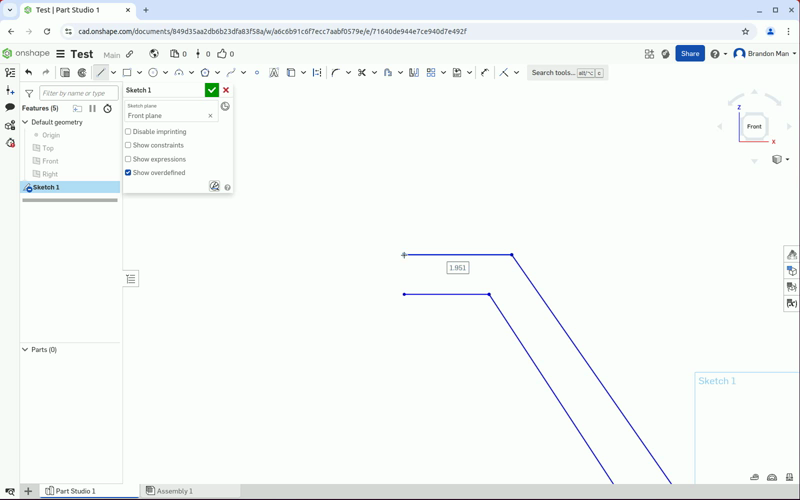
scroll(-6)
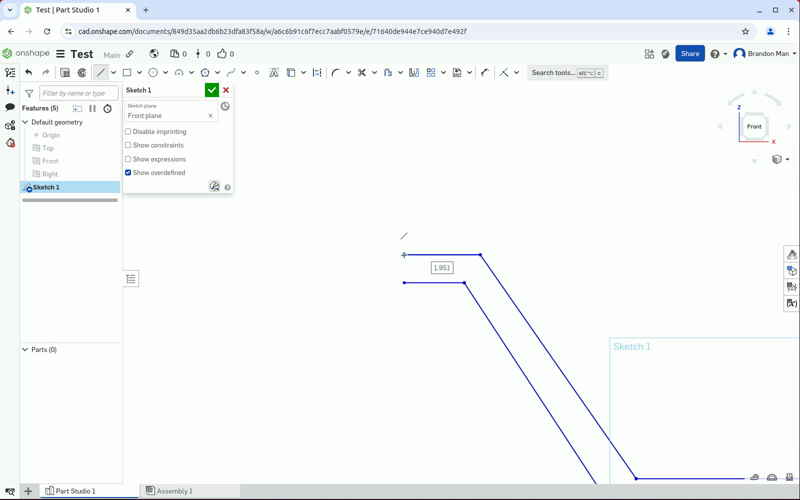
scroll(-6)
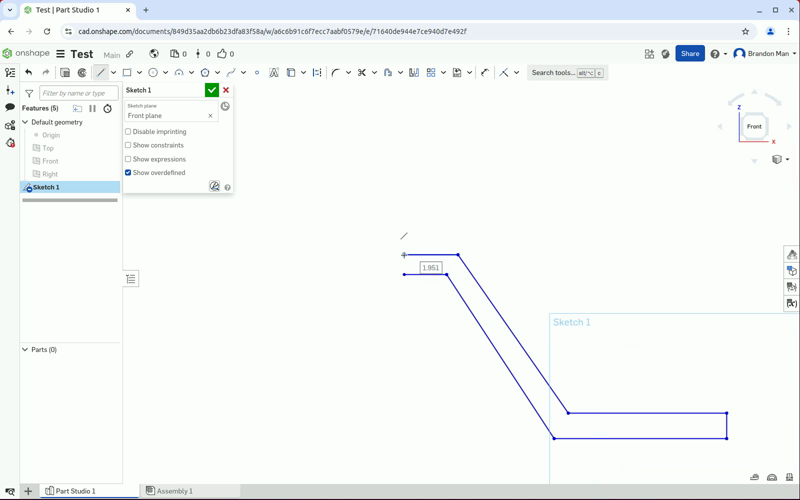
scroll(-6)
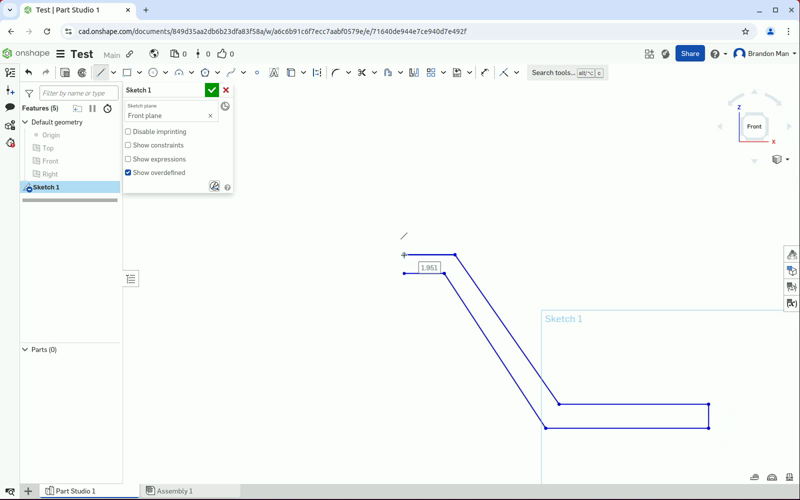
scroll(-6)
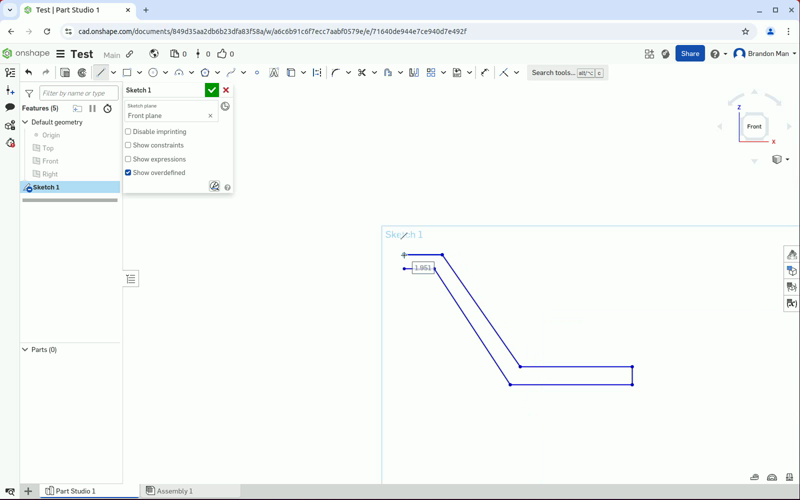
scroll(-6)
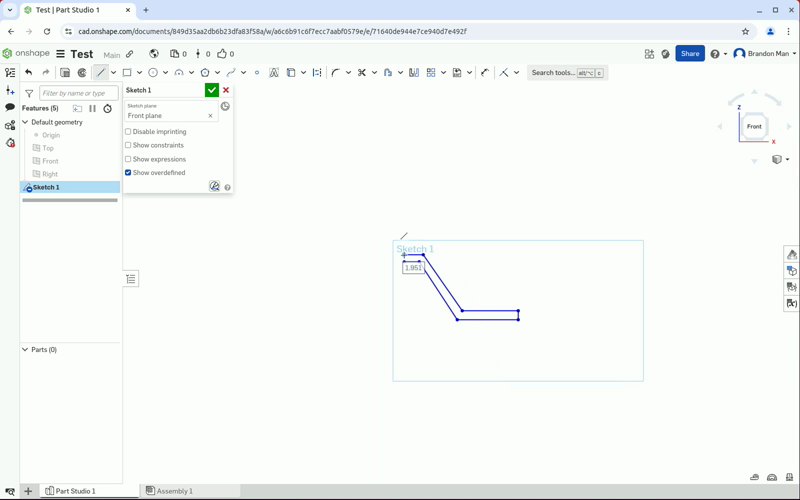
scroll(-6)
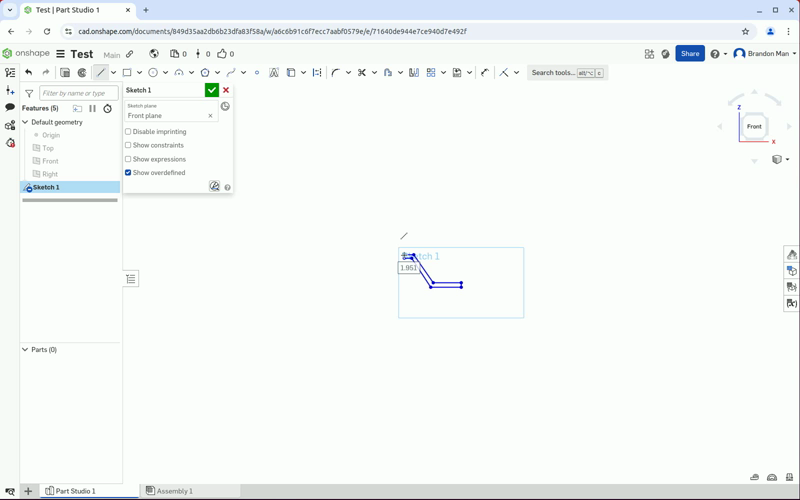
key_up(shift)
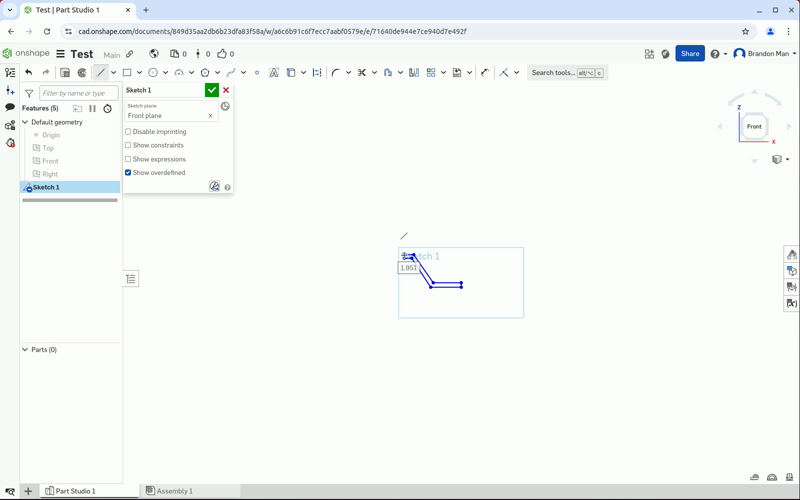
mouse_move(434, 254)
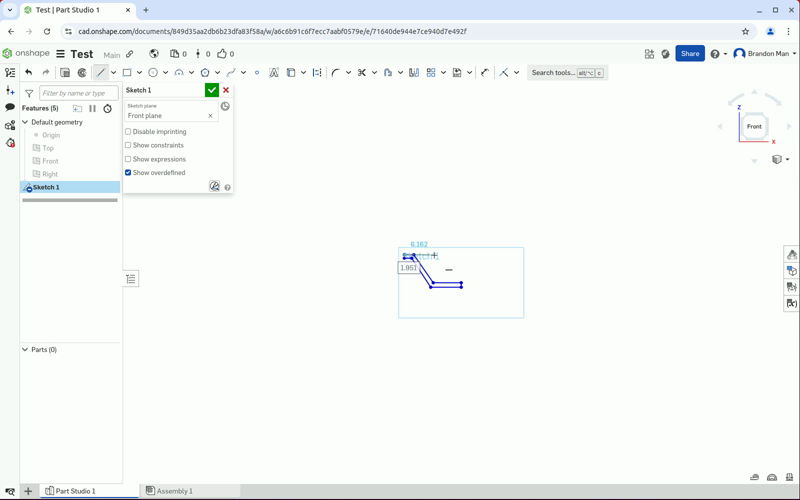
key_down(shift)
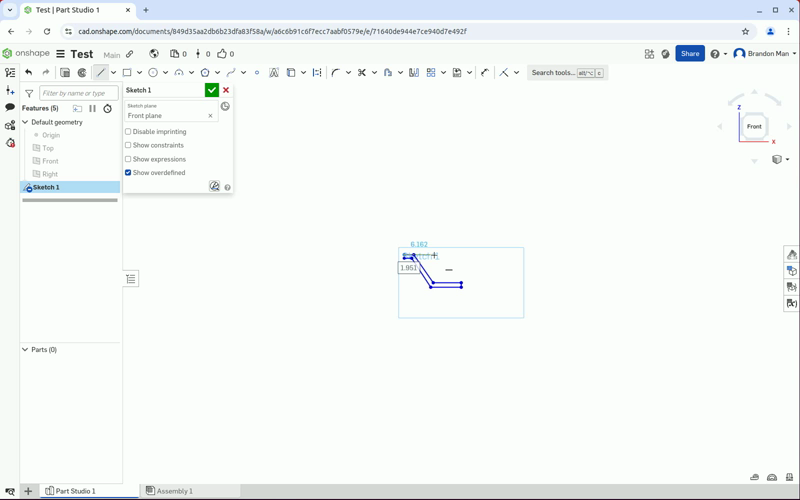
mouse_move(404, 258)
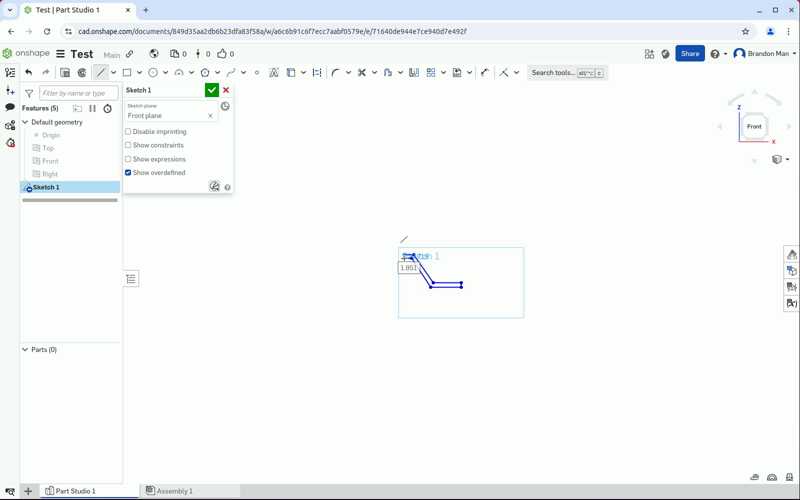
scroll(6)
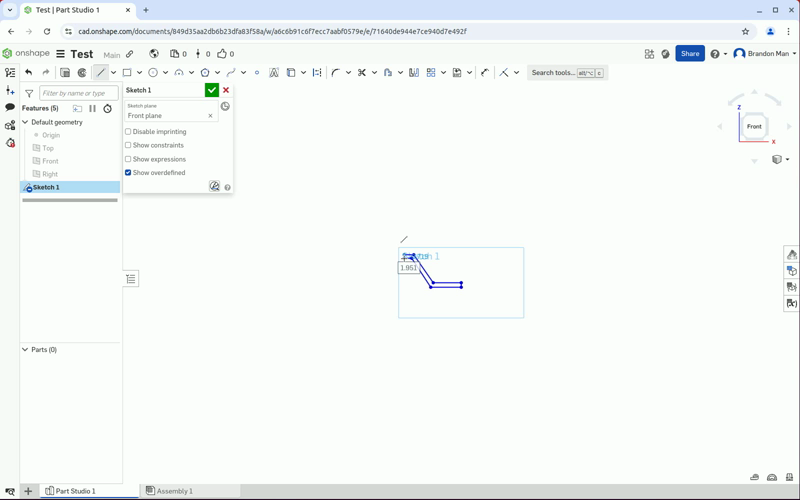
scroll(6)
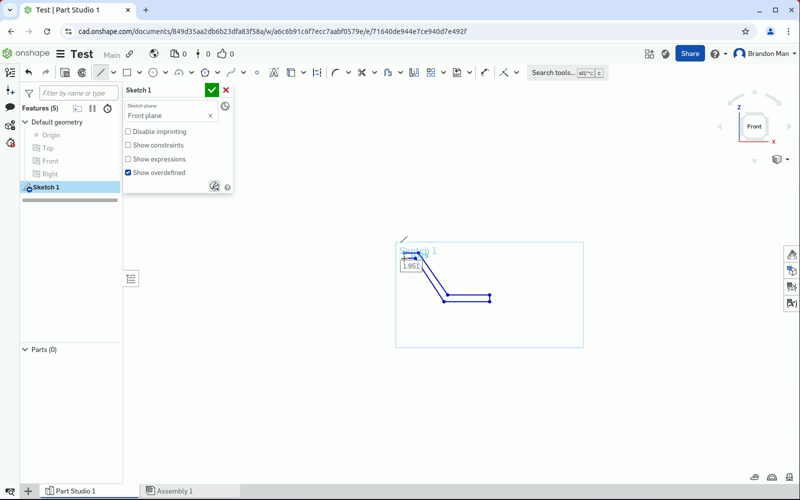
scroll(6)
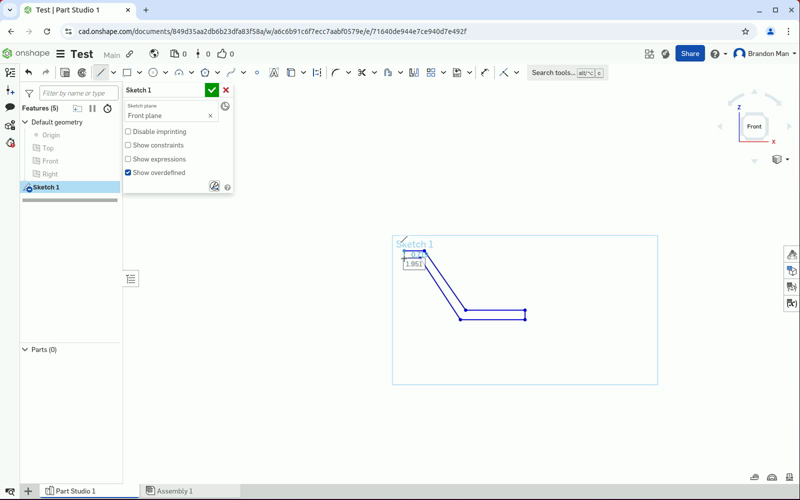
scroll(6)
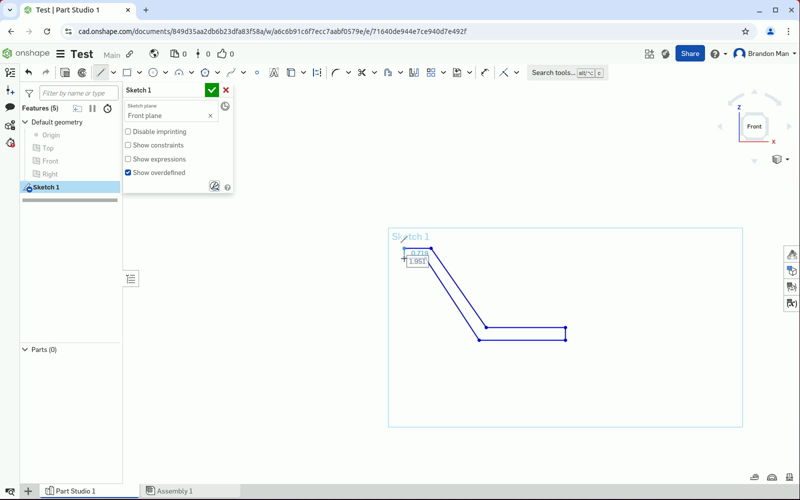
scroll(6)
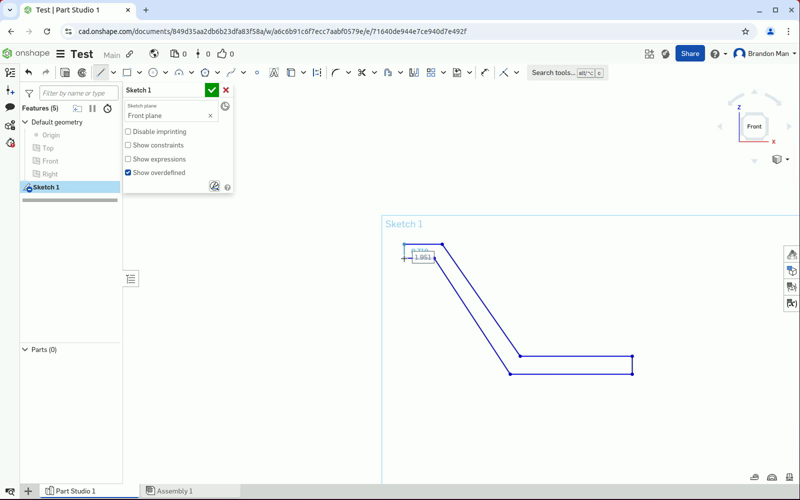
scroll(6)
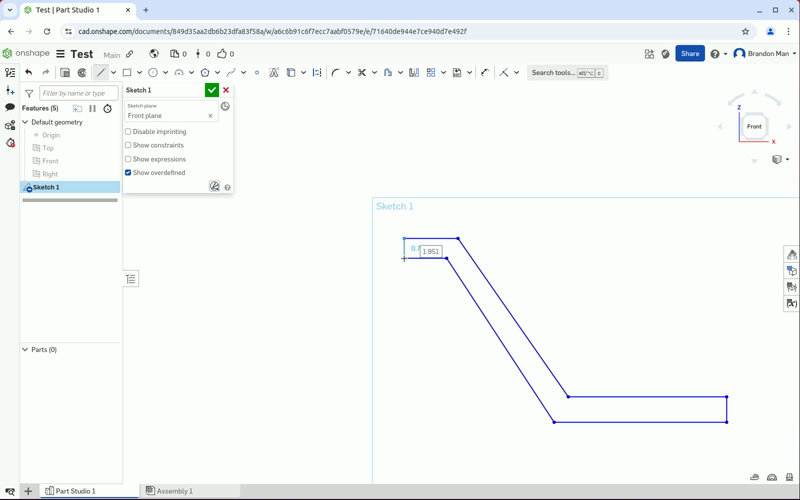
scroll(6)
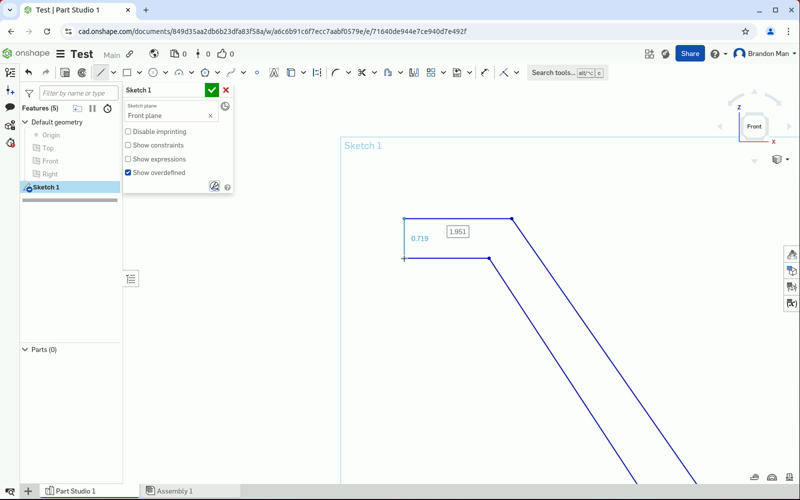
key_up(shift)
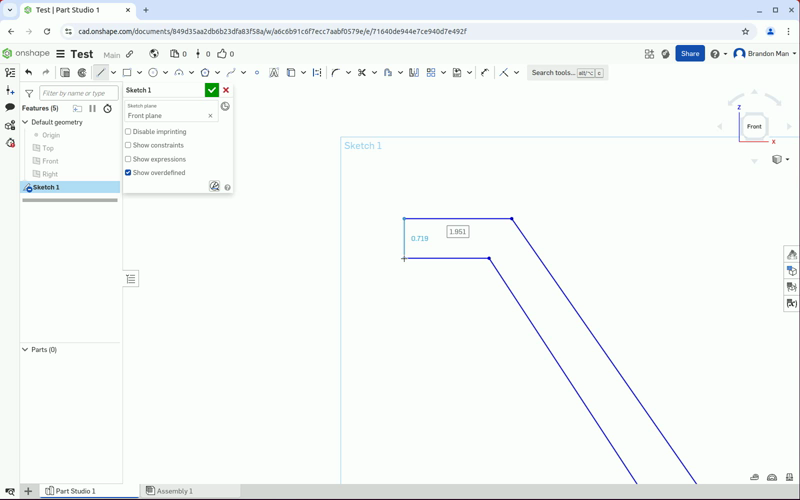
click(404, 258)
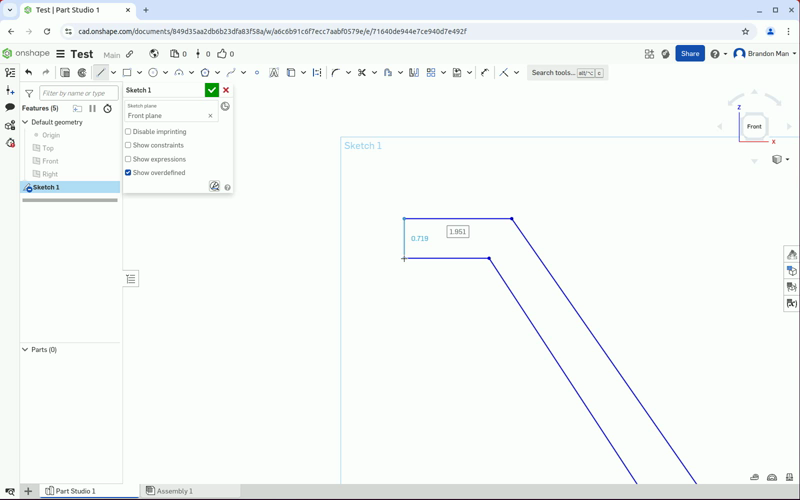
scroll(-6)
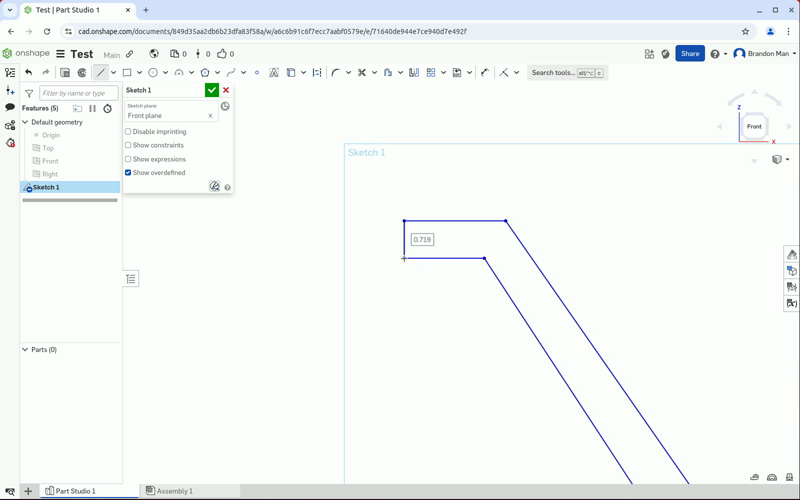
scroll(-6)
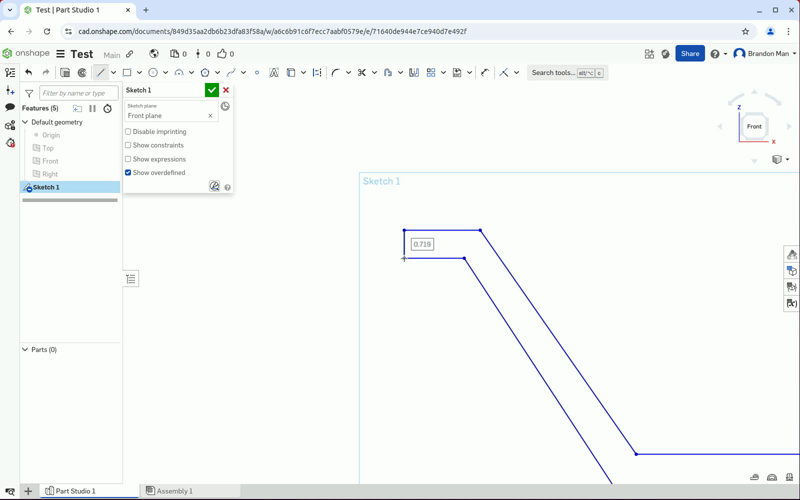
scroll(-6)
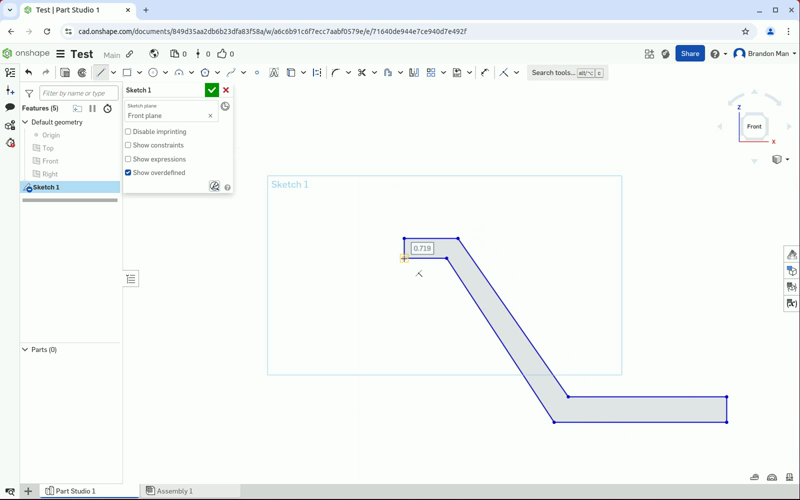
scroll(-6)
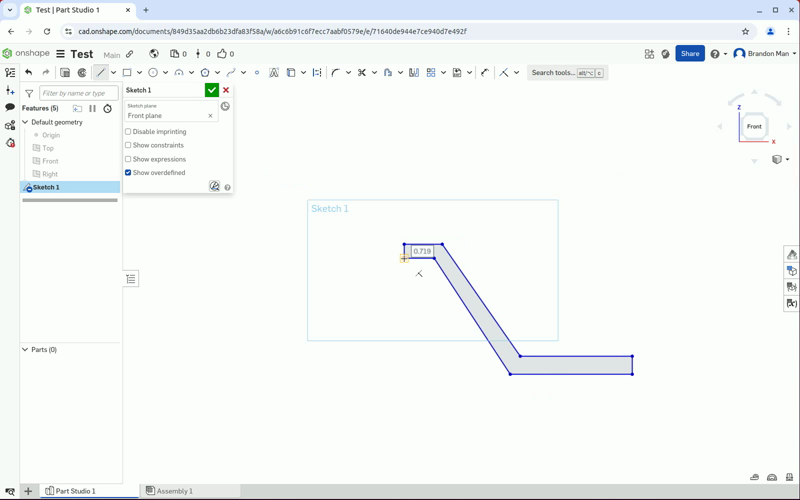
scroll(-6)
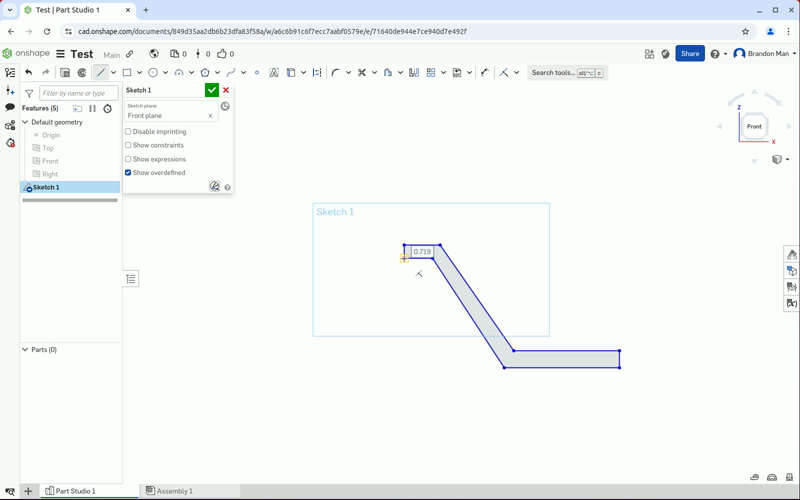
scroll(-6)
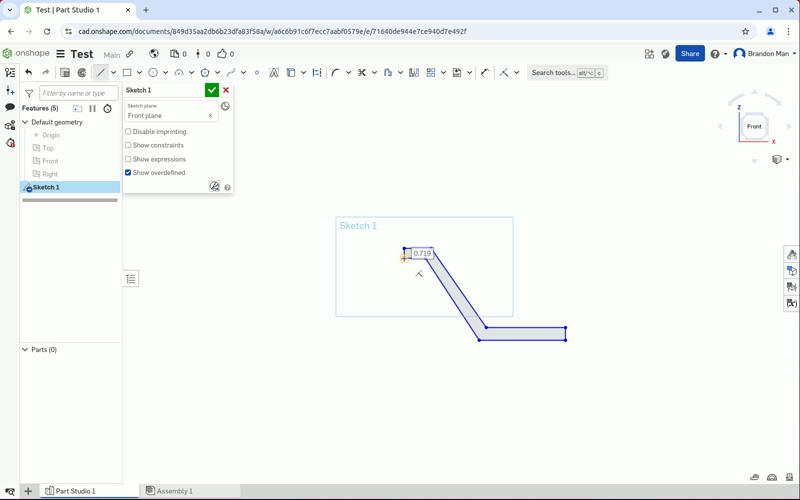
scroll(-6)
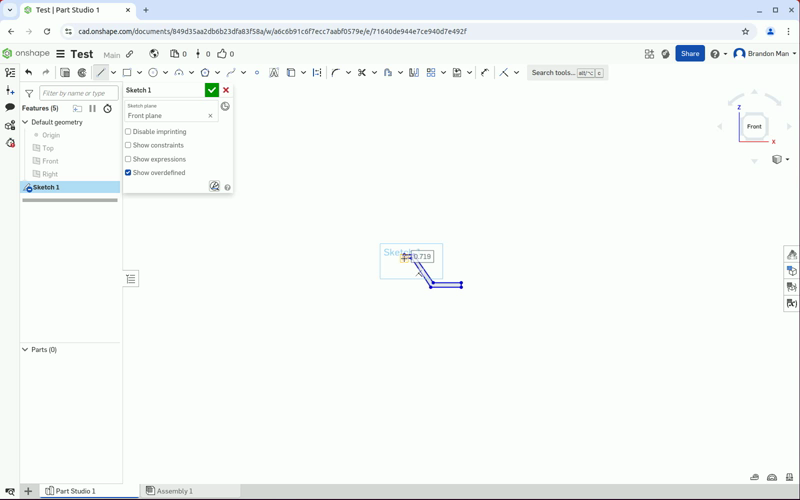
key(esc)
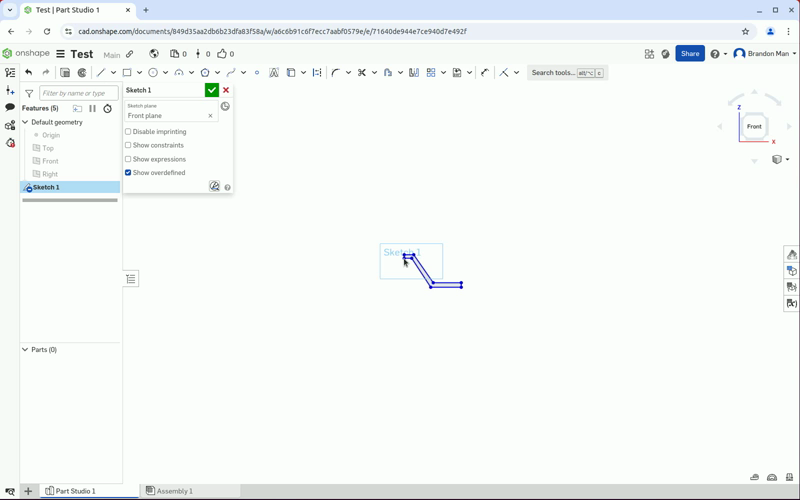
mouse_move(415, 259)
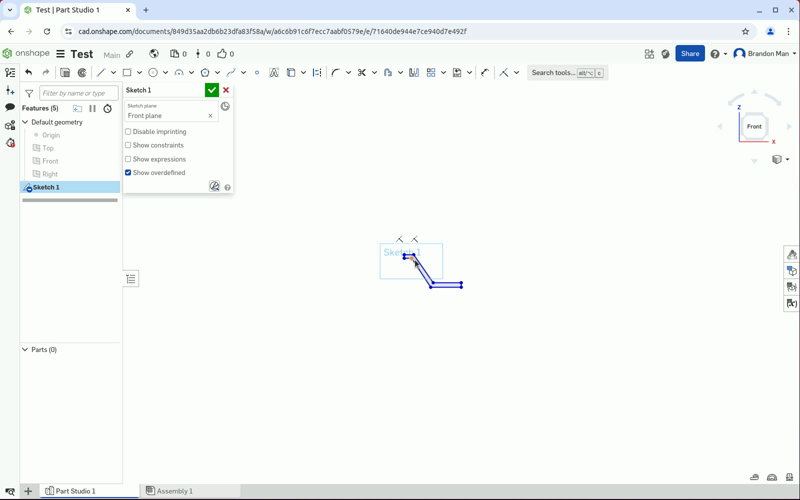
scroll(6)
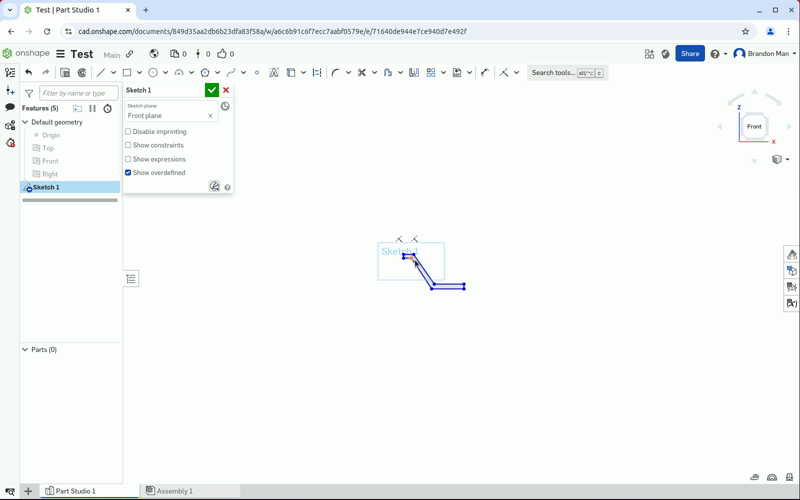
scroll(6)
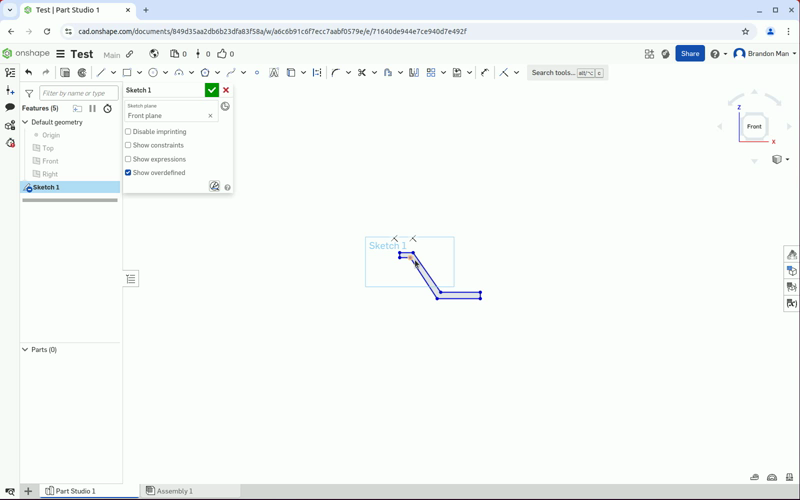
scroll(6)
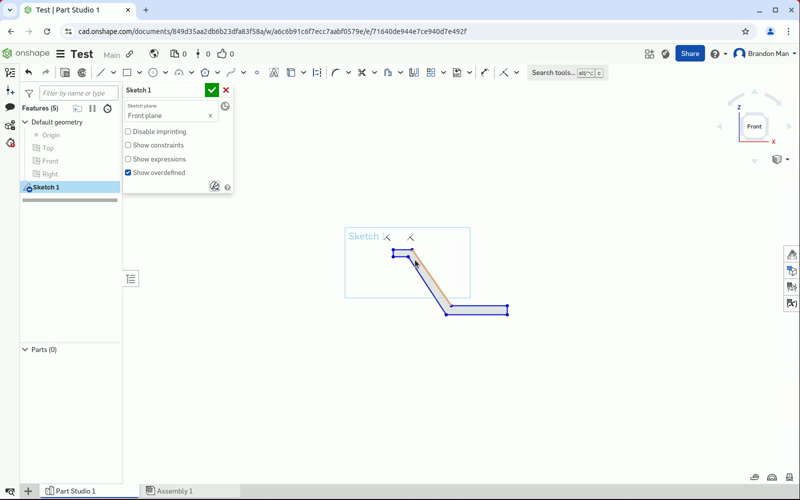
scroll(6)
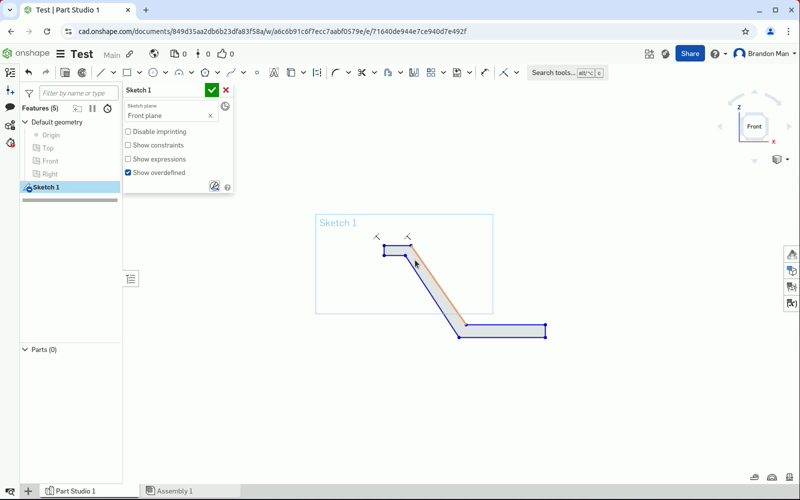
scroll(6)
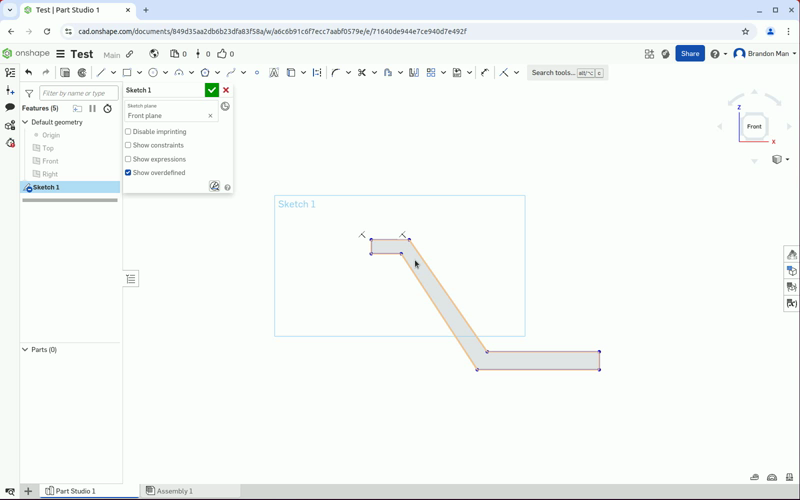
scroll(6)
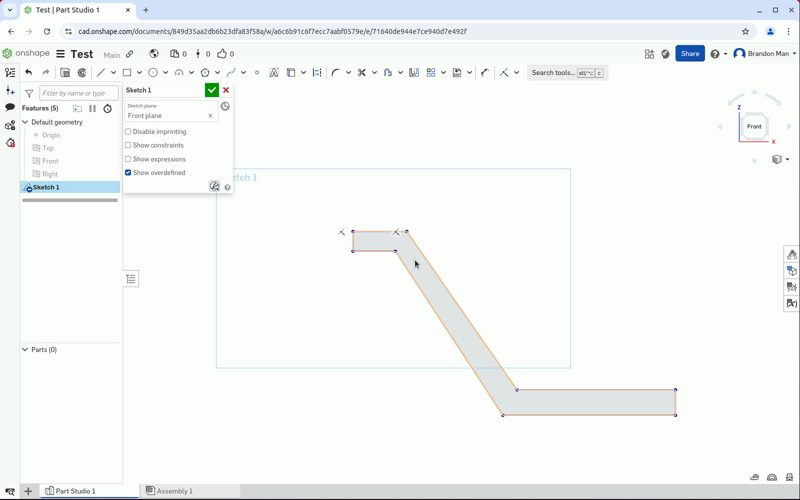
scroll(6)
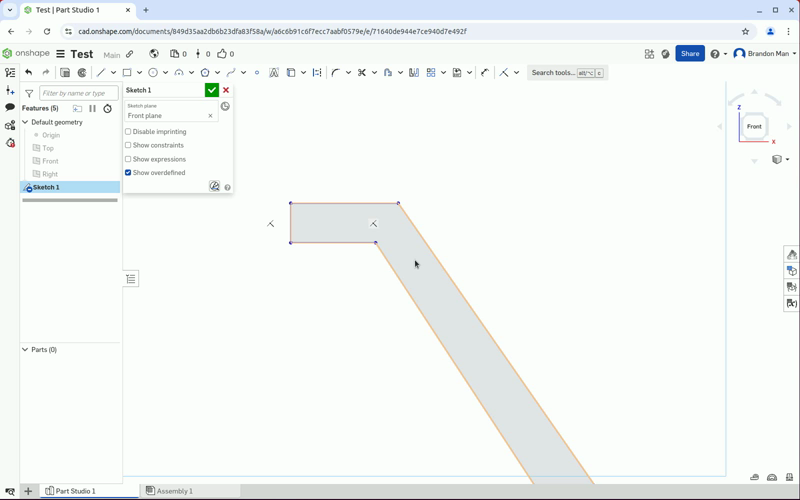
click(415, 259)
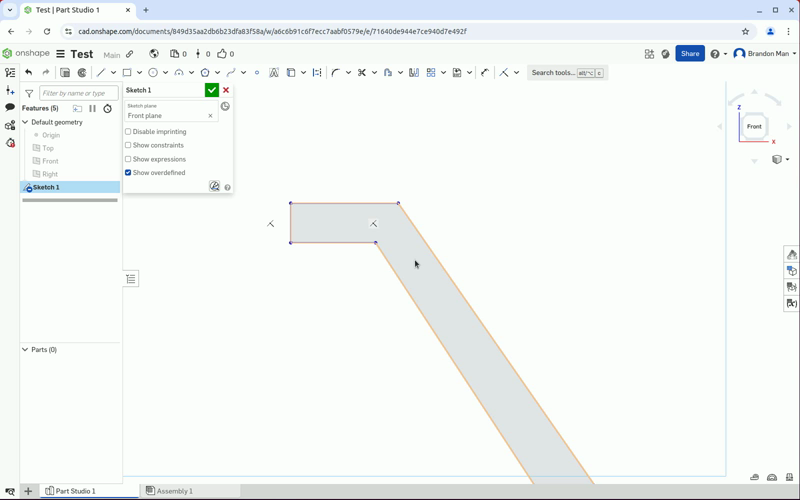
scroll(-6)
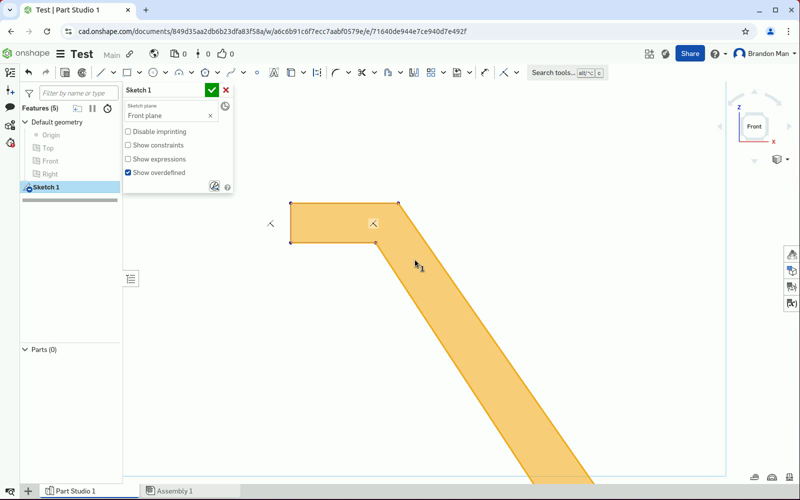
scroll(-6)
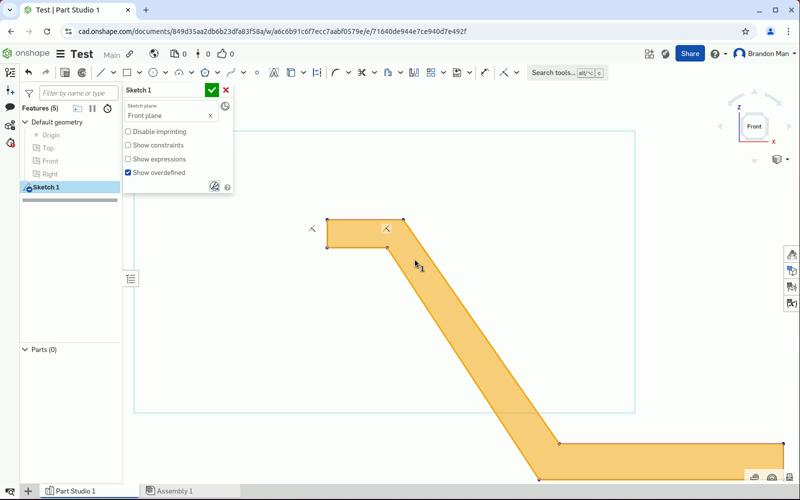
scroll(-6)
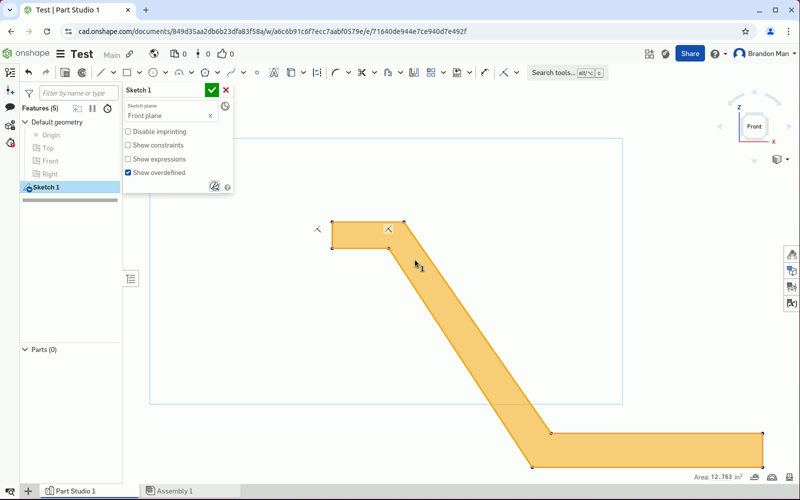
scroll(-6)
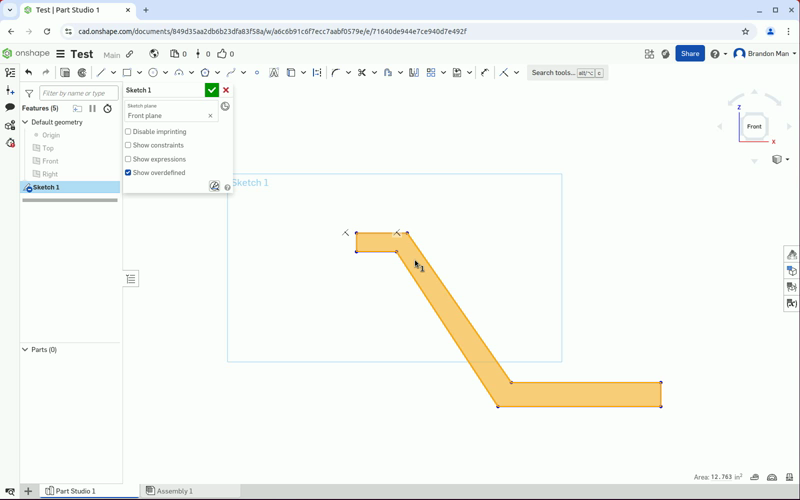
scroll(-6)
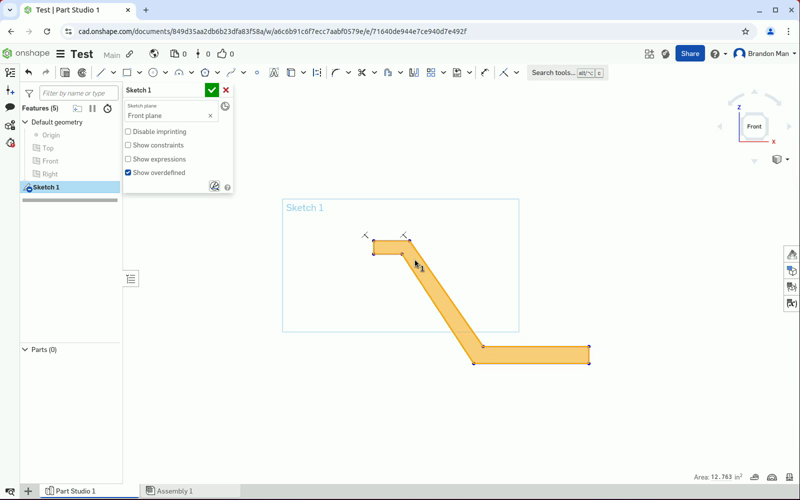
scroll(-6)
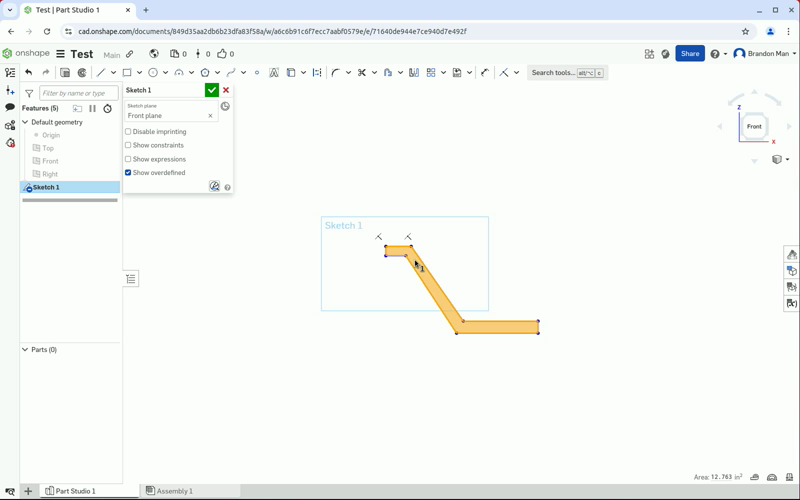
scroll(-6)
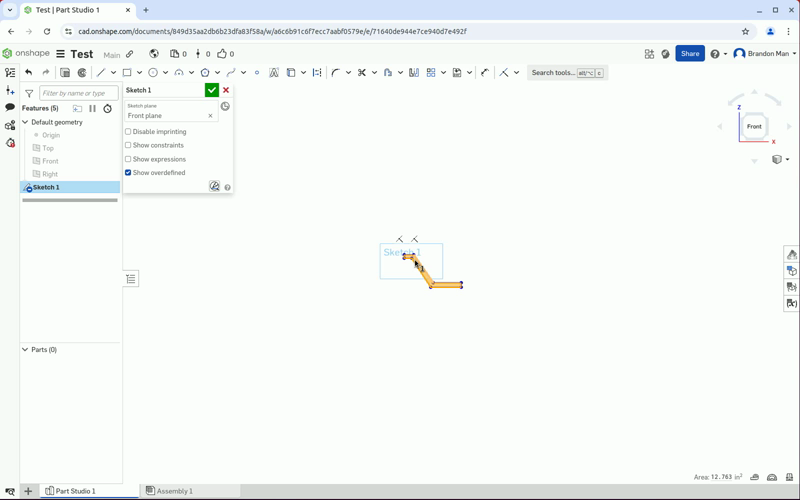
mouse_move(73, 352)
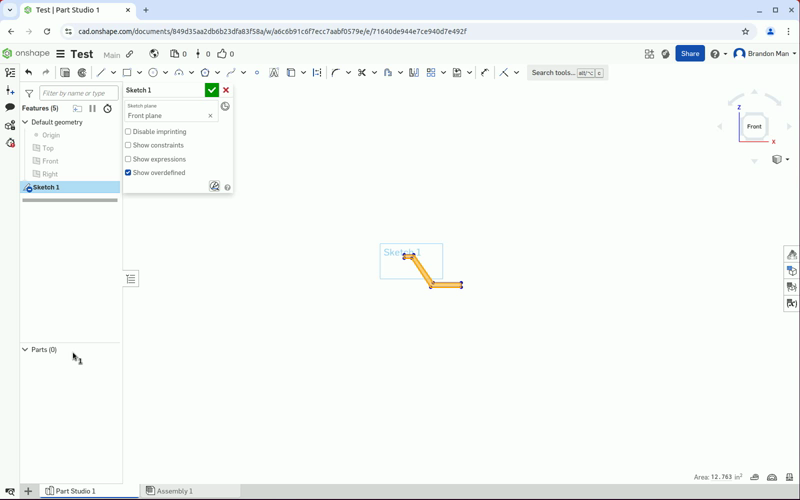
key(shift+y)
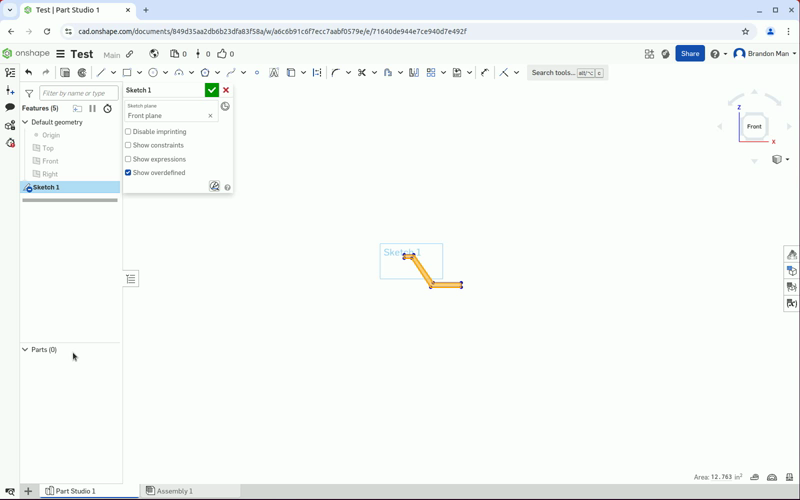
key(shift+e)
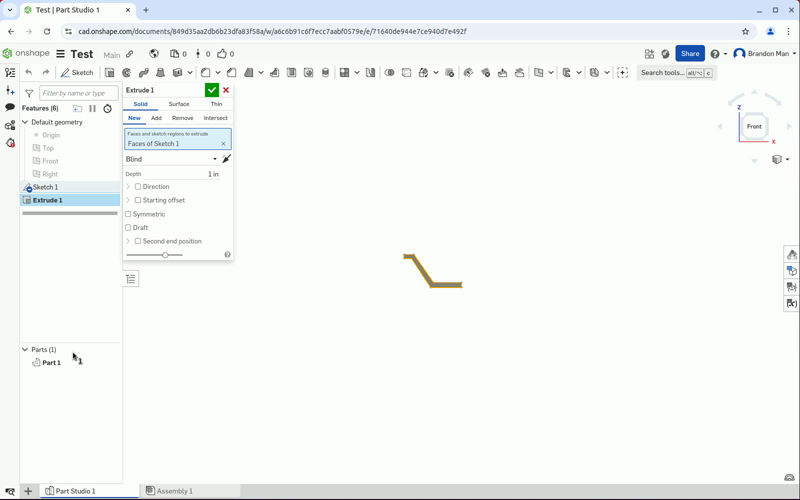
mouse_move(143, 106)
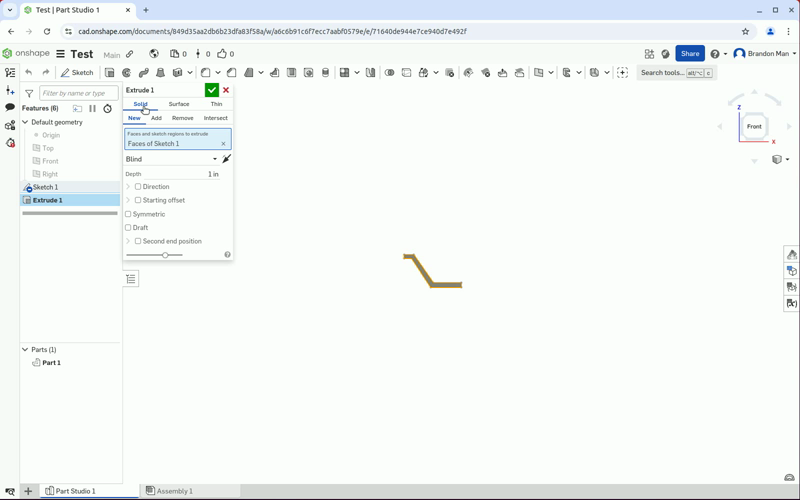
click(143, 106)
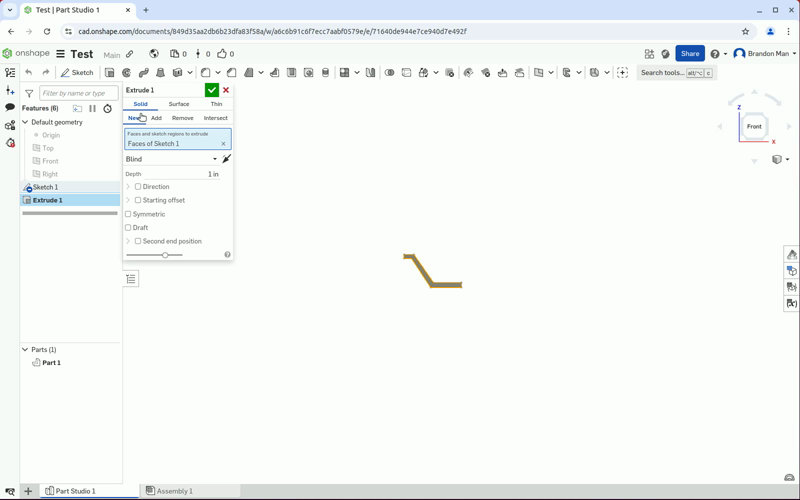
mouse_move(137, 120)
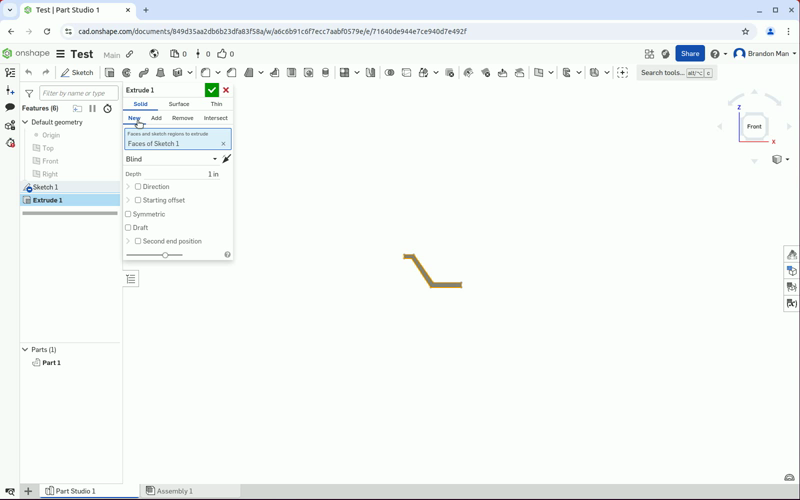
click(137, 120)
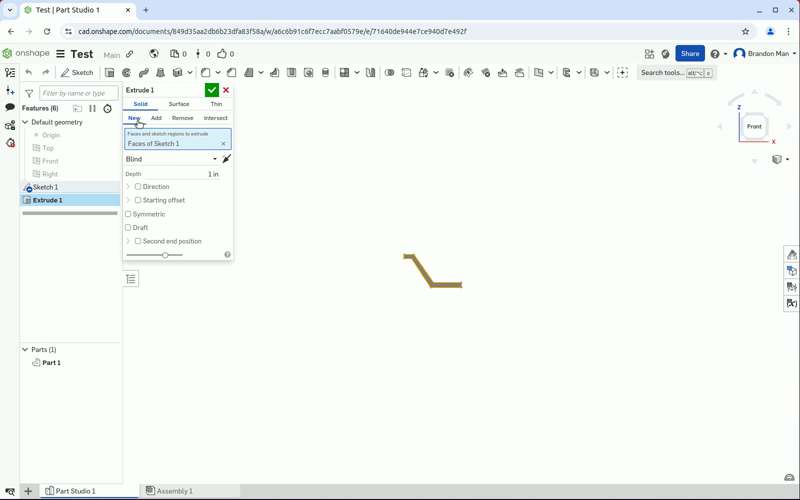
key(tab, 4)
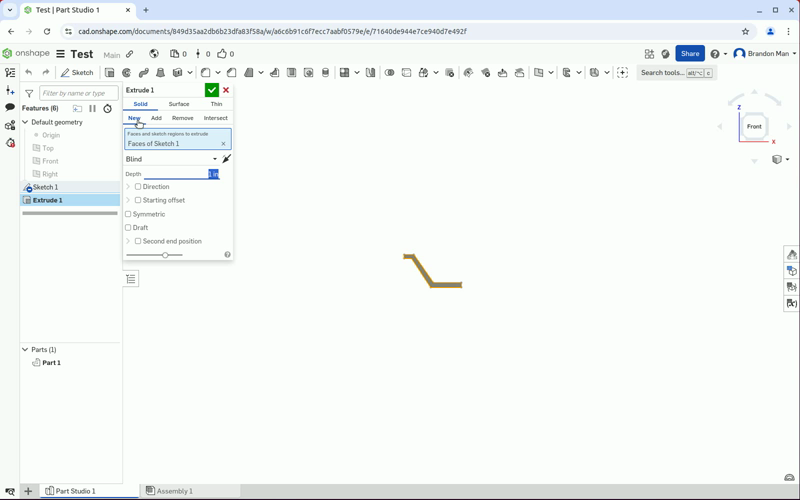
text(23.108)
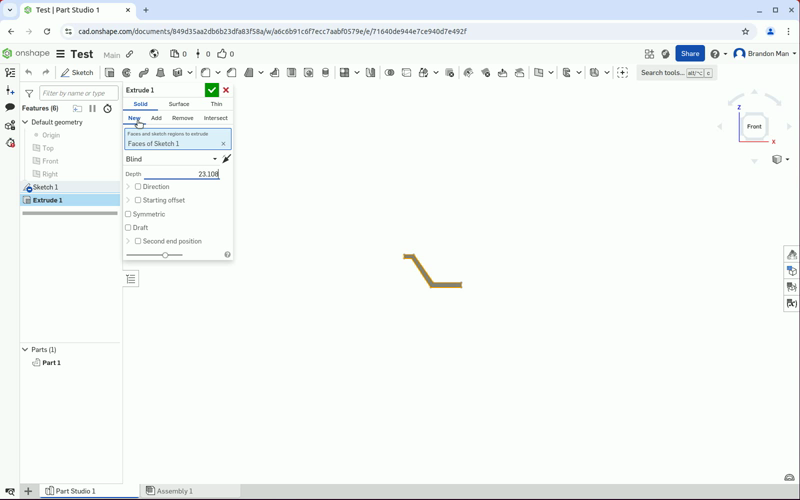
key(enter)
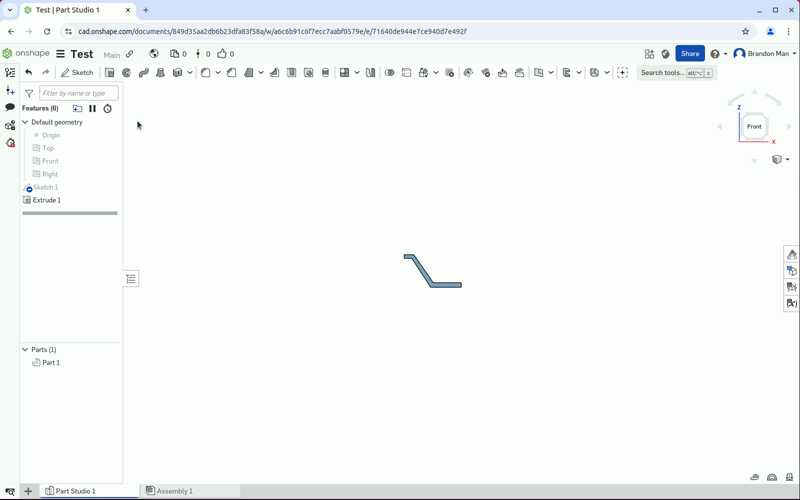
key(shift+h)
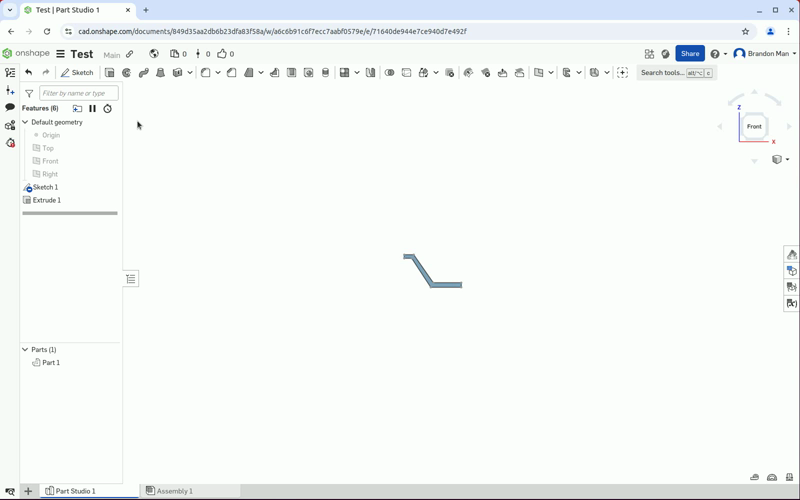
key(shift+h)
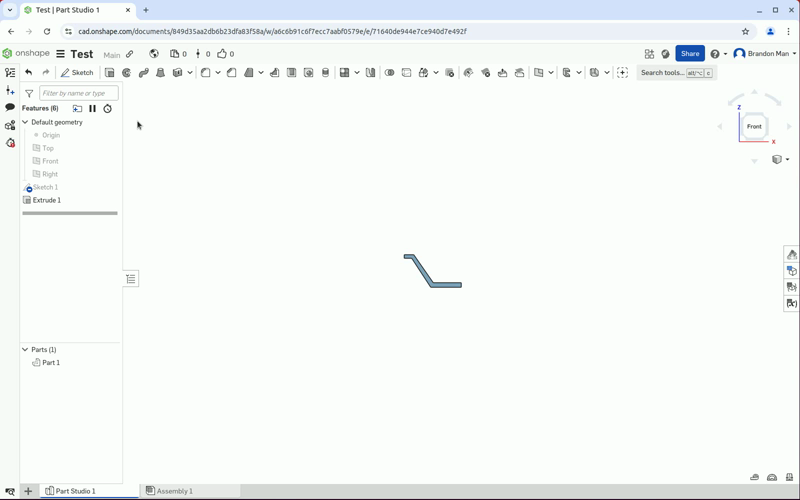
mouse_move(73, 189)
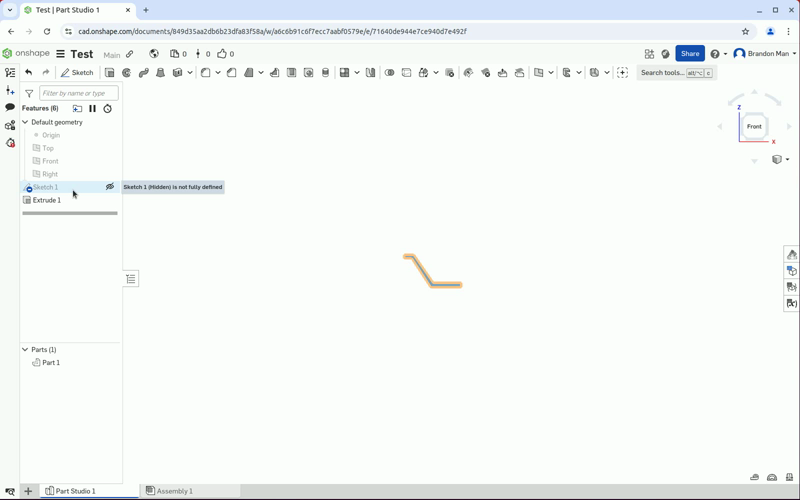
click(73, 189)
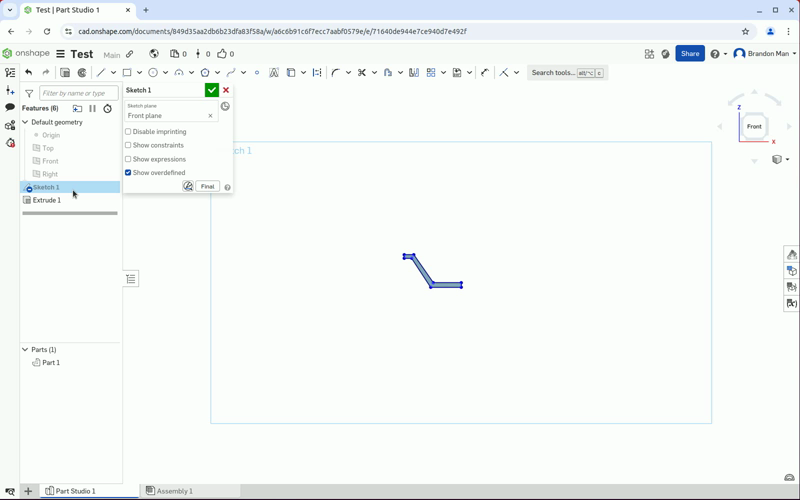
mouse_move(229, 92)
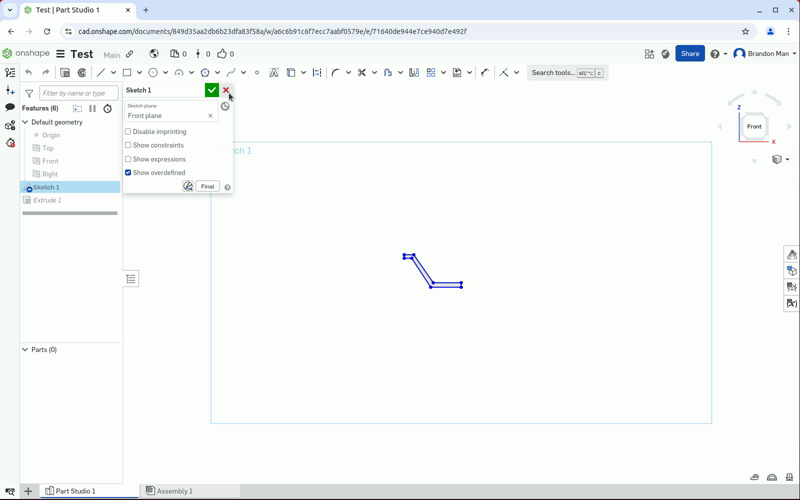
click(229, 92)
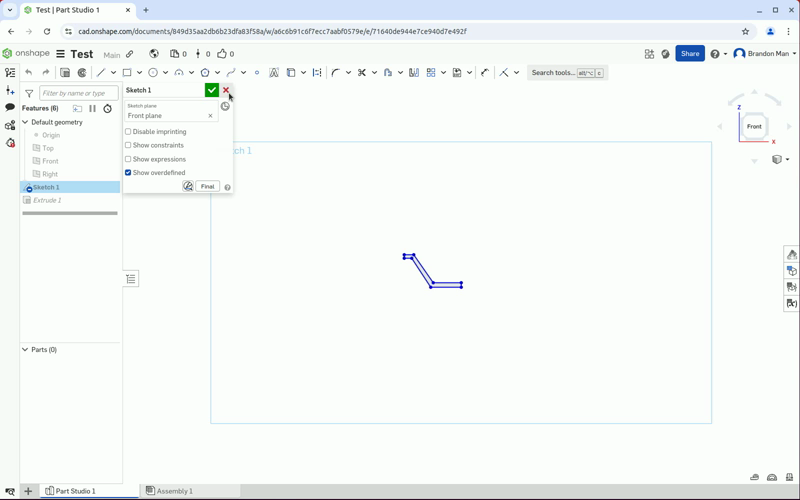
key(shift+s)
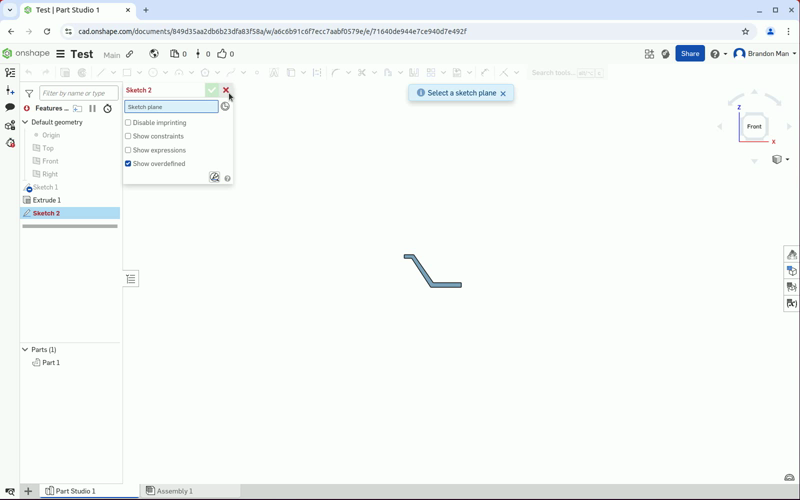
mouse_move(73, 163)
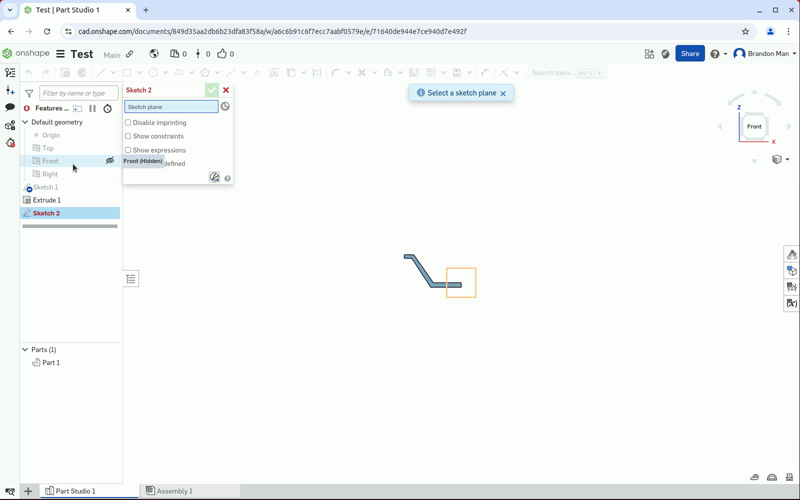
click(73, 163)
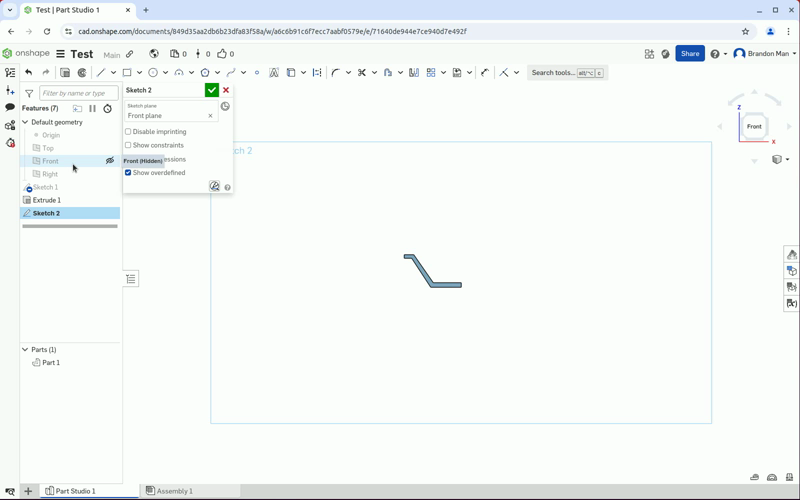
mouse_move(73, 352)
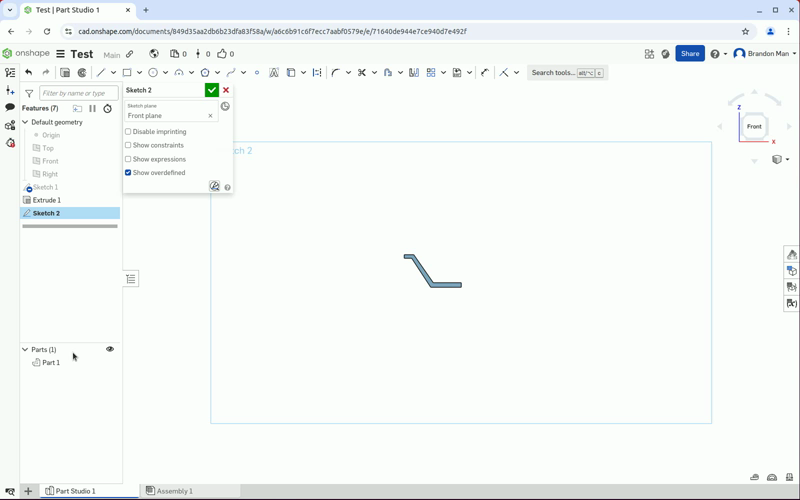
key(y)
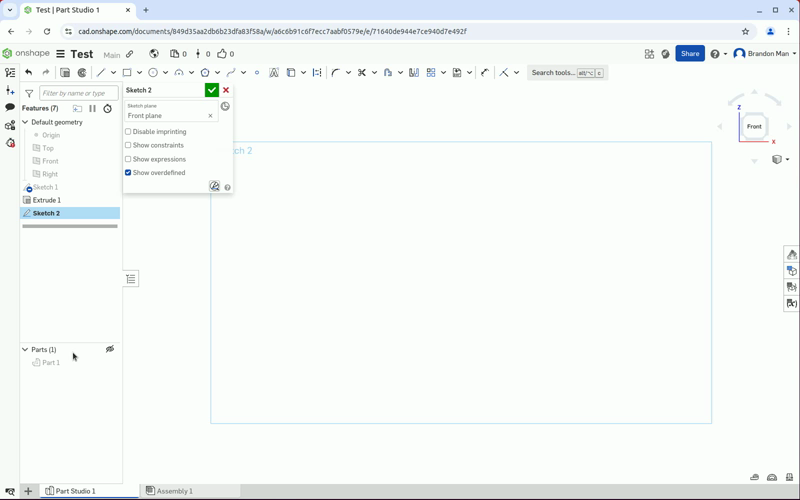
key(l)
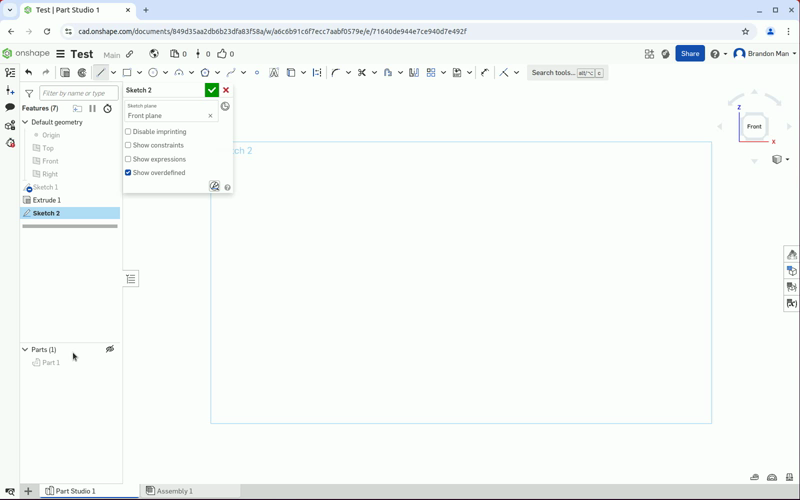
key_down(shift)
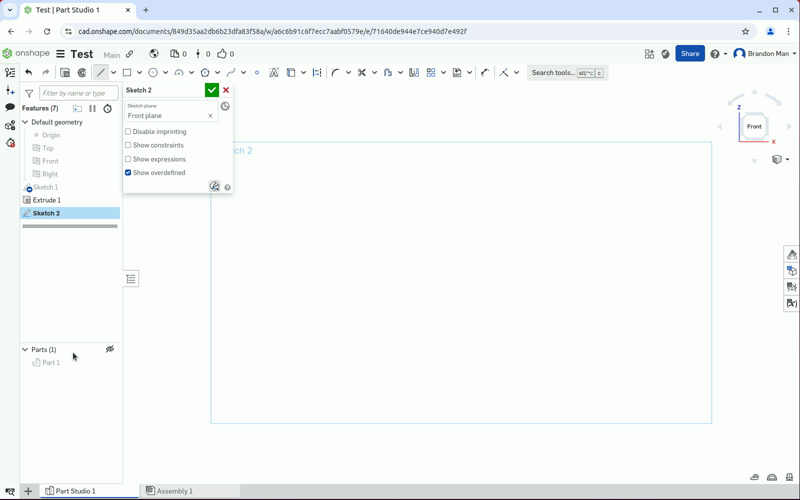
mouse_move(460, 286)
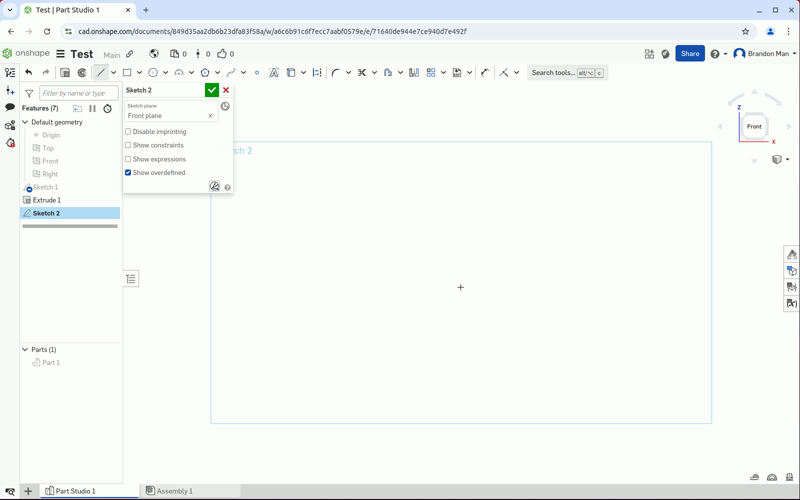
click(460, 286)
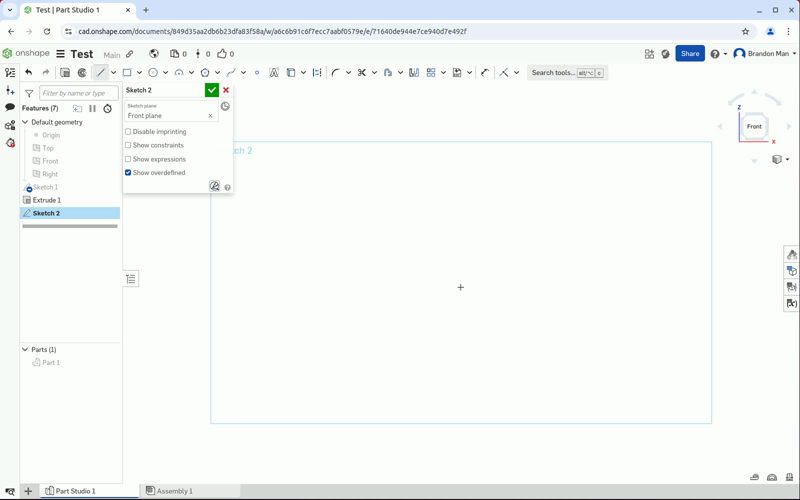
key_up(shift)
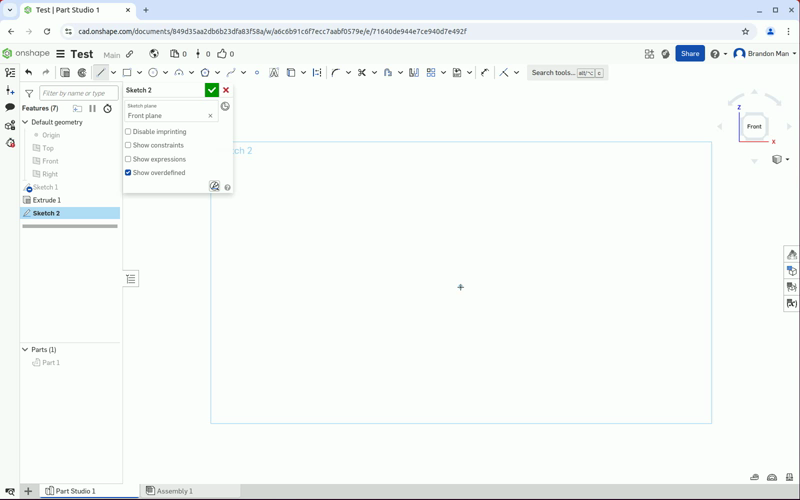
key_down(shift)
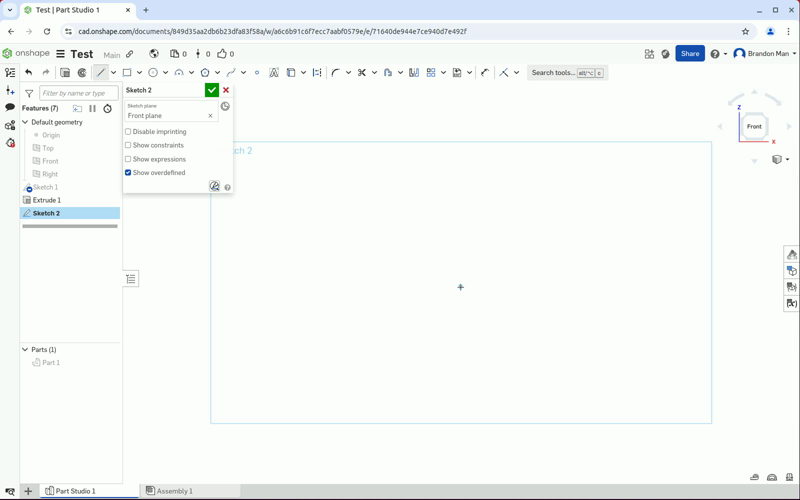
mouse_move(490, 286)
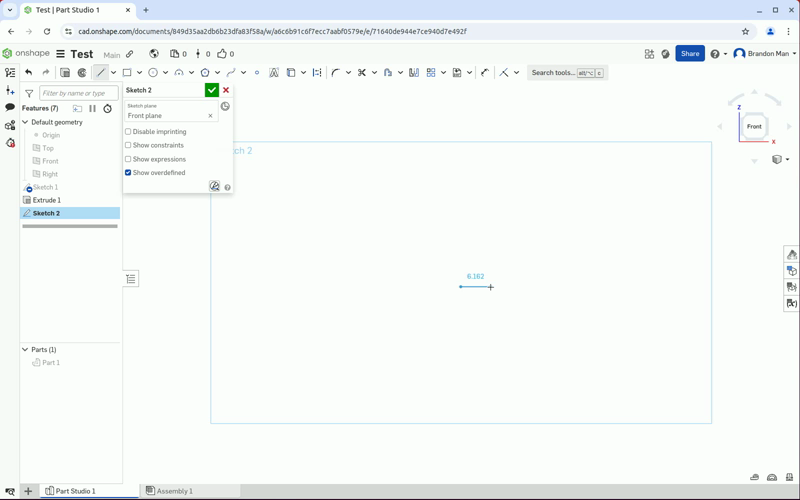
mouse_move(491, 286)
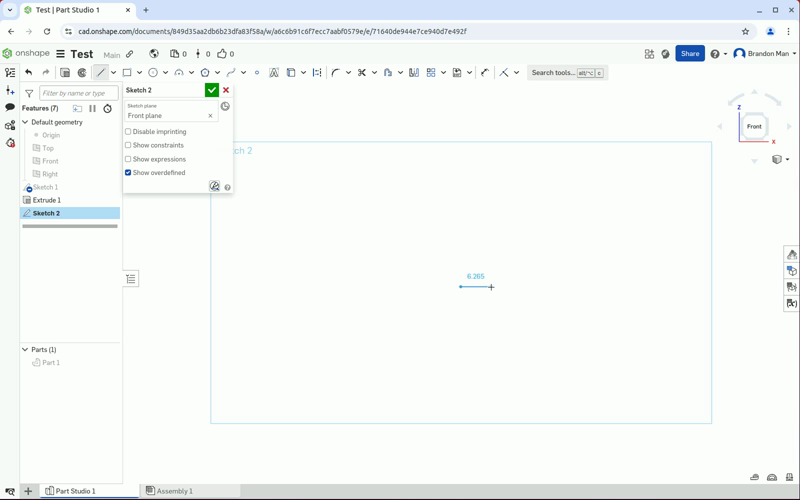
click(491, 286)
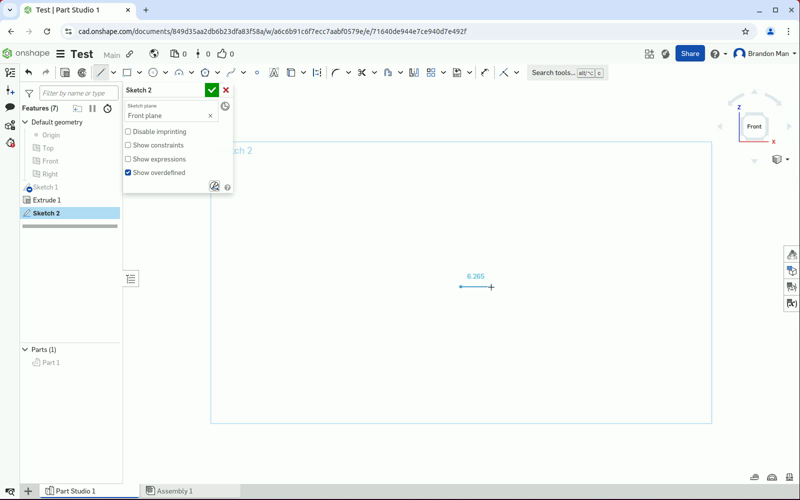
key_up(shift)
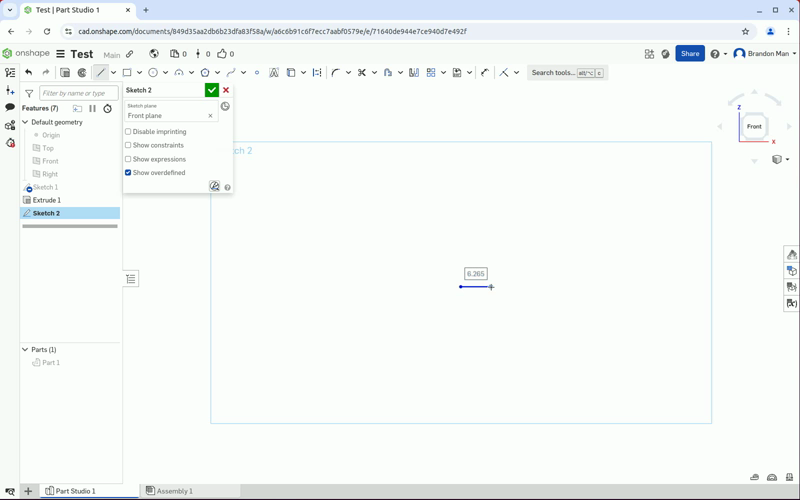
key_down(shift)
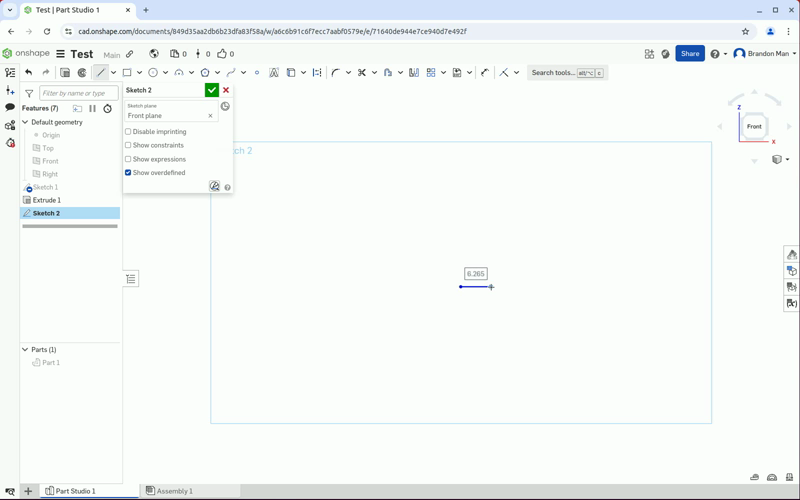
mouse_move(521, 286)
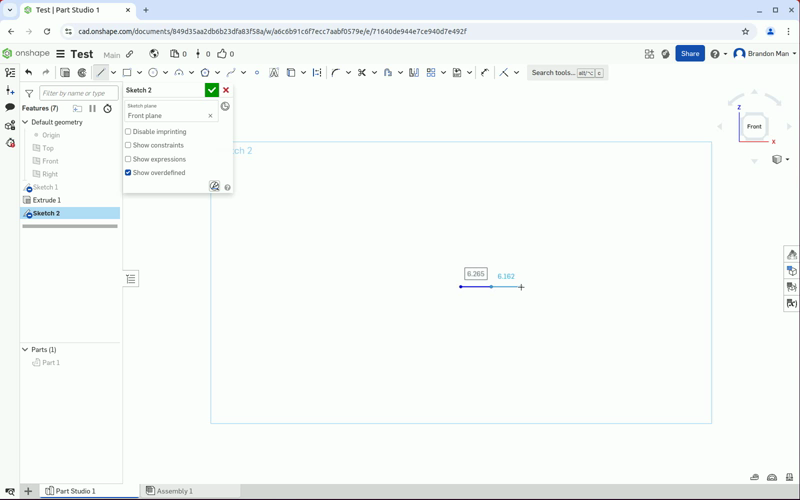
mouse_move(510, 257)
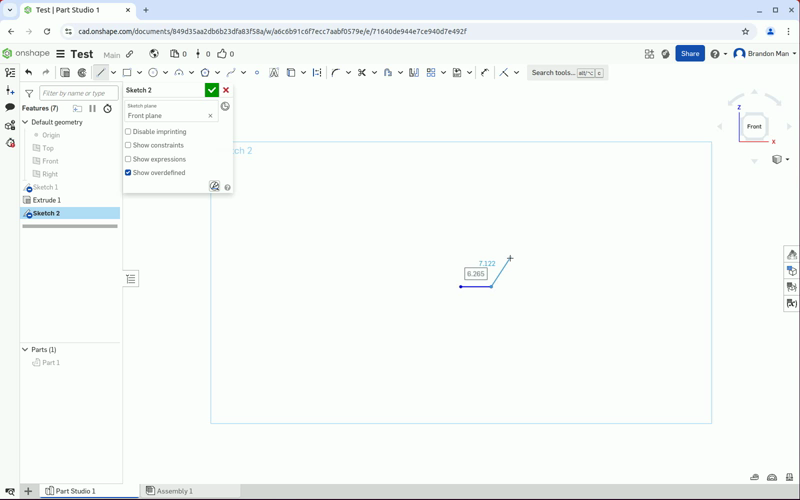
click(510, 257)
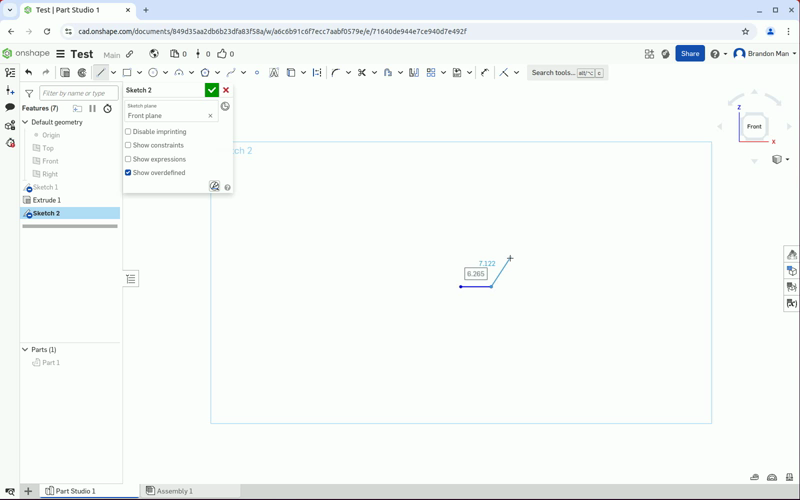
key_up(shift)
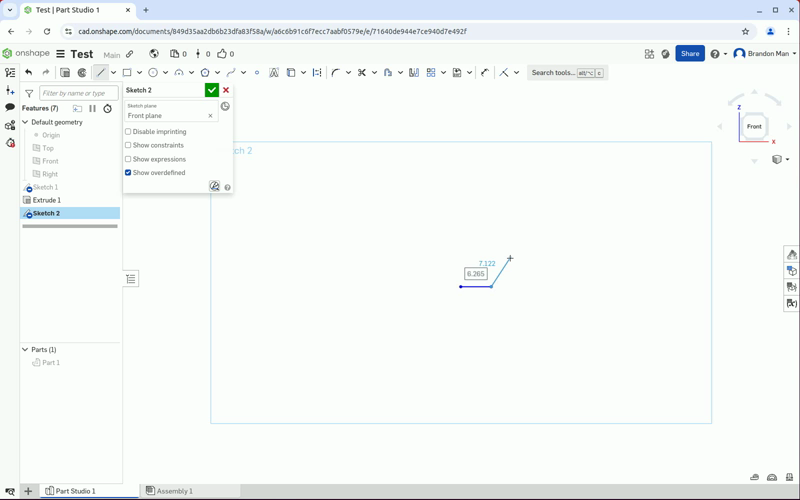
key_down(shift)
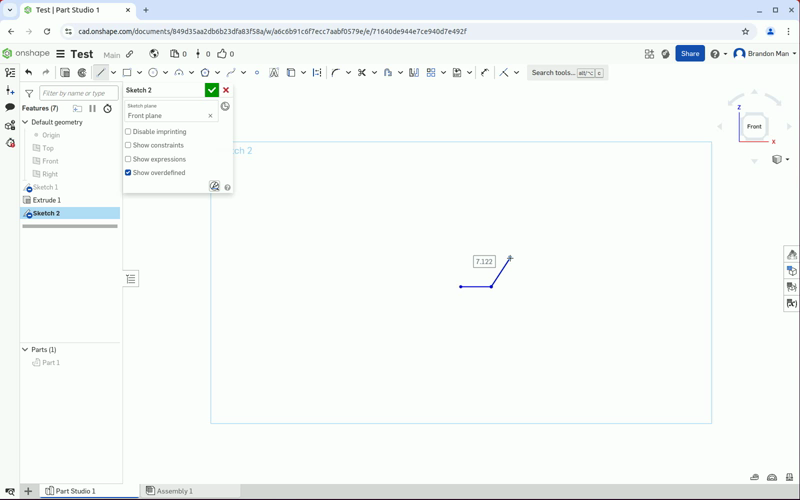
mouse_move(540, 257)
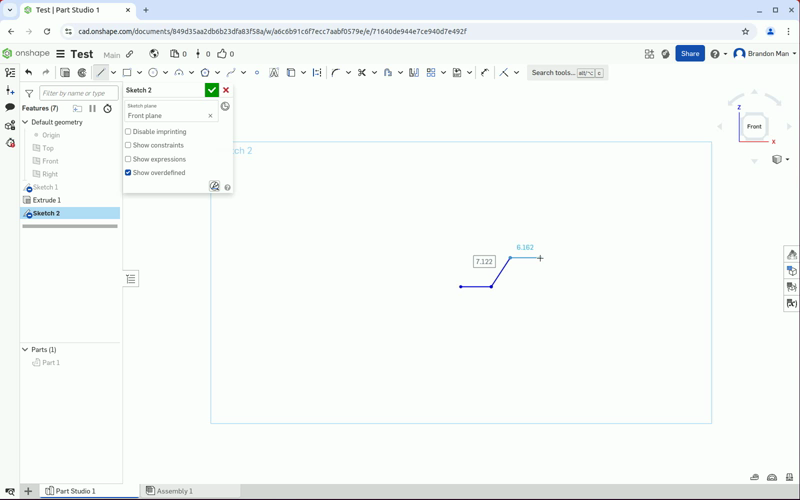
mouse_move(517, 257)
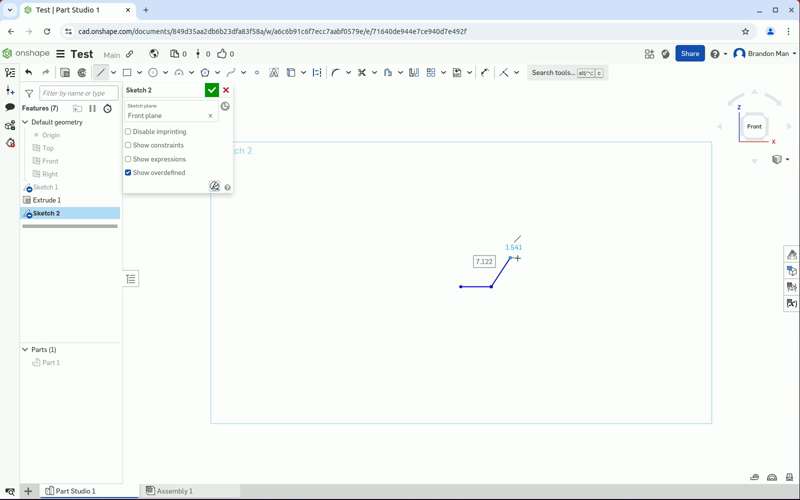
scroll(6)
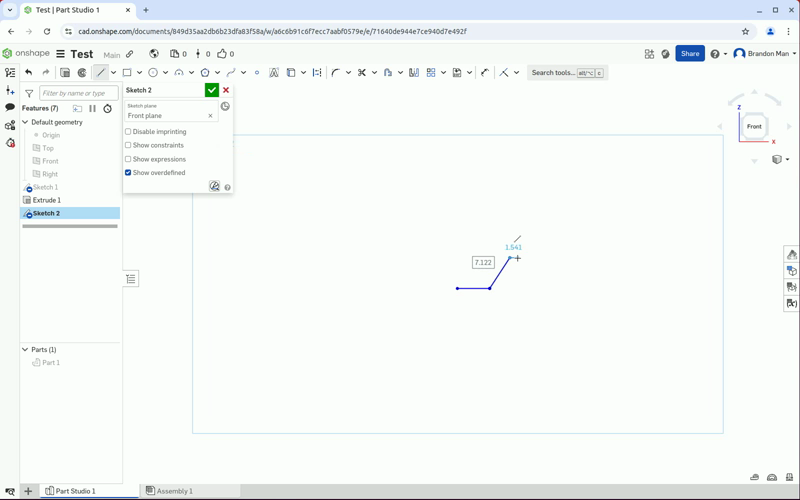
scroll(6)
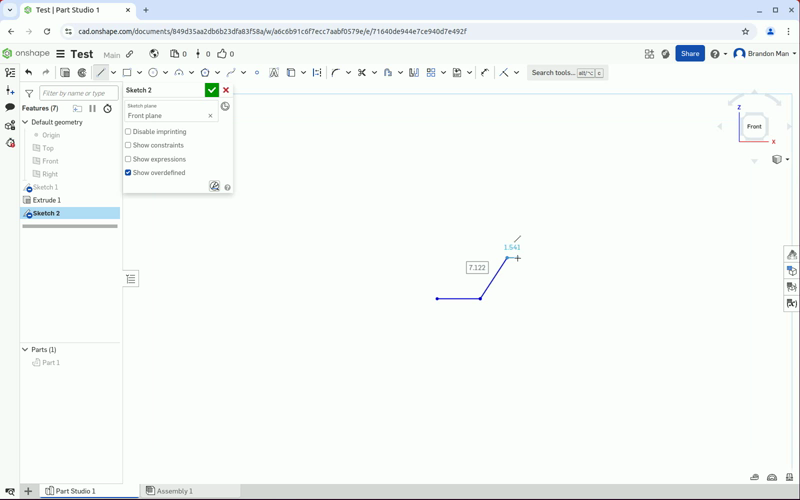
scroll(6)
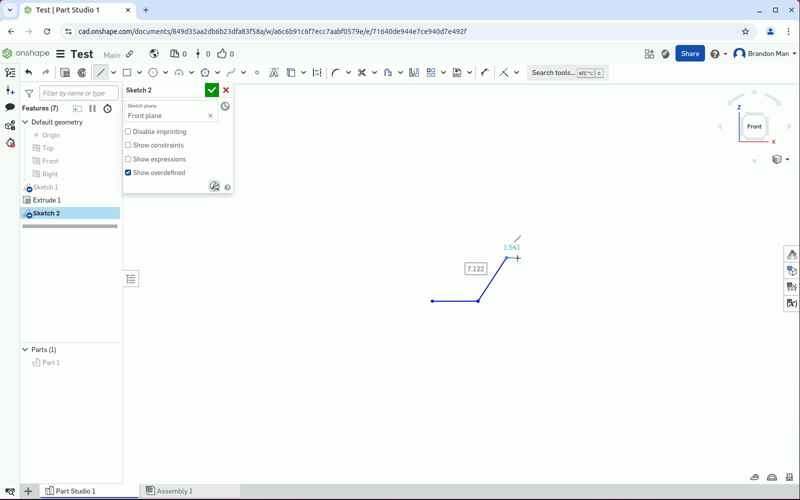
scroll(6)
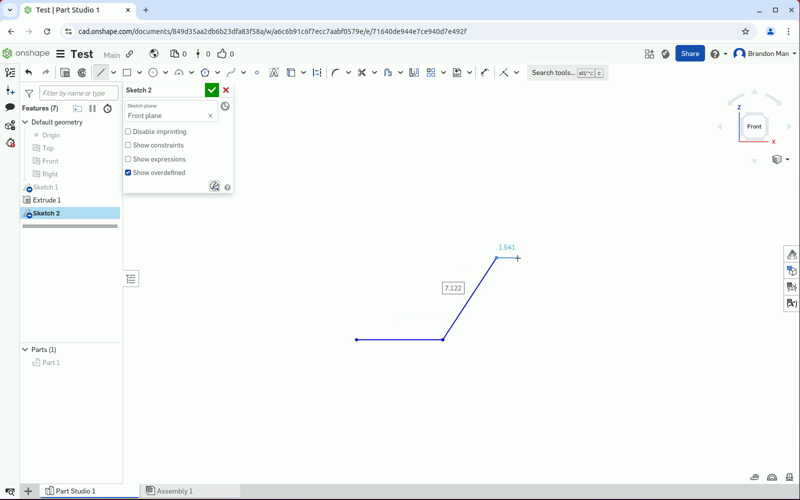
scroll(6)
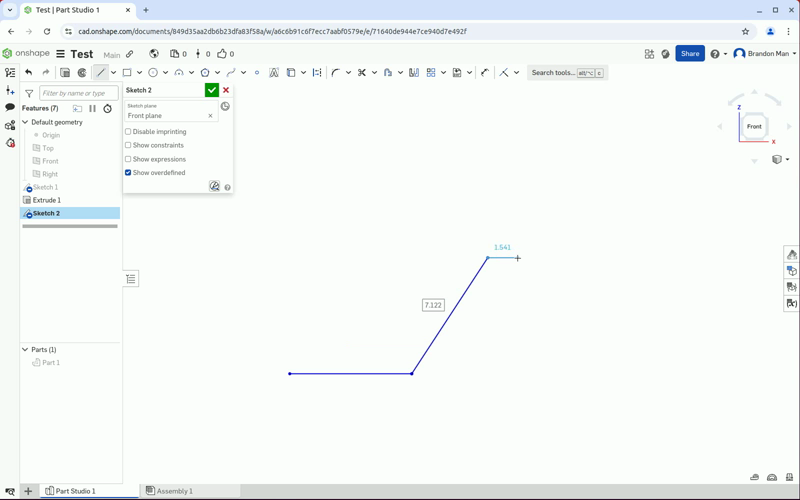
scroll(6)
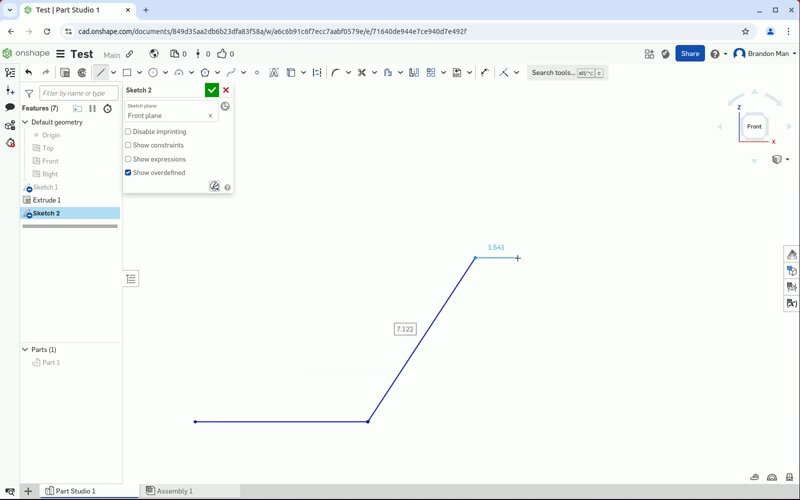
scroll(6)
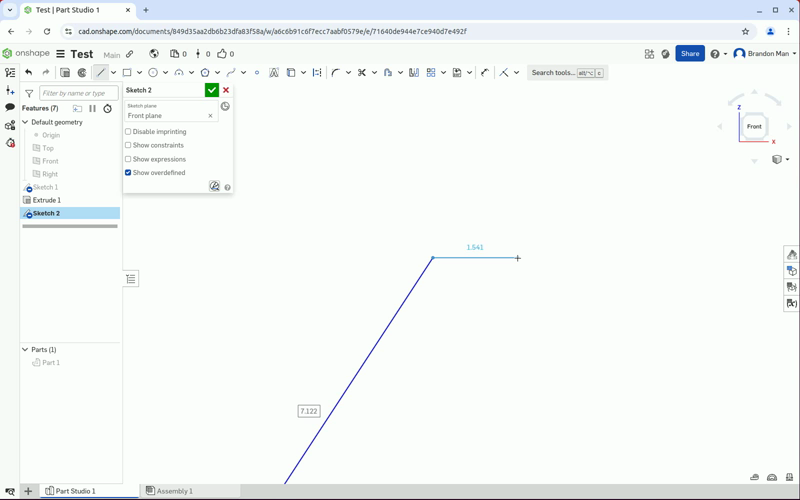
click(517, 257)
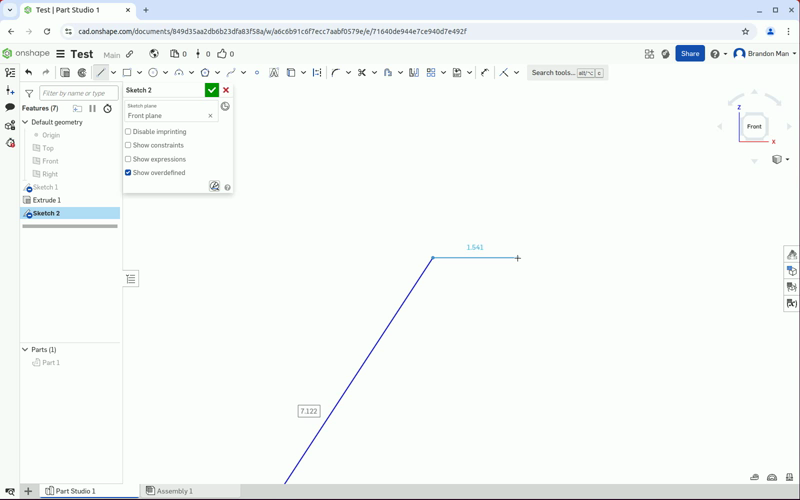
scroll(-6)
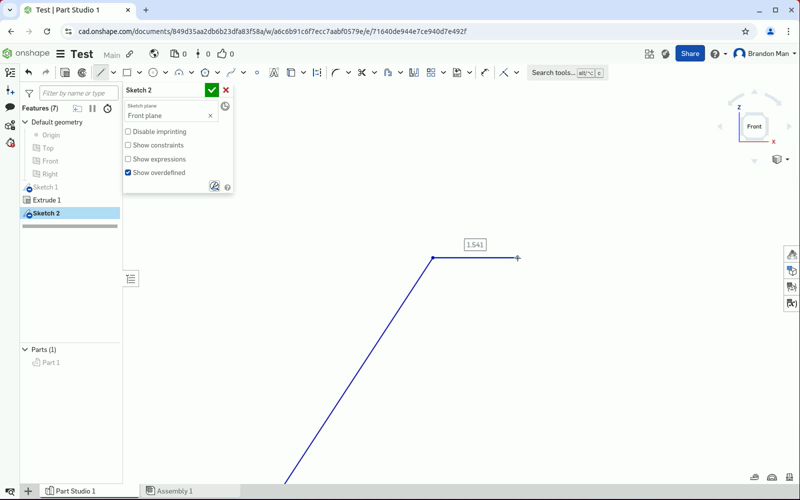
scroll(-6)
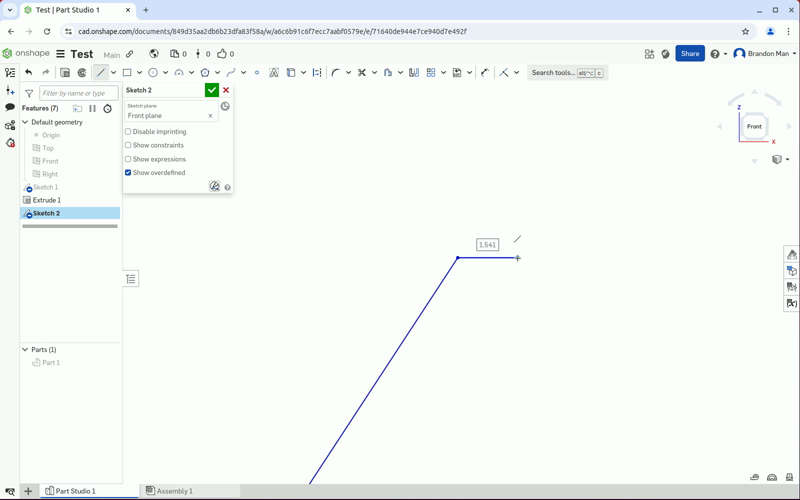
scroll(-6)
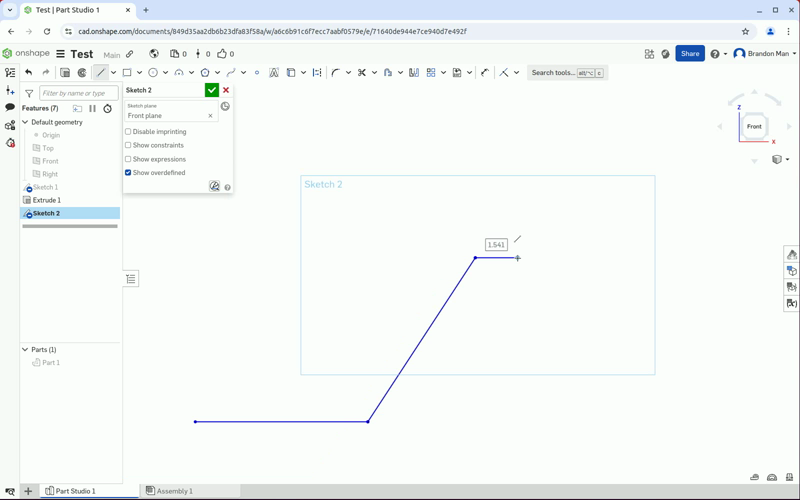
scroll(-6)
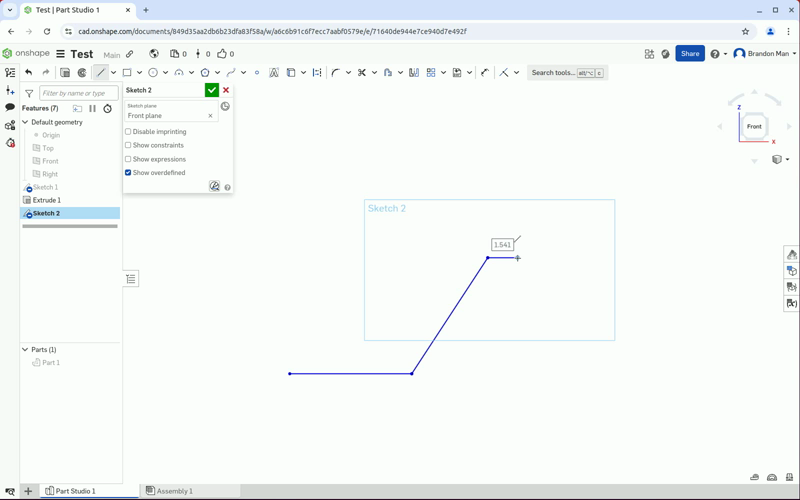
scroll(-6)
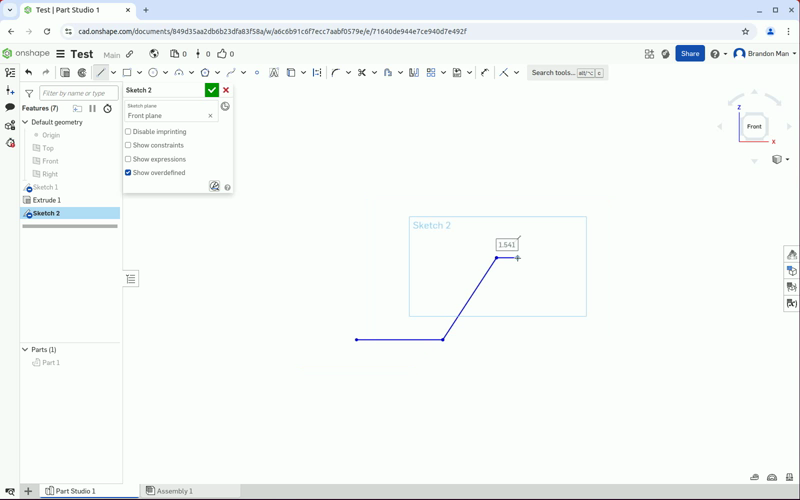
scroll(-6)
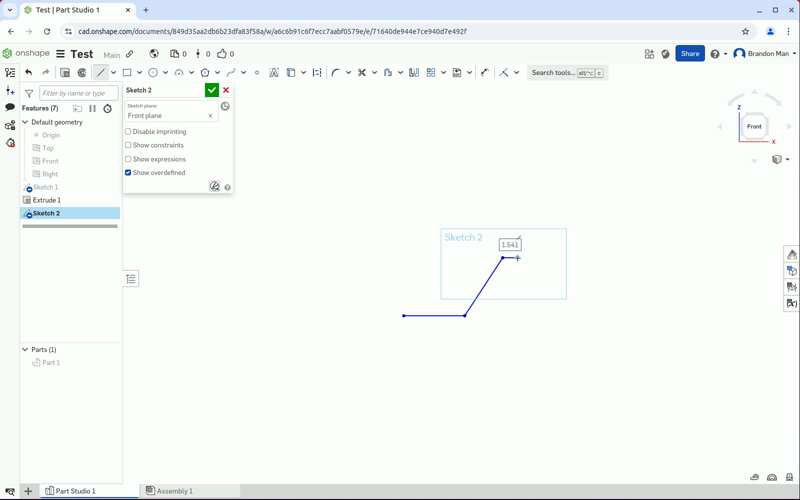
scroll(-6)
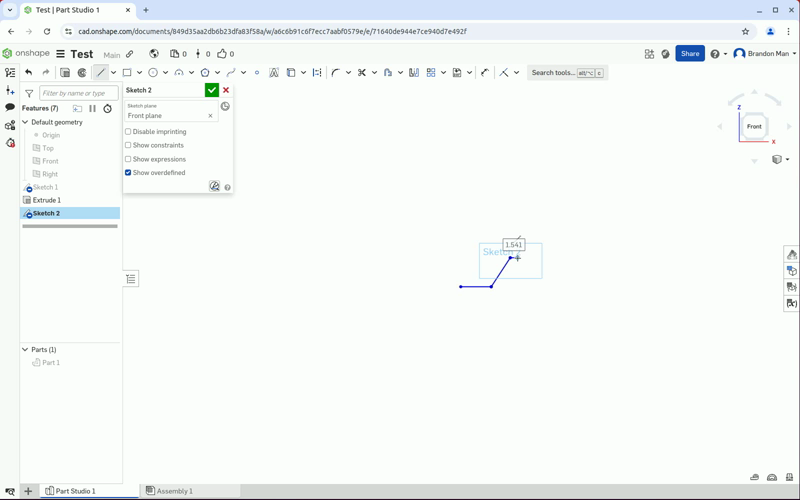
key_up(shift)
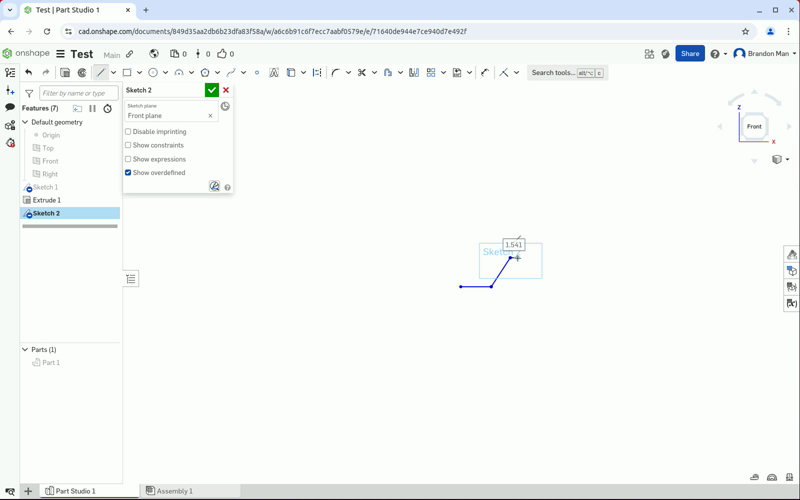
key_down(shift)
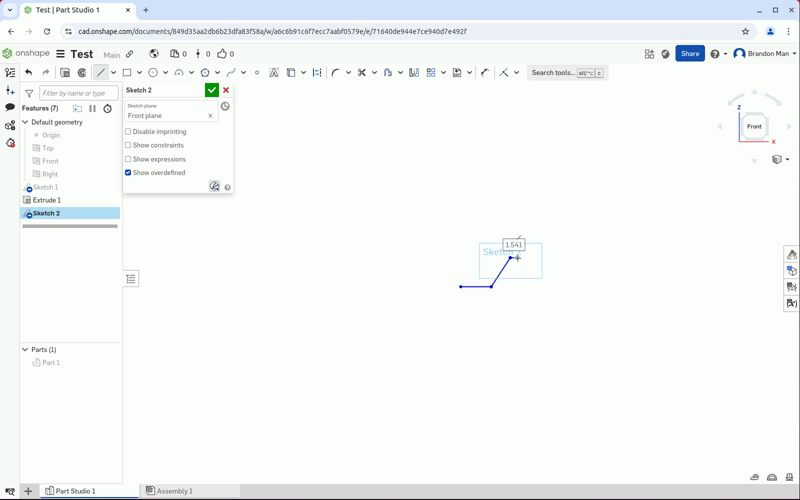
mouse_move(547, 257)
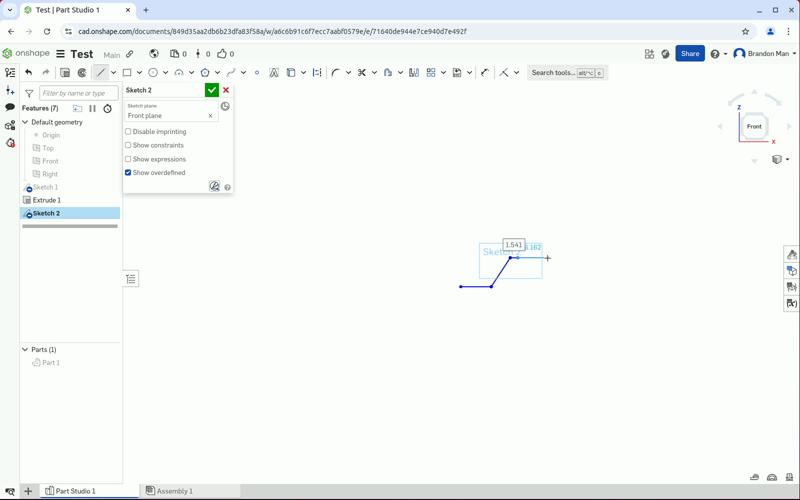
mouse_move(517, 254)
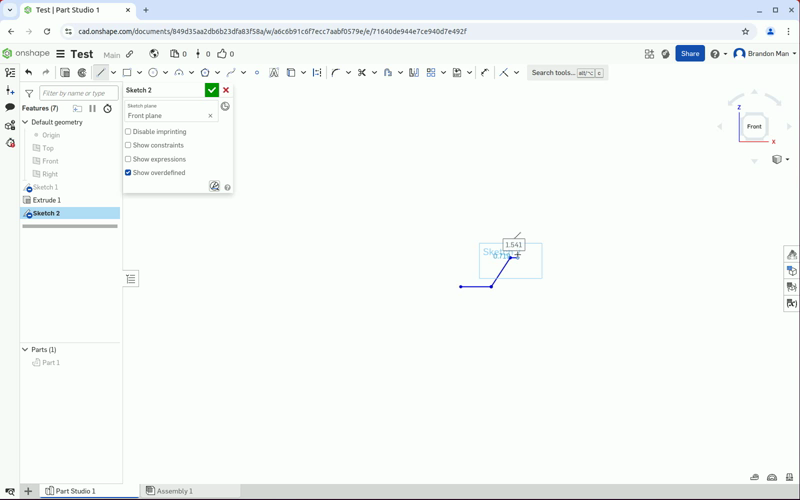
scroll(6)
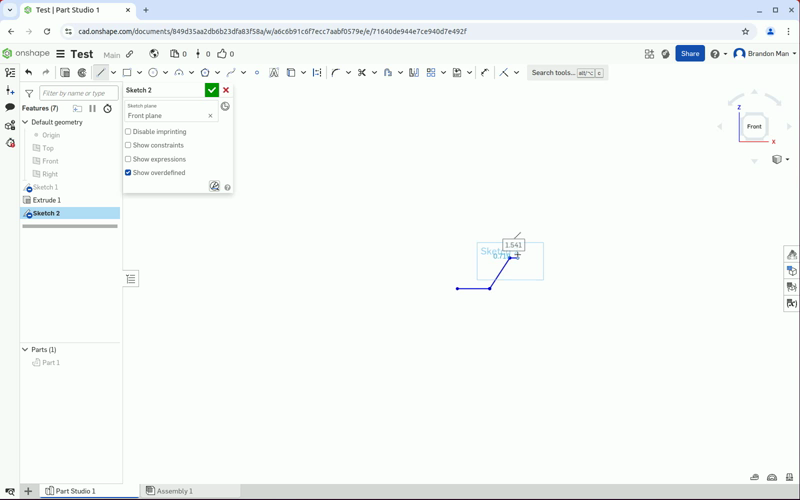
scroll(6)
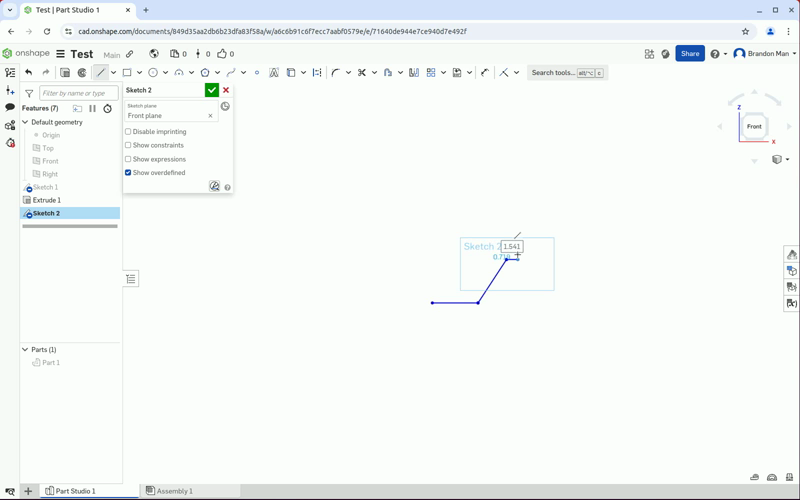
scroll(6)
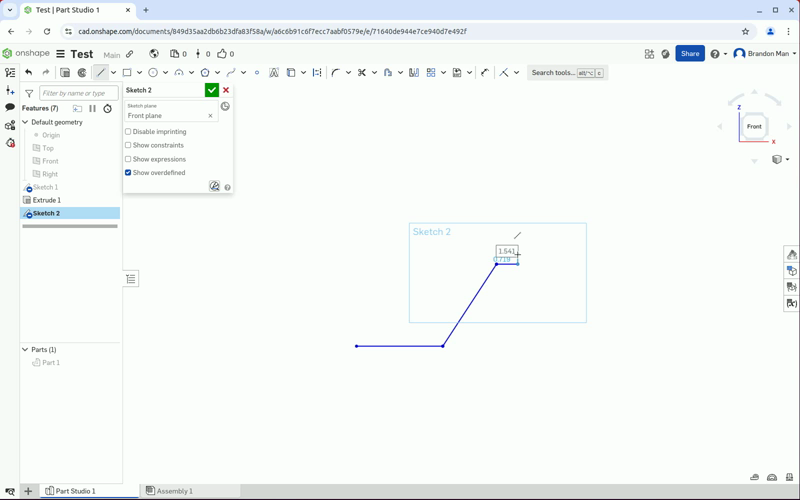
scroll(6)
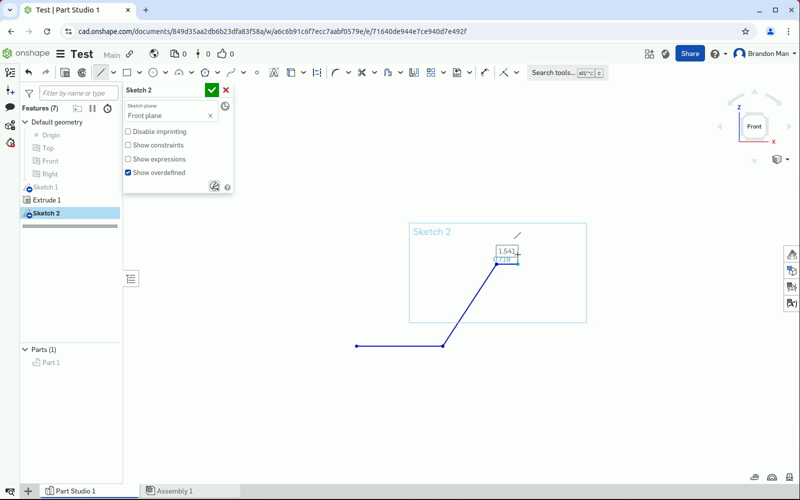
scroll(6)
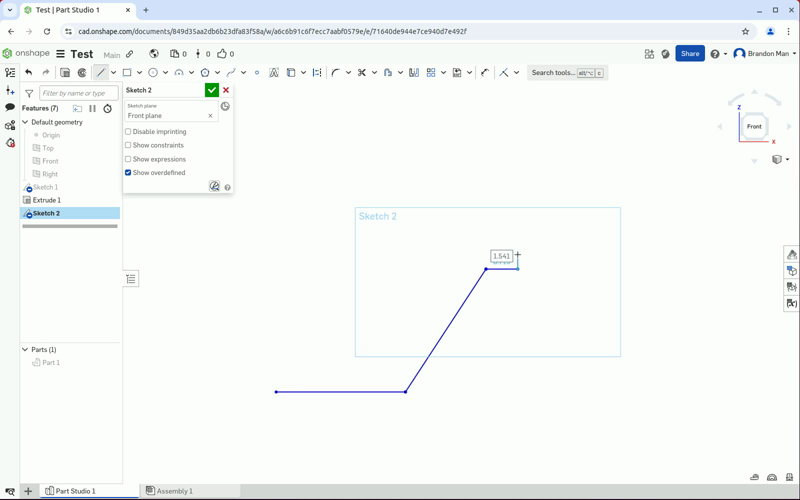
scroll(6)
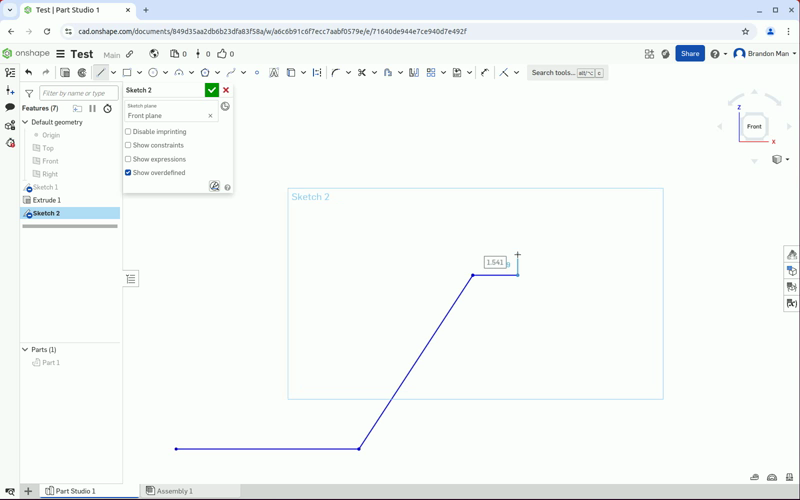
scroll(6)
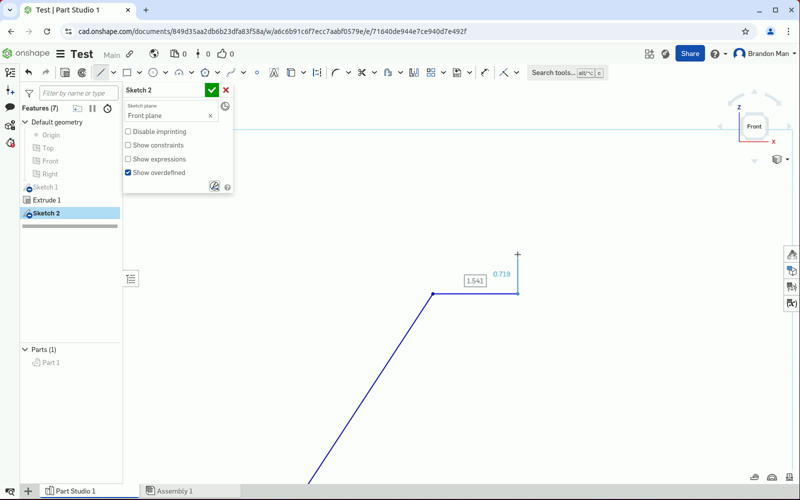
click(517, 254)
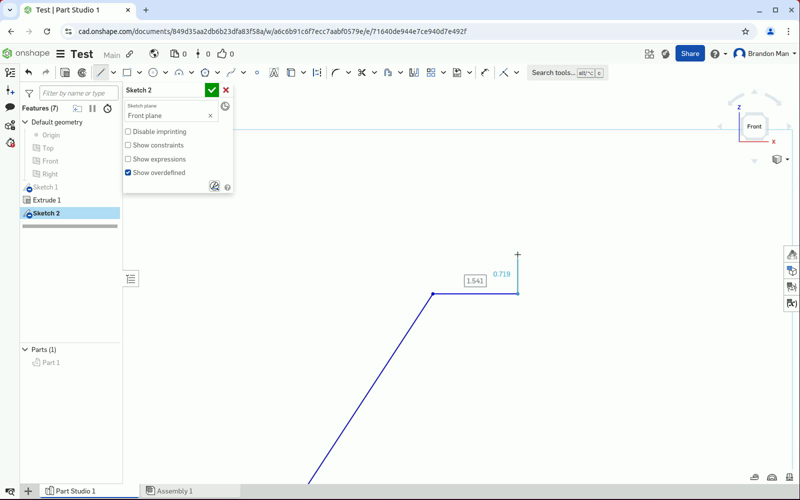
scroll(-6)
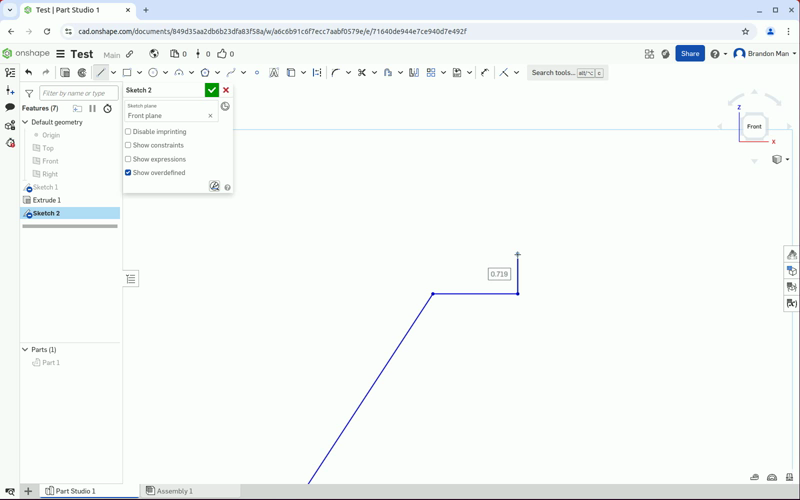
scroll(-6)
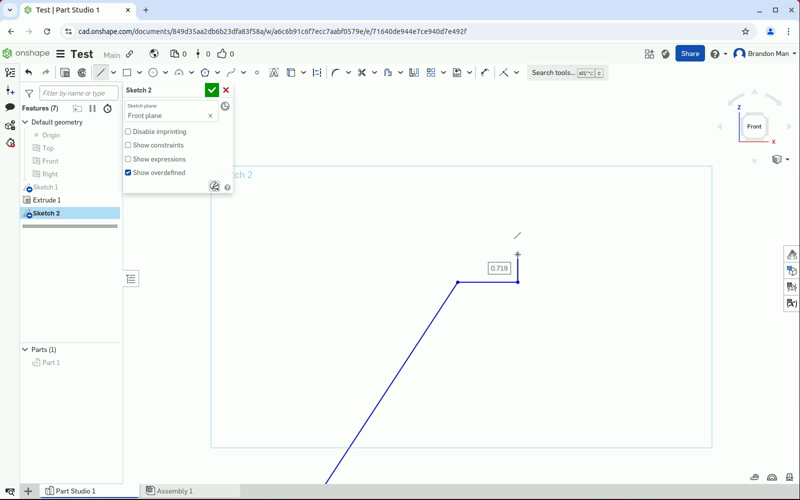
scroll(-6)
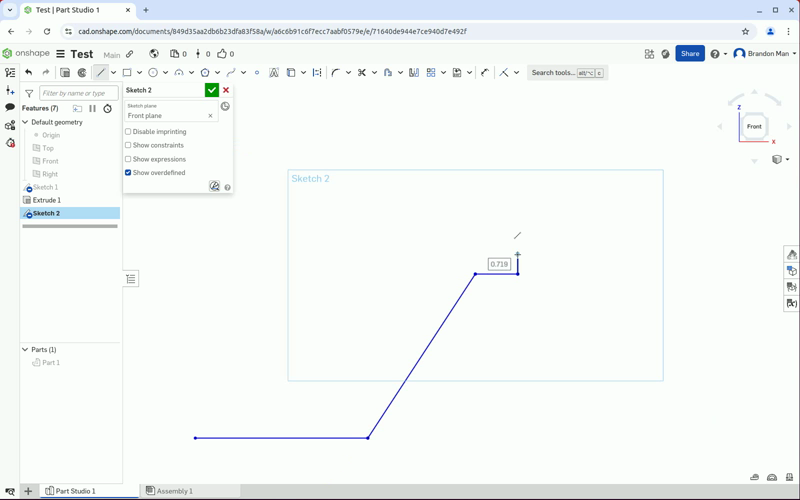
scroll(-6)
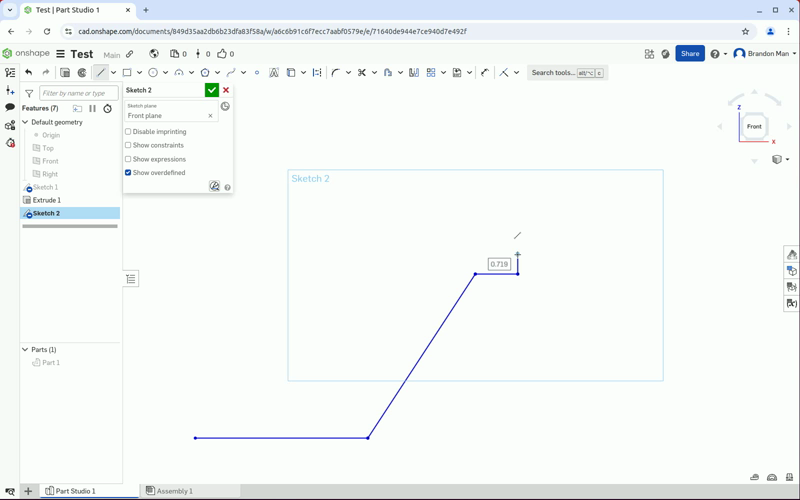
scroll(-6)
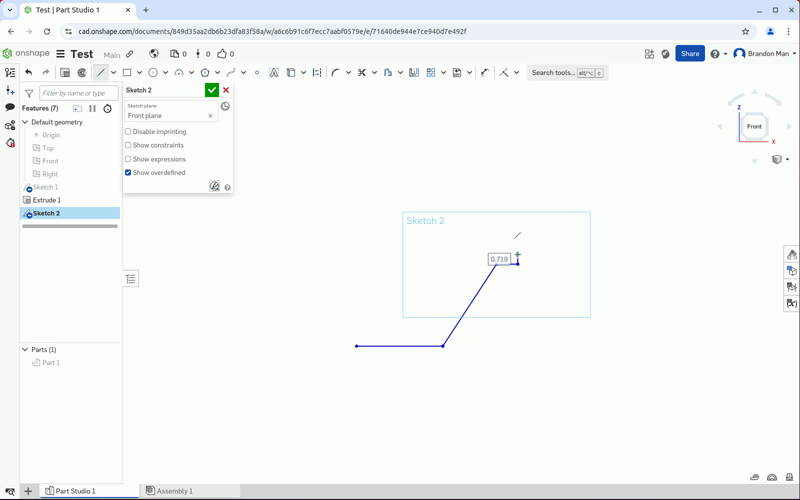
scroll(-6)
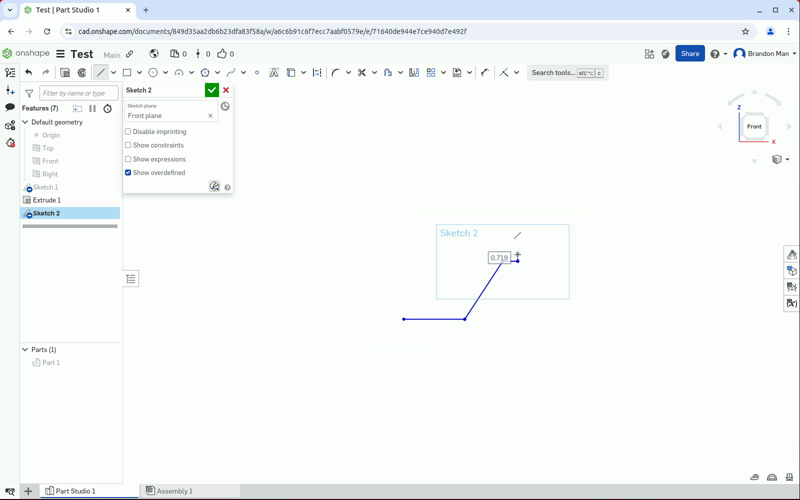
scroll(-6)
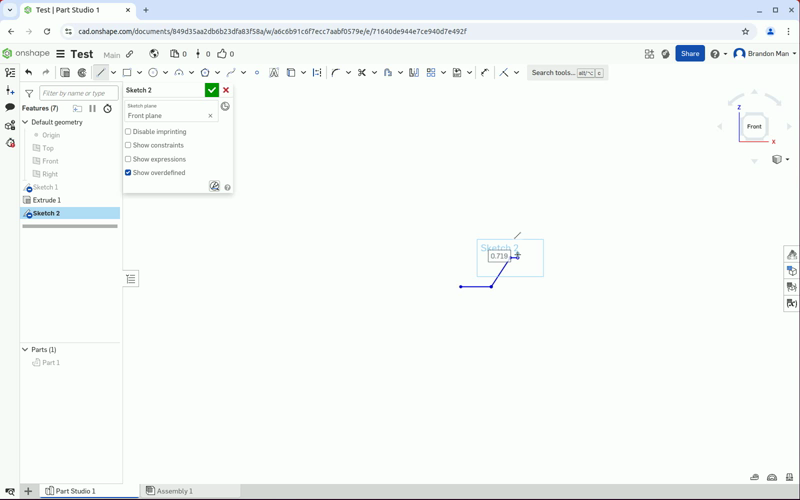
key_up(shift)
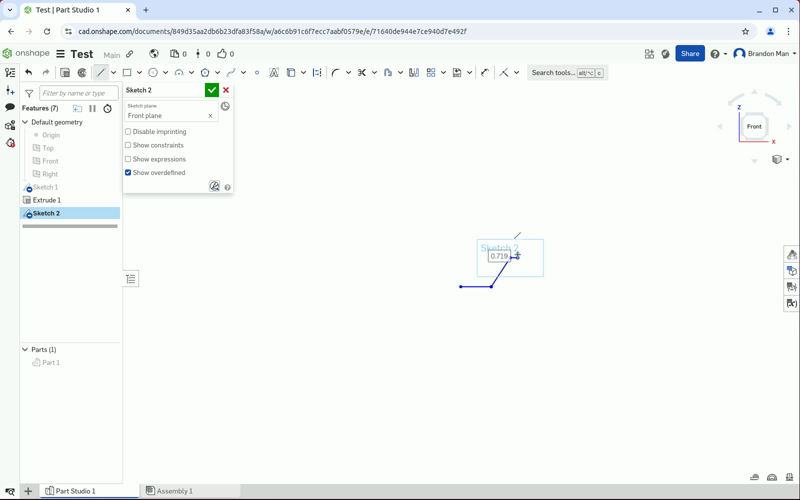
key_down(shift)
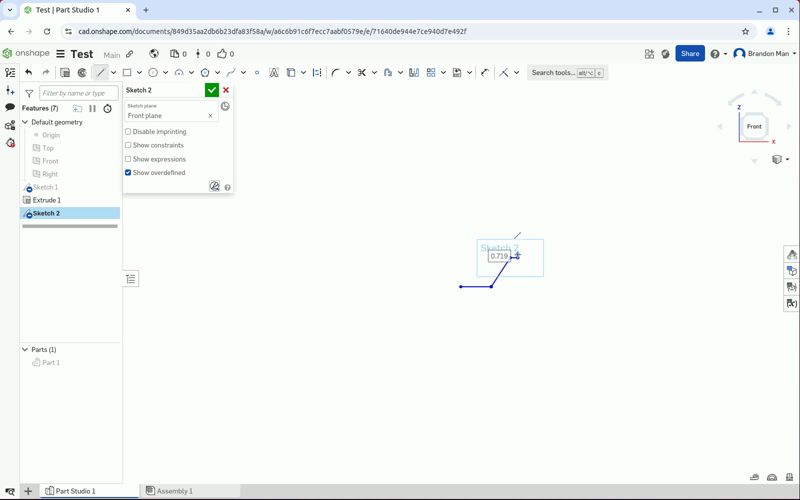
mouse_move(547, 254)
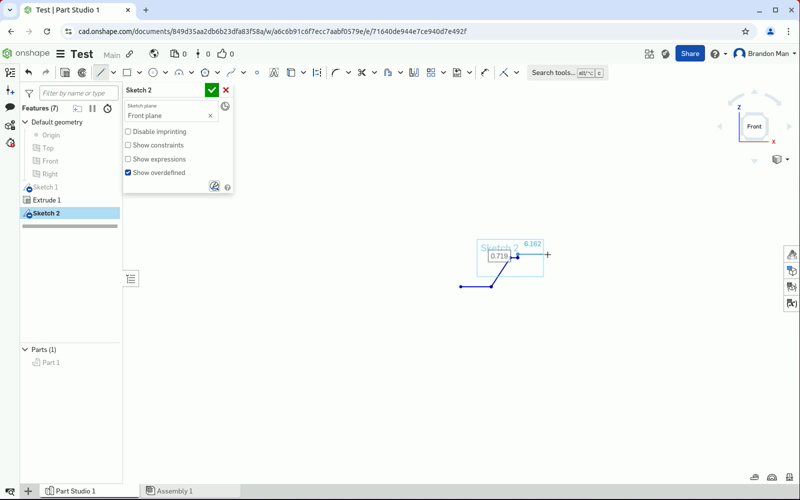
mouse_move(508, 254)
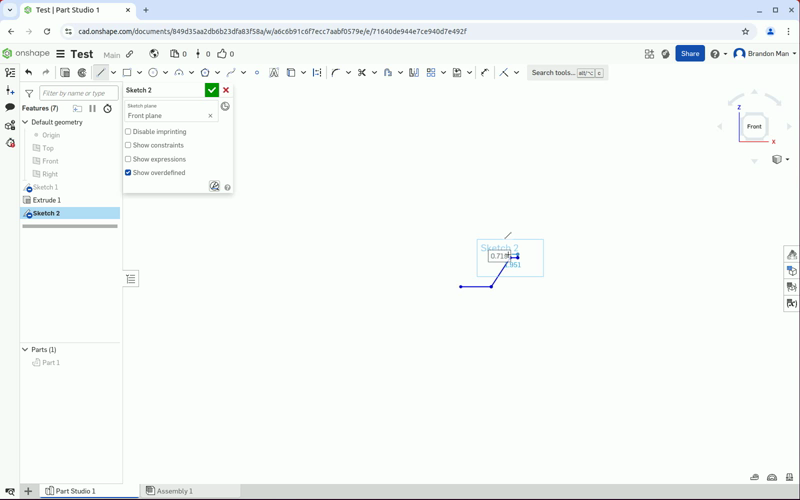
scroll(6)
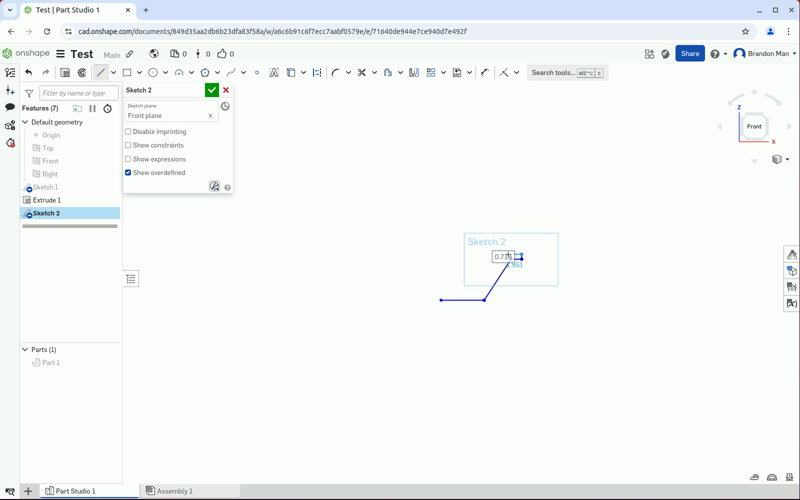
scroll(6)
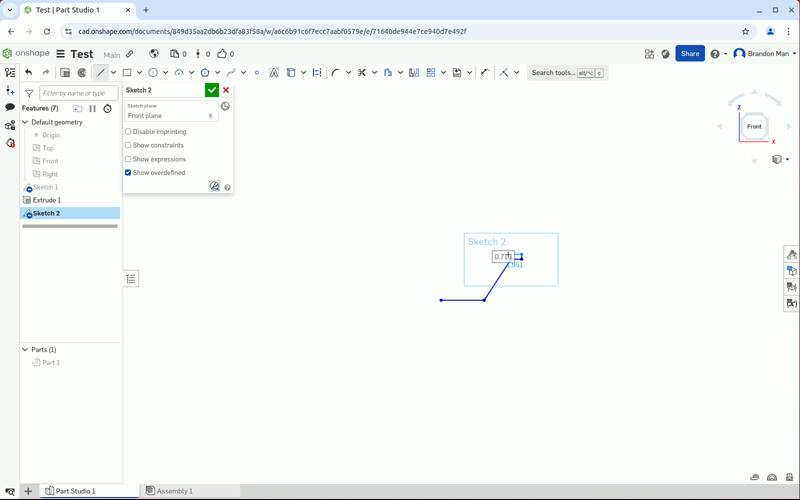
scroll(6)
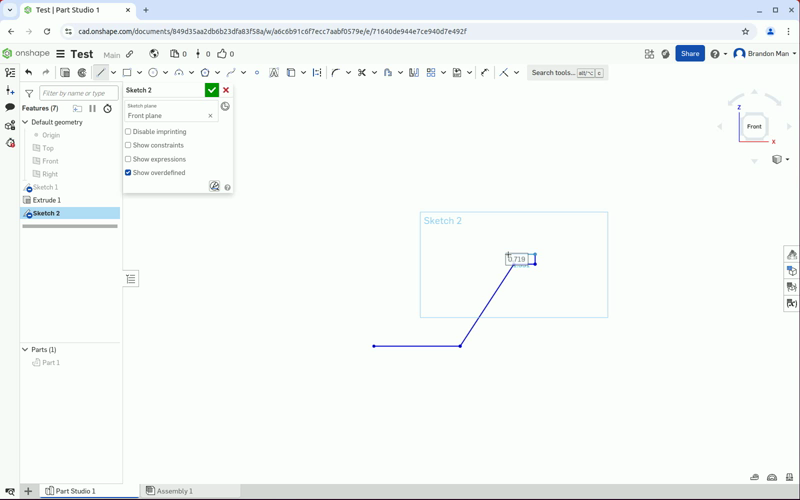
scroll(6)
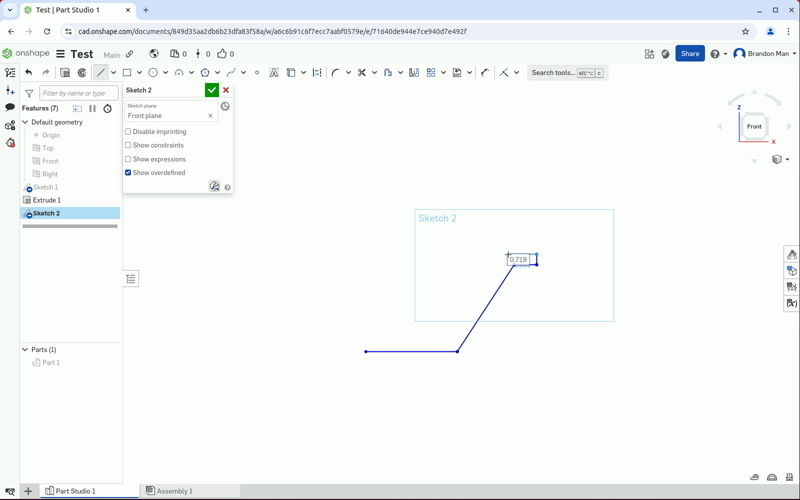
scroll(6)
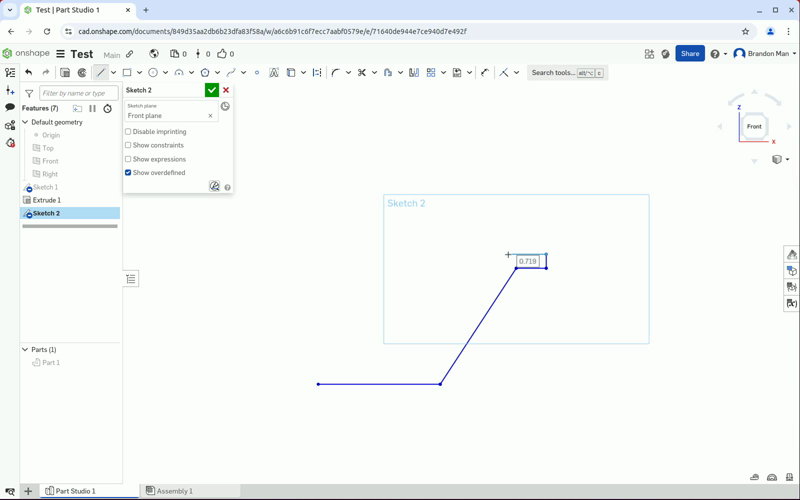
scroll(6)
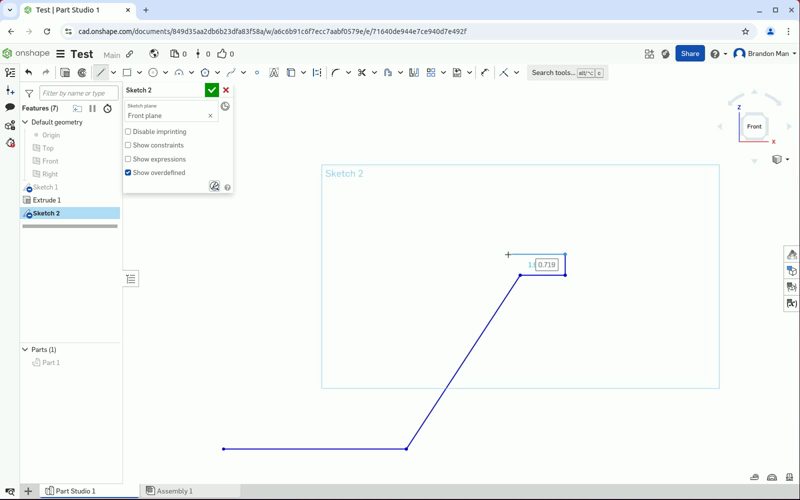
scroll(6)
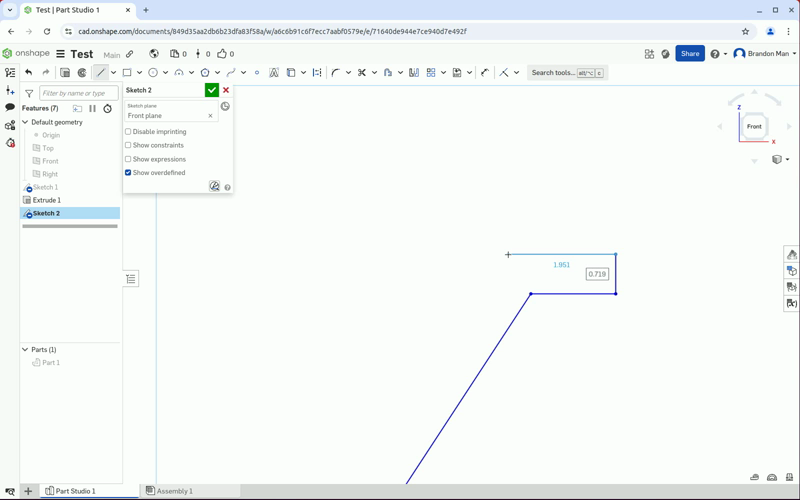
click(508, 254)
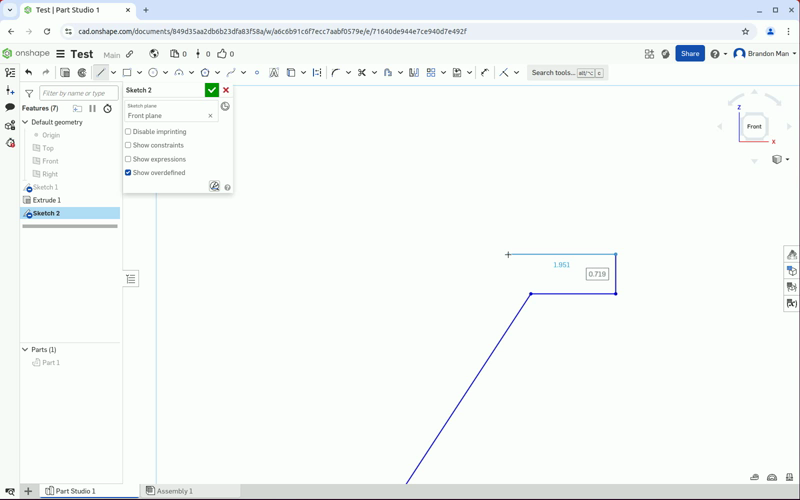
scroll(-6)
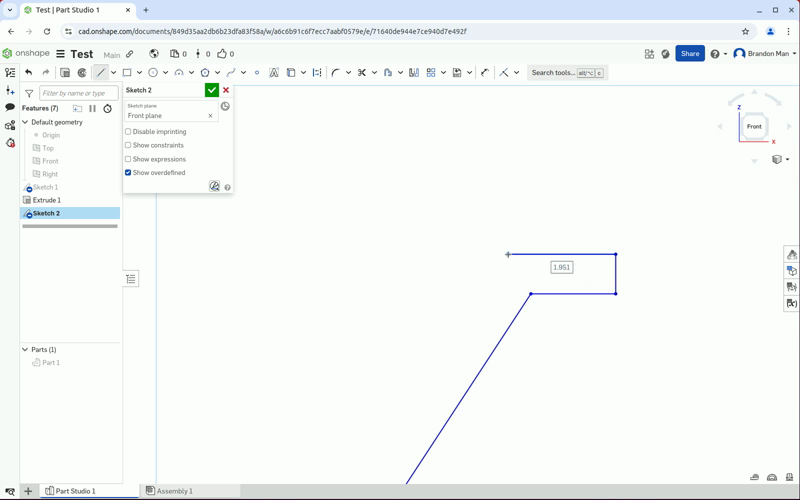
scroll(-6)
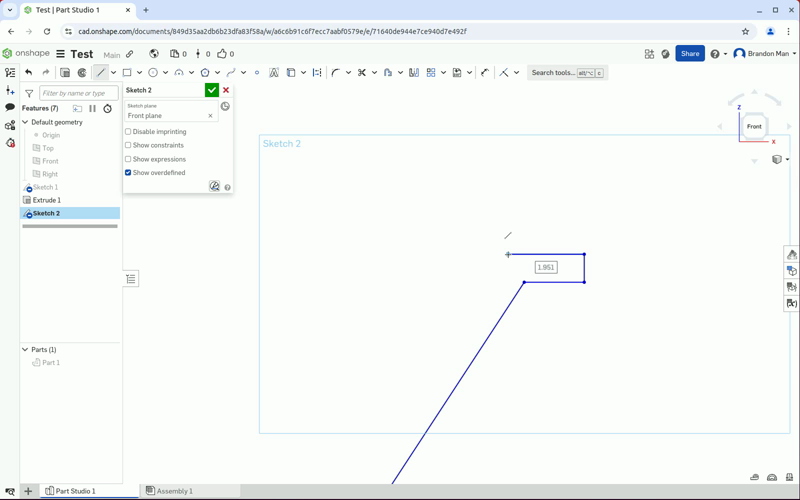
scroll(-6)
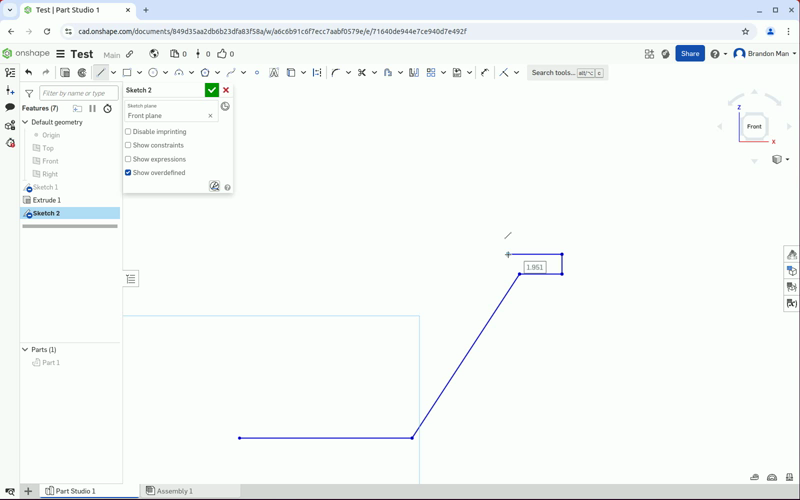
scroll(-6)
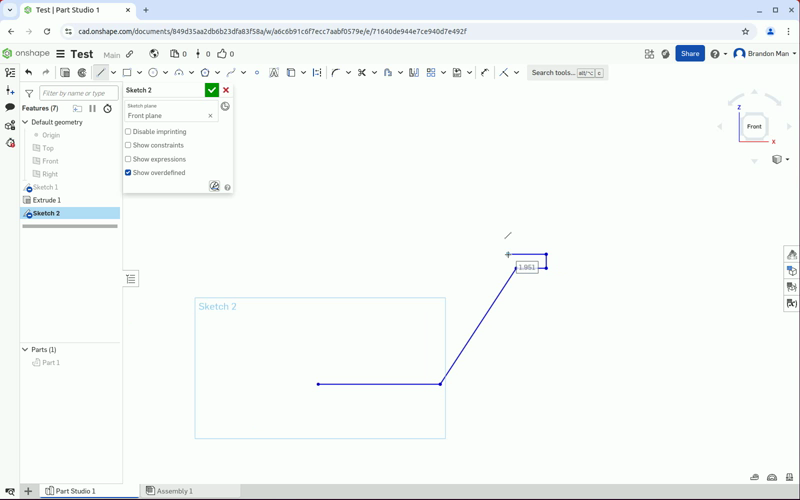
scroll(-6)
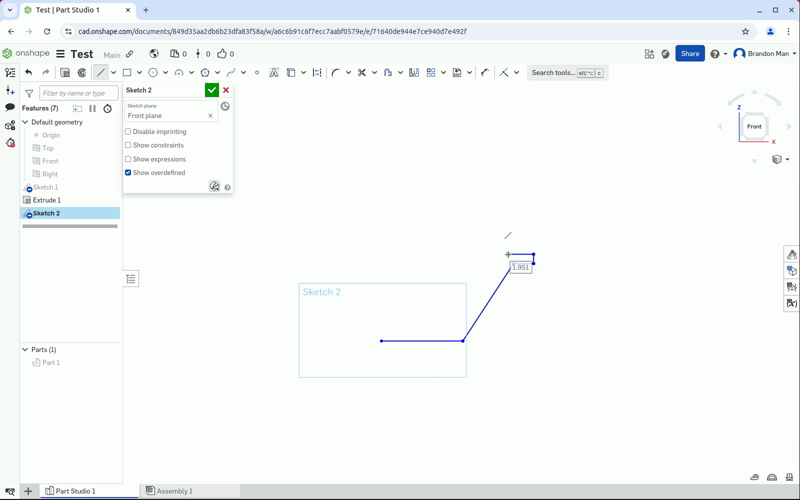
scroll(-6)
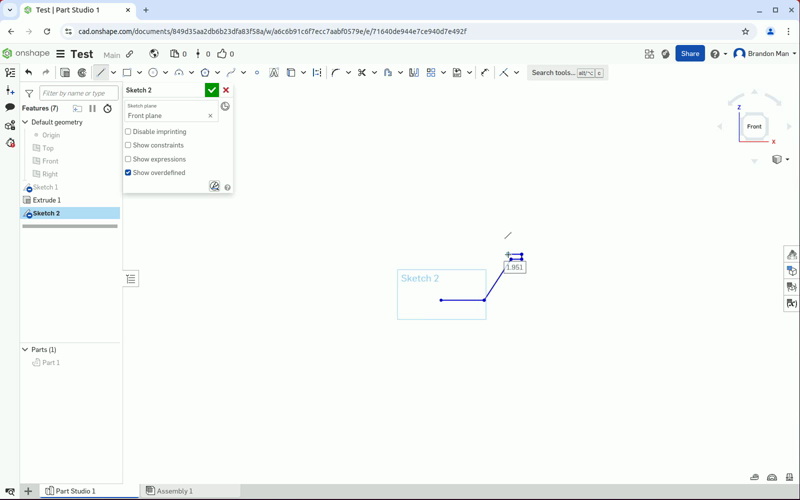
scroll(-6)
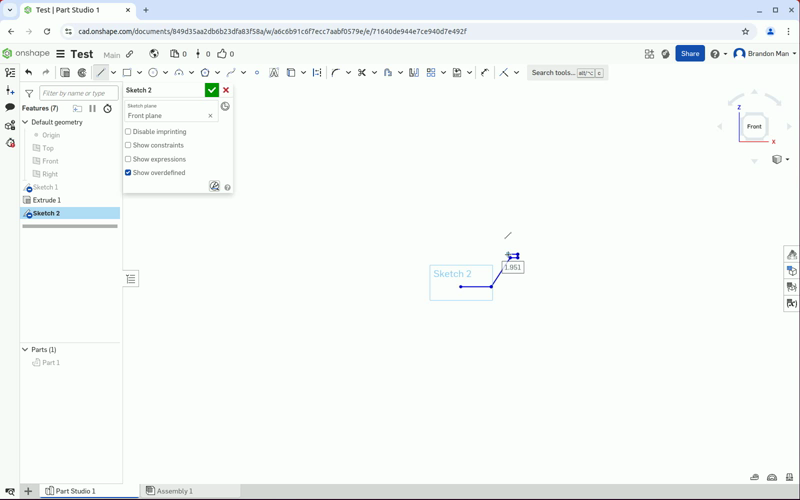
key_up(shift)
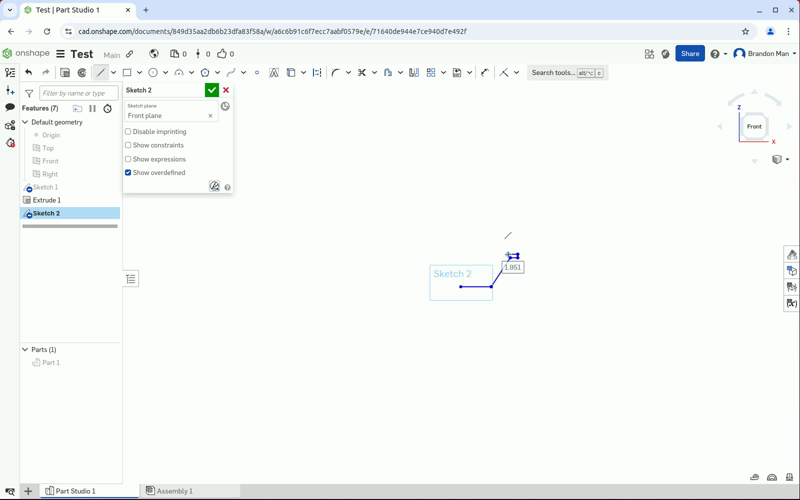
key_down(shift)
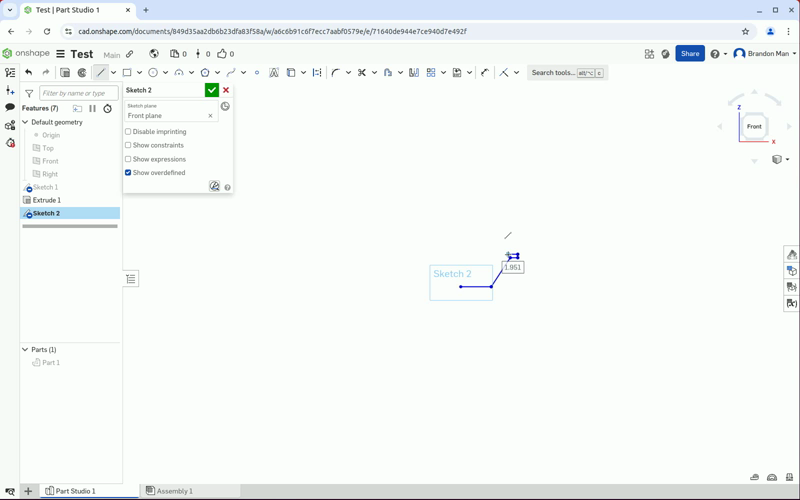
mouse_move(538, 254)
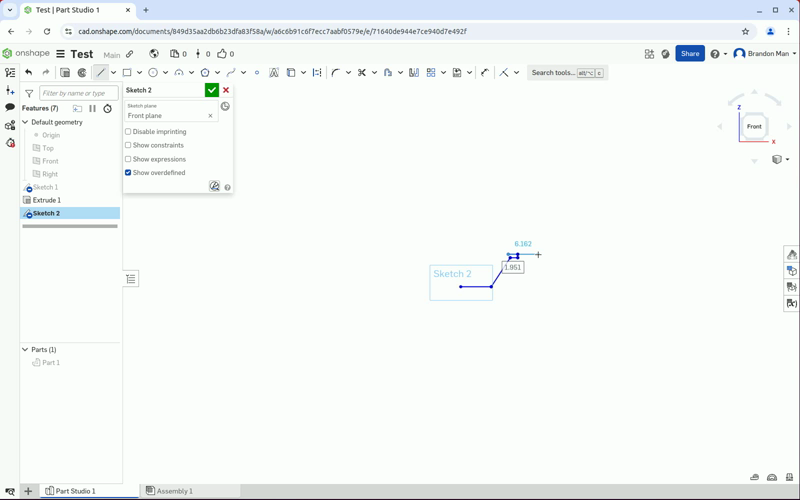
mouse_move(489, 282)
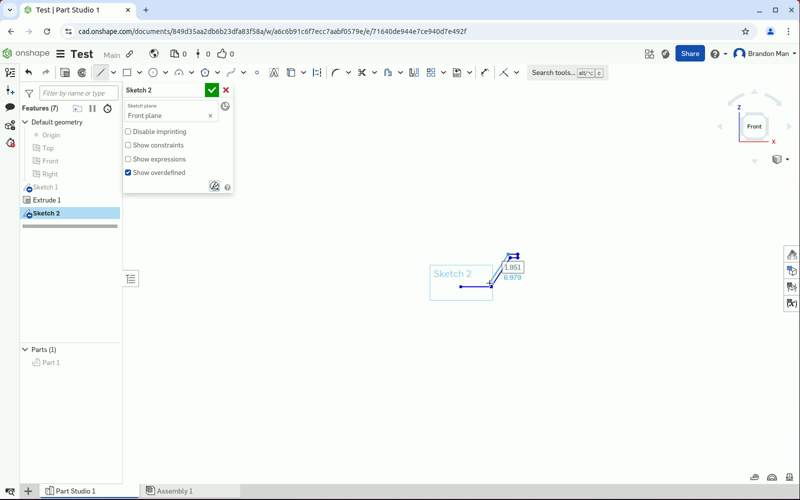
scroll(6)
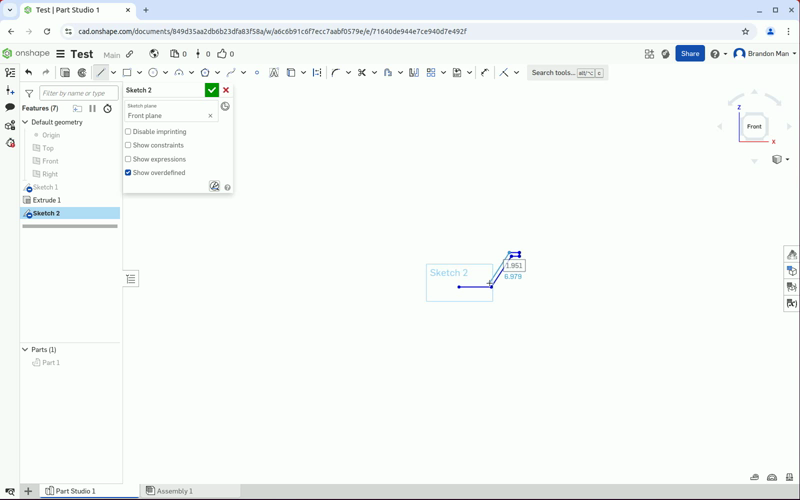
scroll(6)
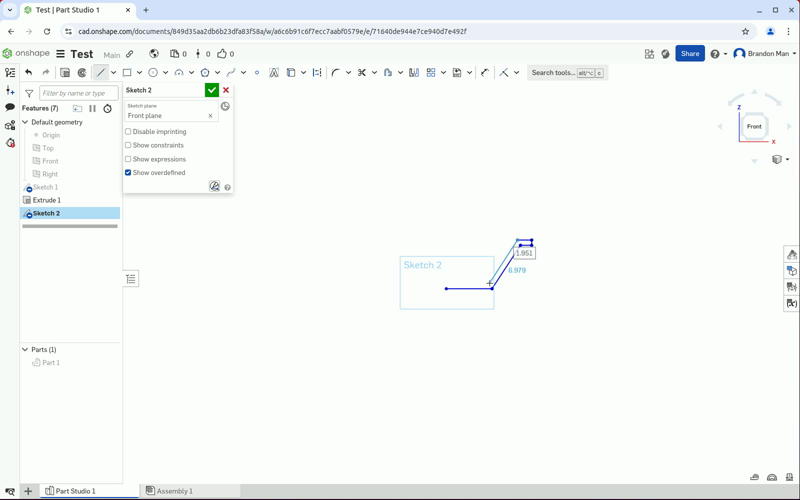
scroll(6)
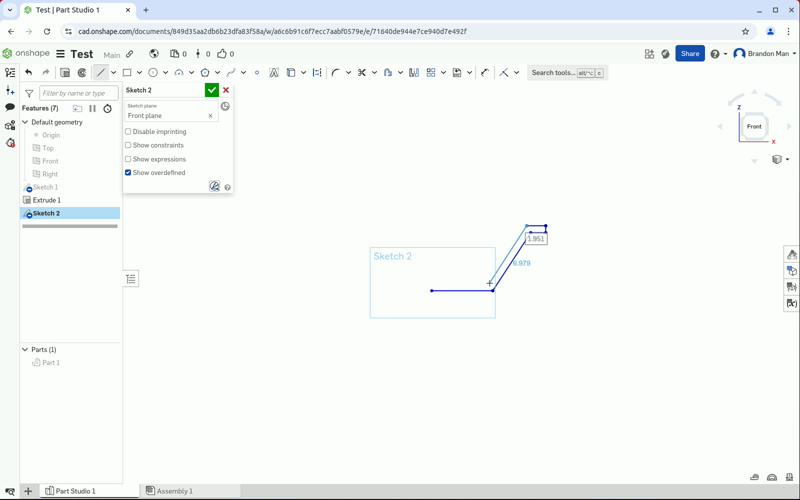
scroll(6)
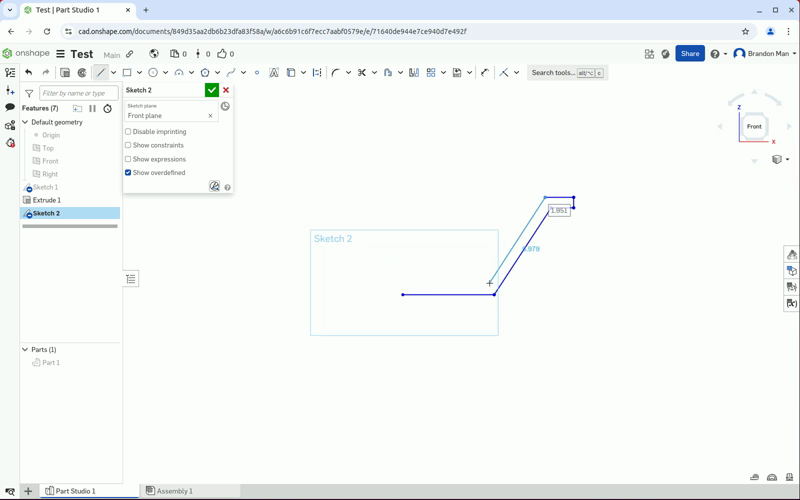
scroll(6)
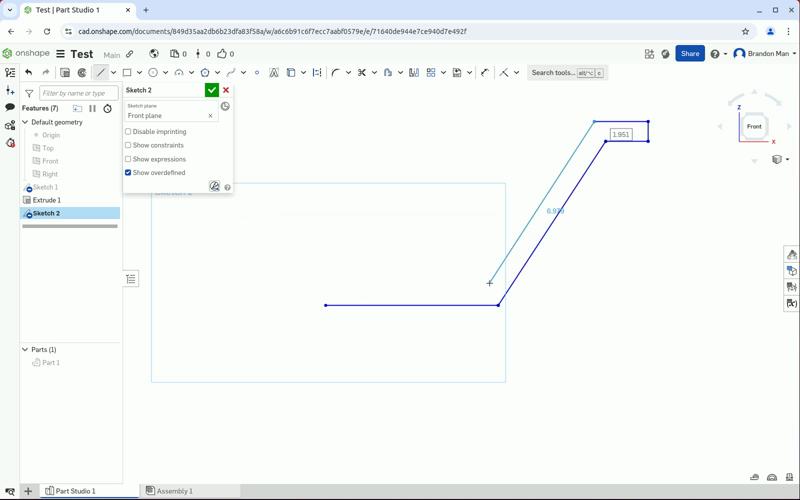
scroll(6)
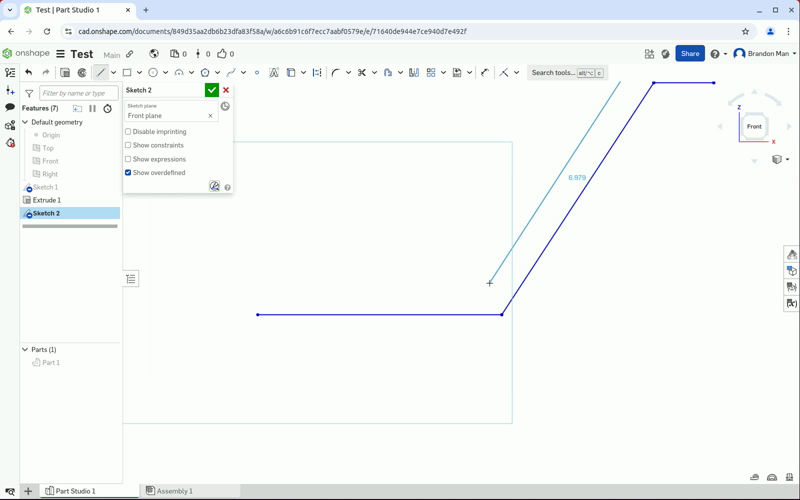
scroll(6)
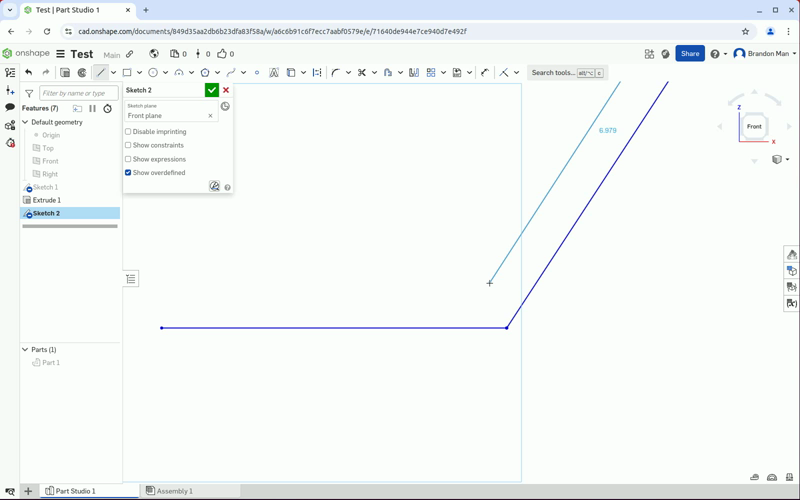
click(489, 282)
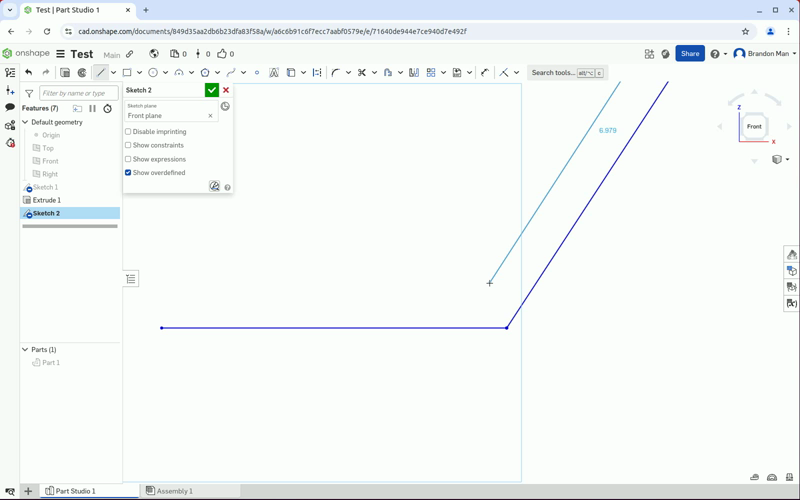
scroll(-6)
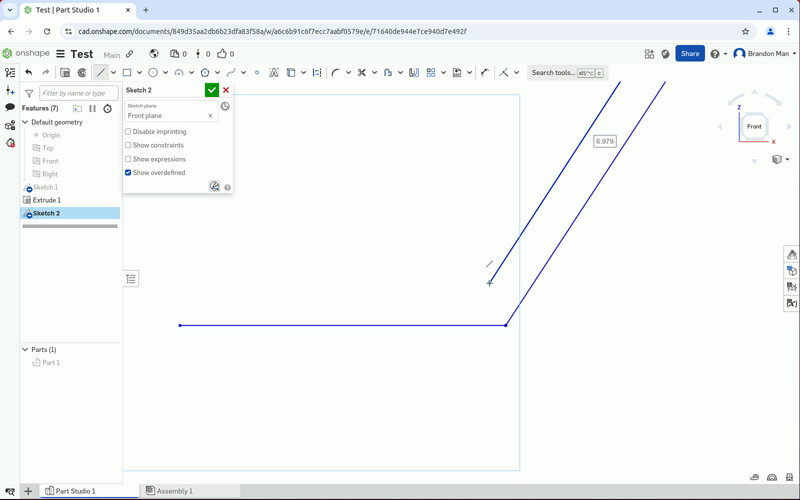
scroll(-6)
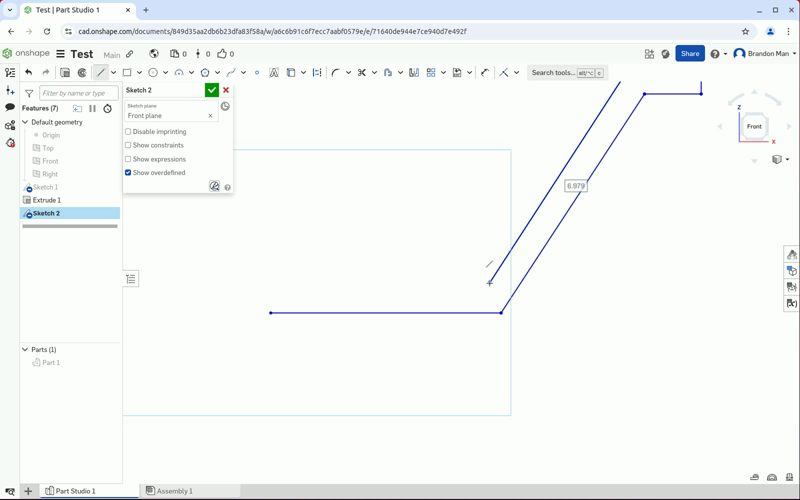
scroll(-6)
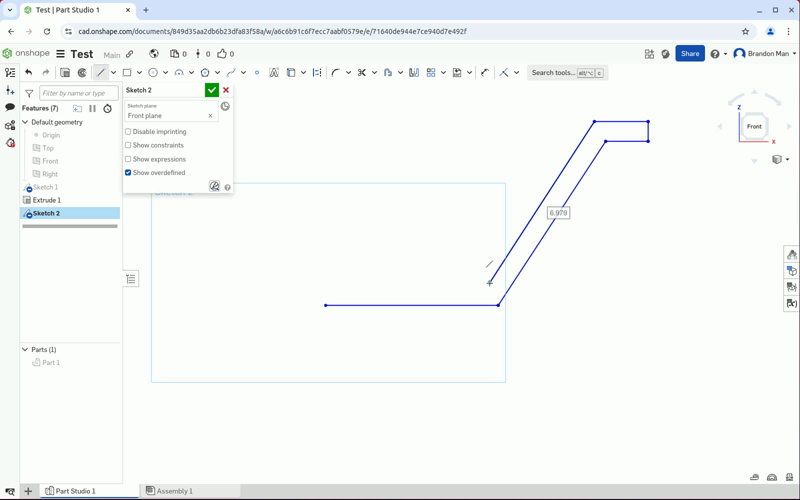
scroll(-6)
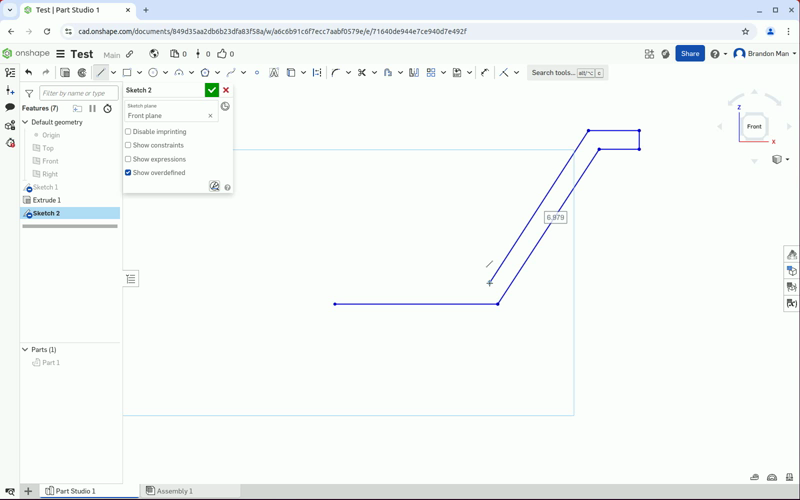
scroll(-6)
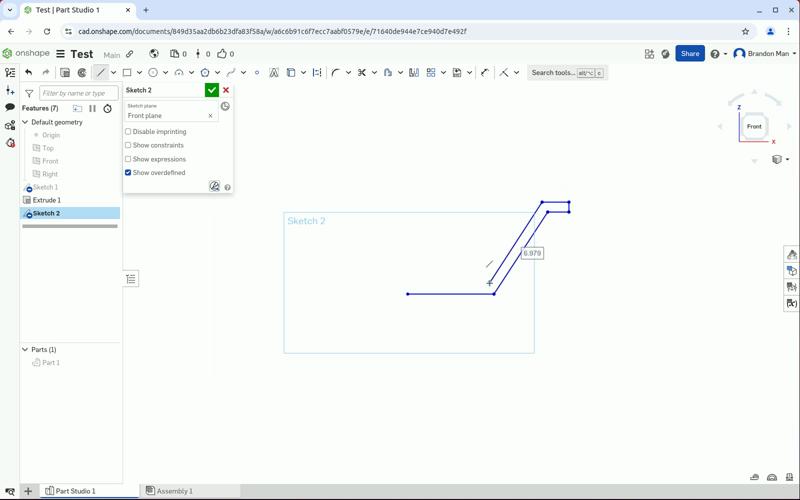
scroll(-6)
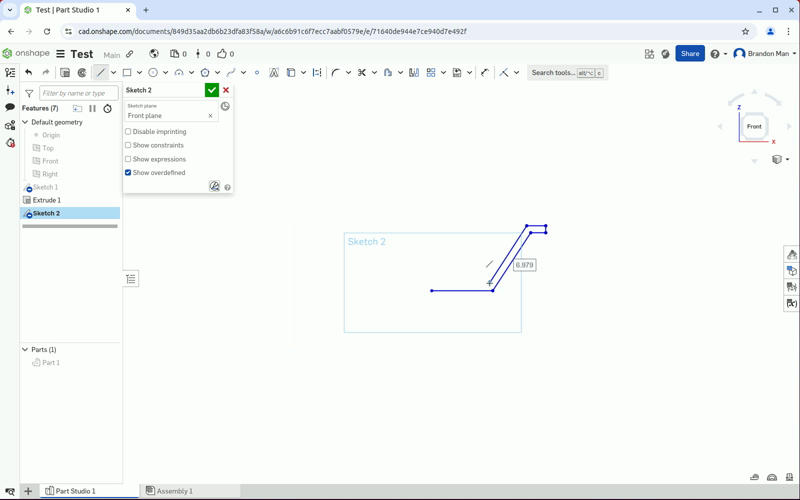
scroll(-6)
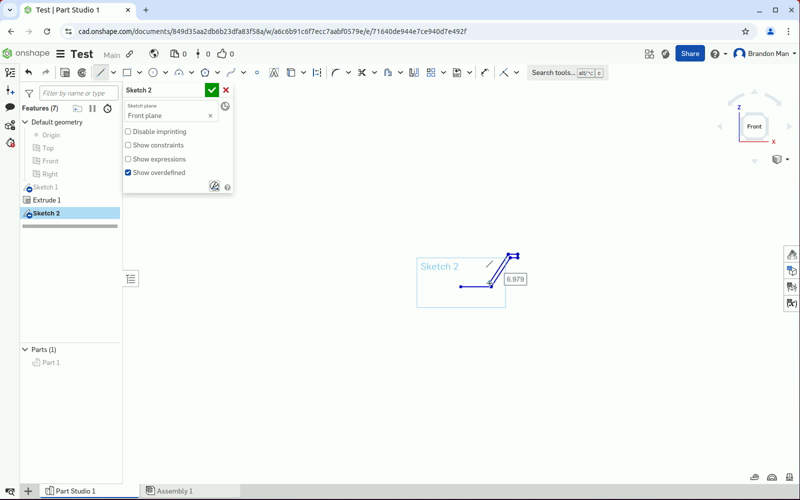
key_up(shift)
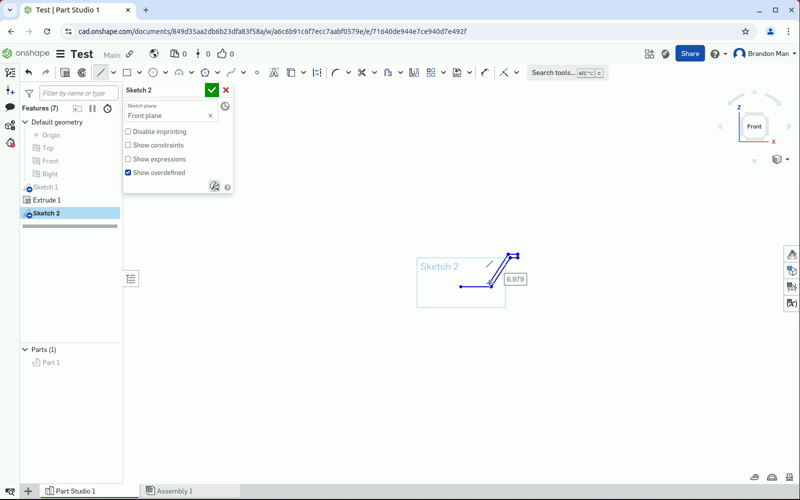
key_down(shift)
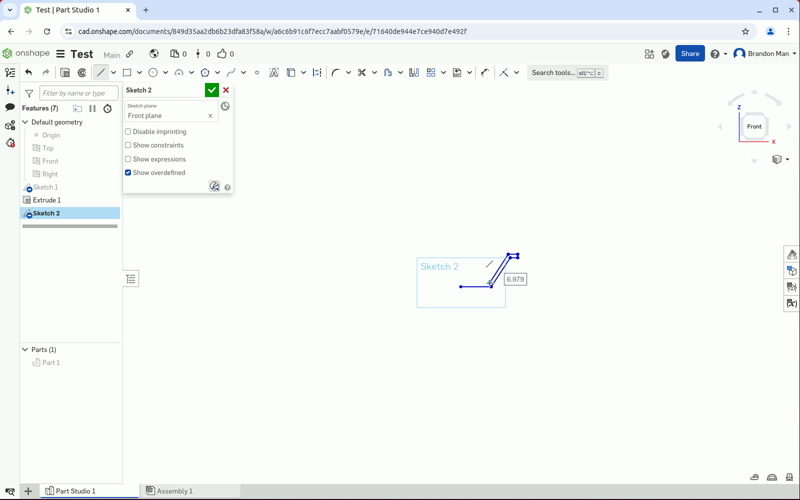
mouse_move(519, 282)
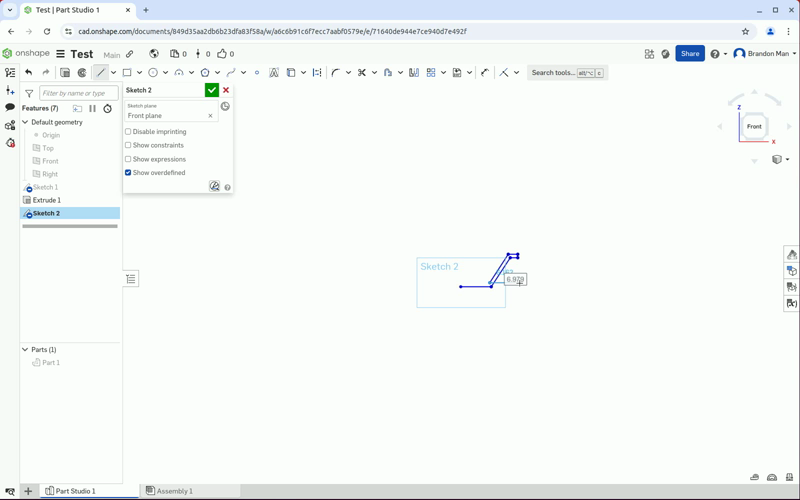
mouse_move(460, 282)
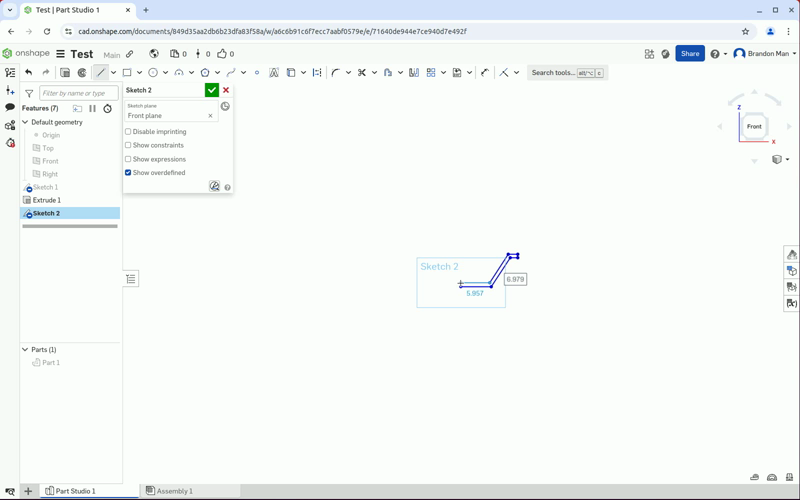
scroll(6)
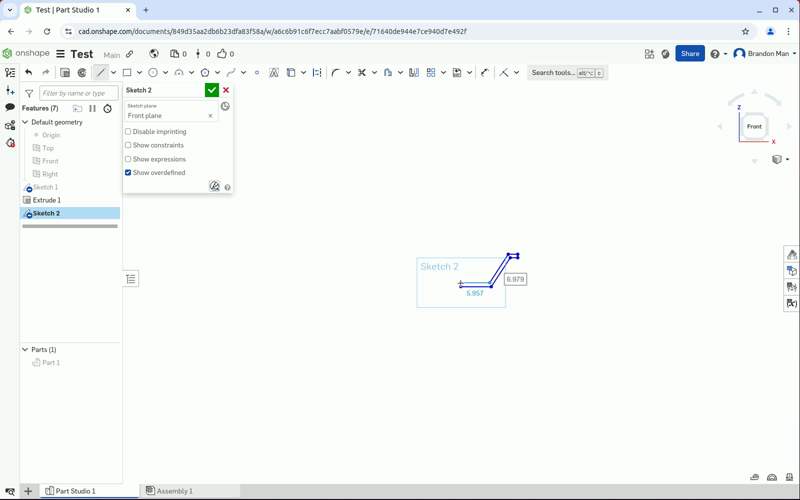
scroll(6)
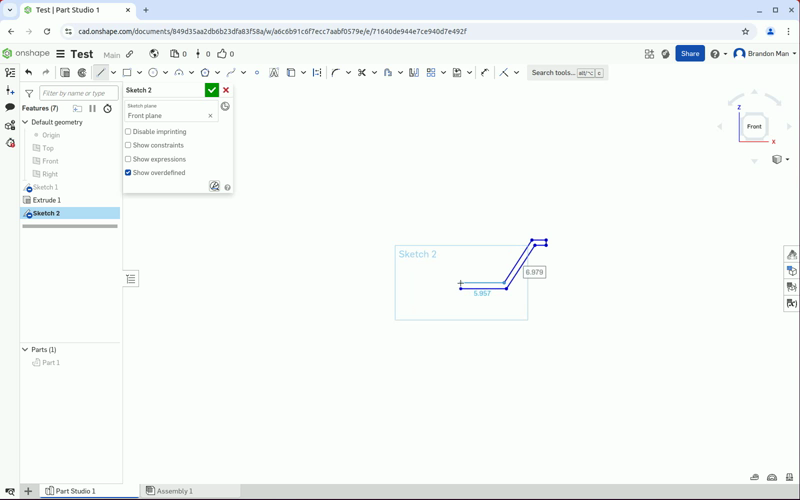
scroll(6)
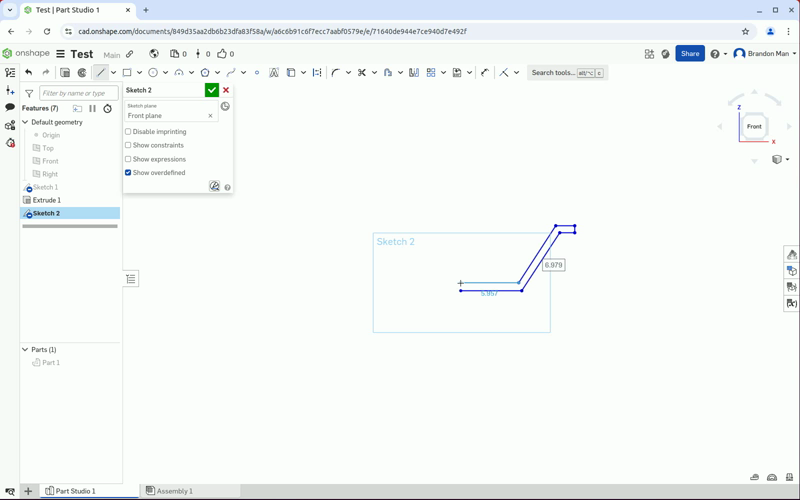
scroll(6)
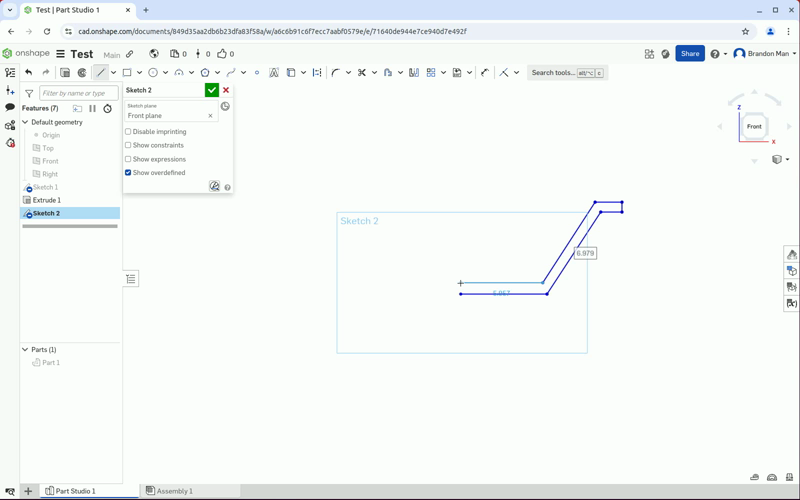
scroll(6)
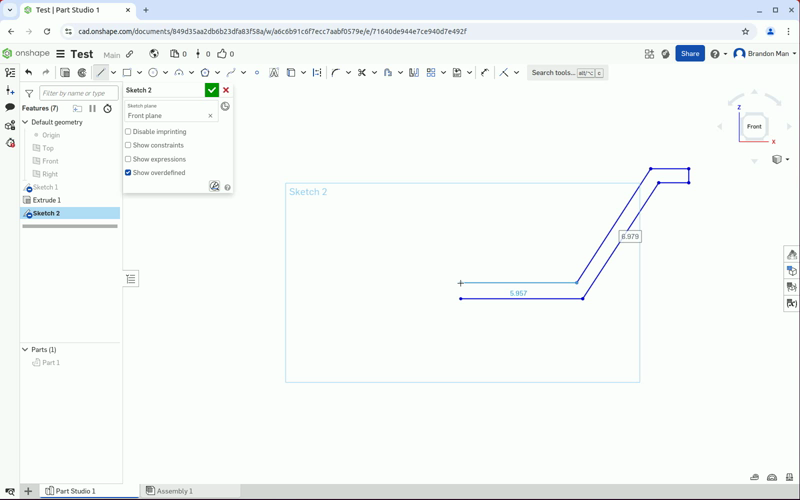
scroll(6)
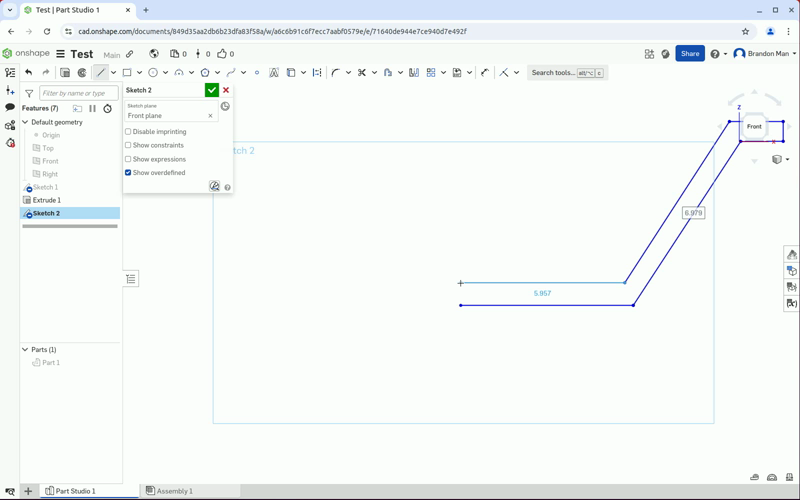
scroll(6)
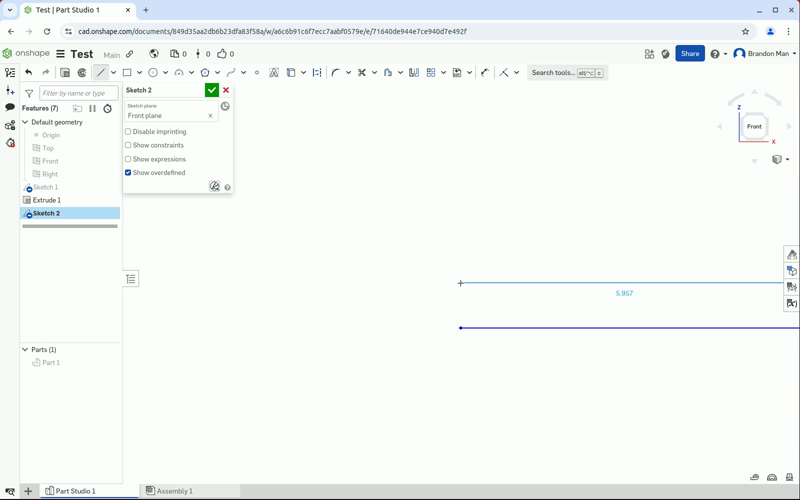
click(460, 282)
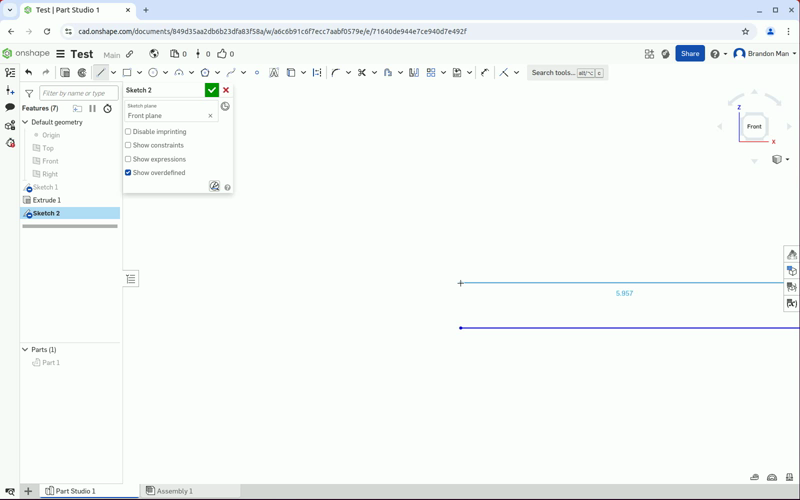
scroll(-6)
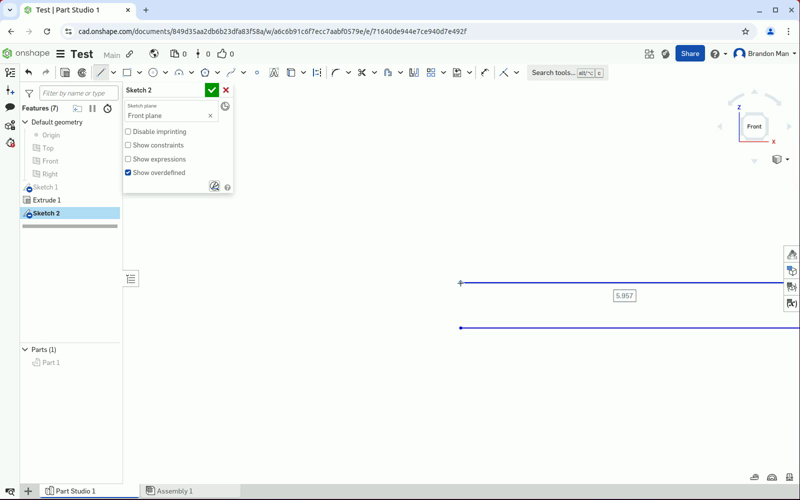
scroll(-6)
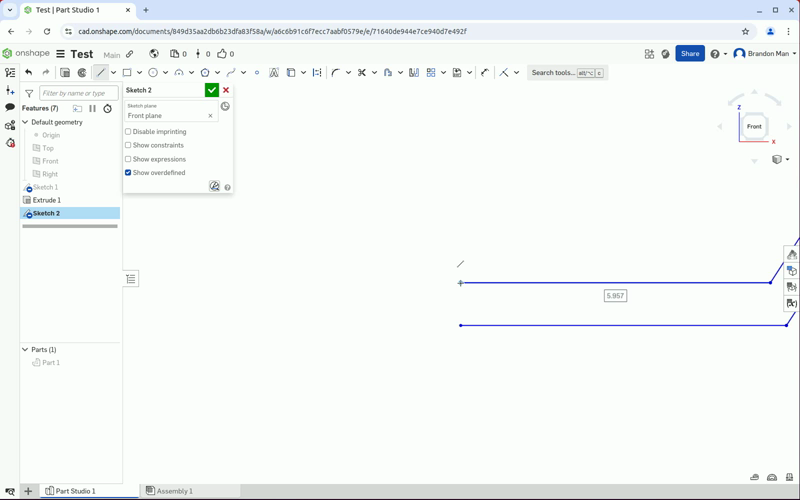
scroll(-6)
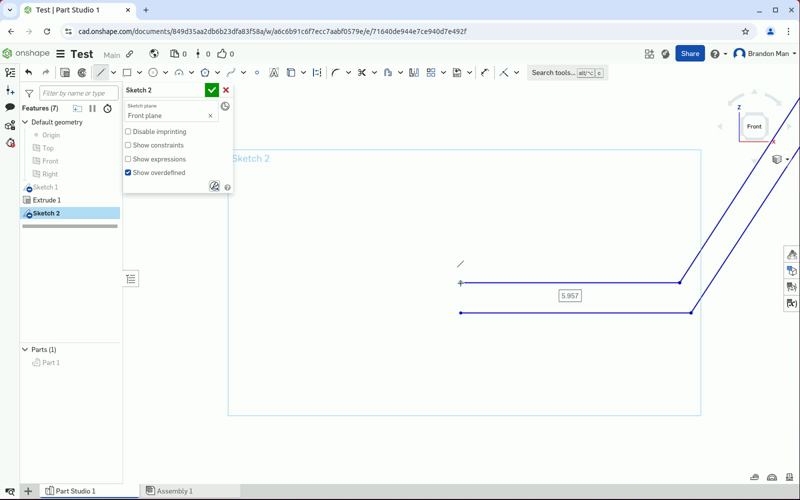
scroll(-6)
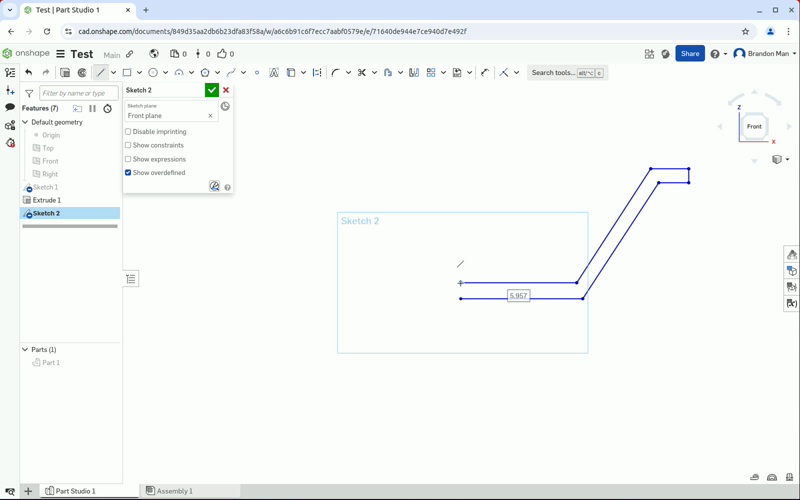
scroll(-6)
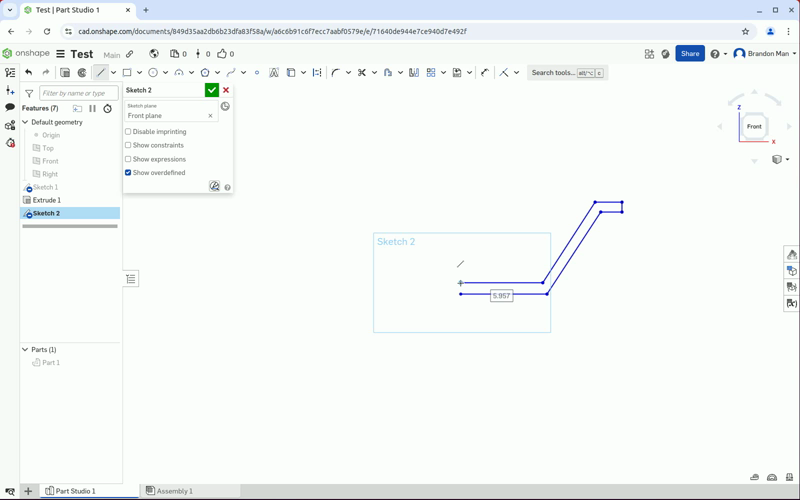
scroll(-6)
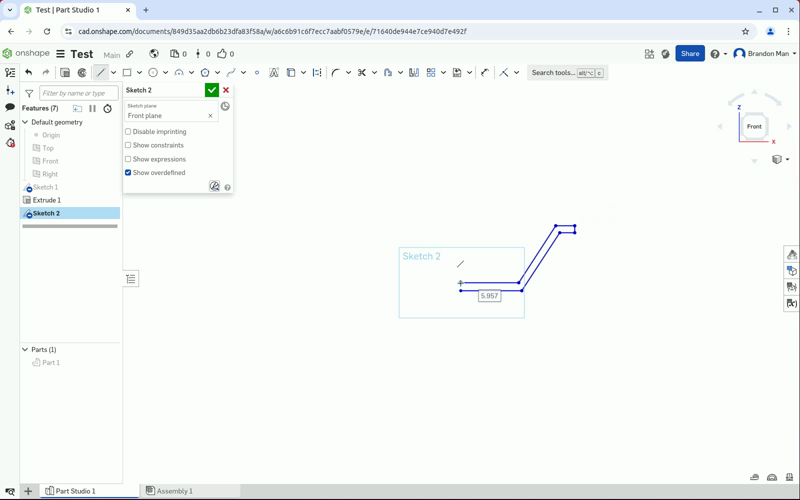
scroll(-6)
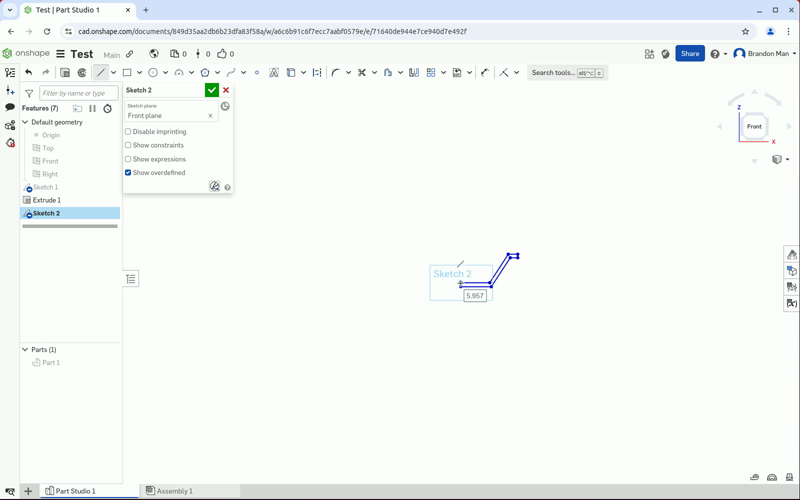
key_up(shift)
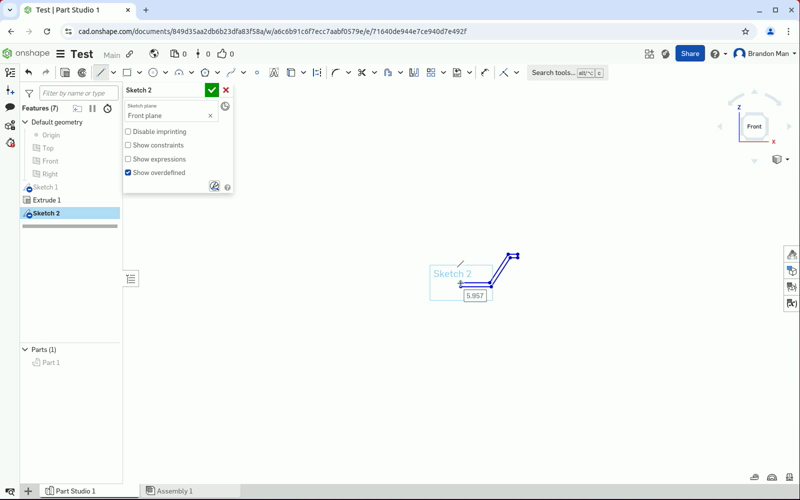
mouse_move(490, 282)
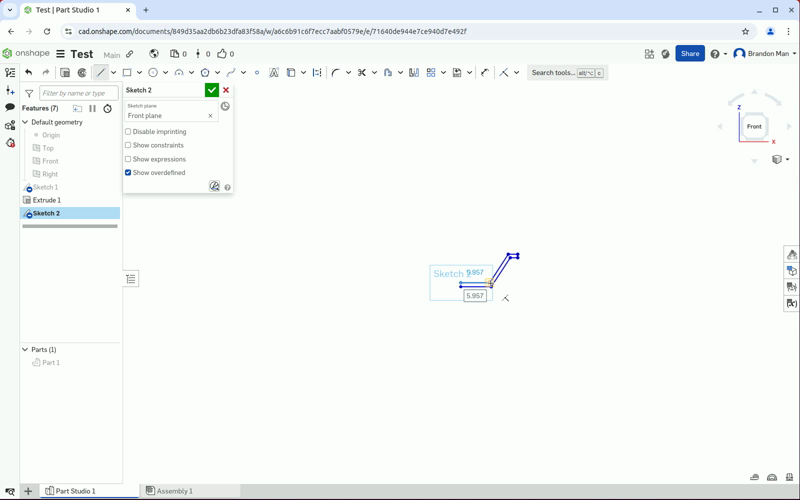
key_down(shift)
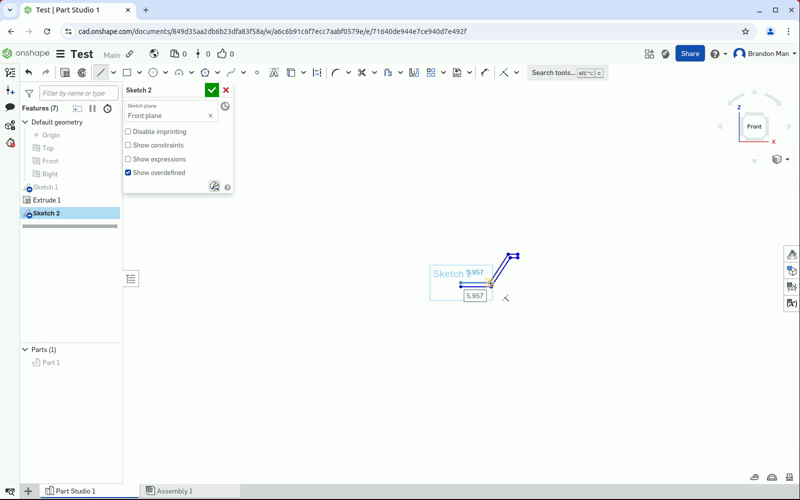
mouse_move(460, 286)
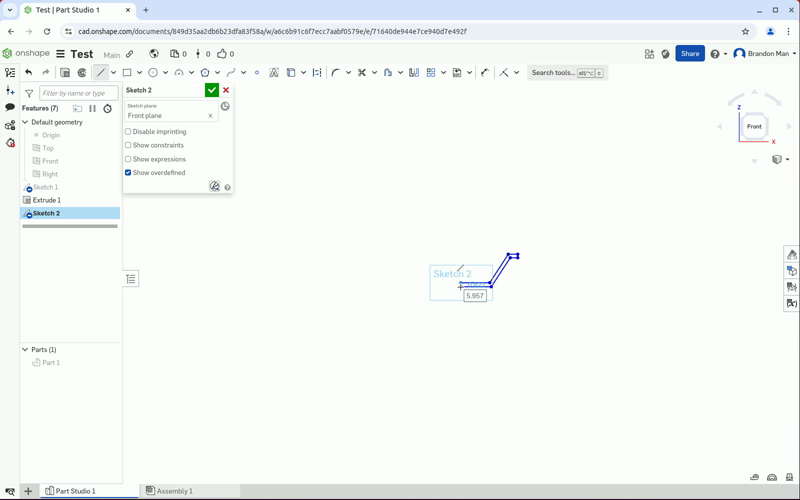
scroll(6)
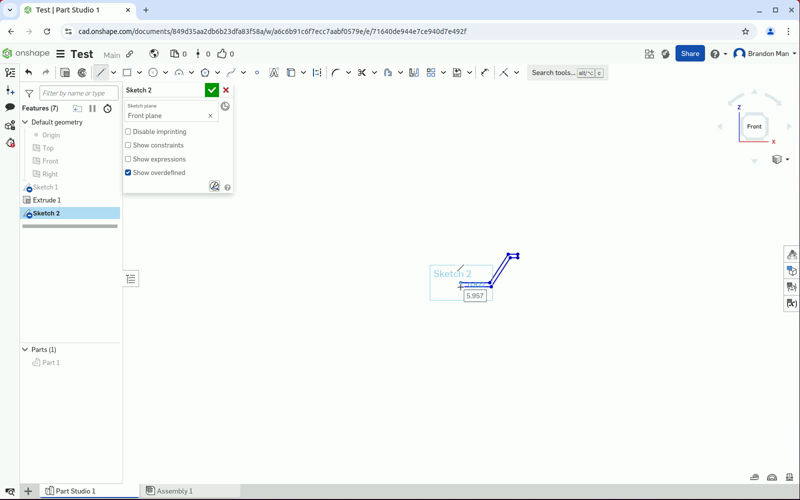
scroll(6)
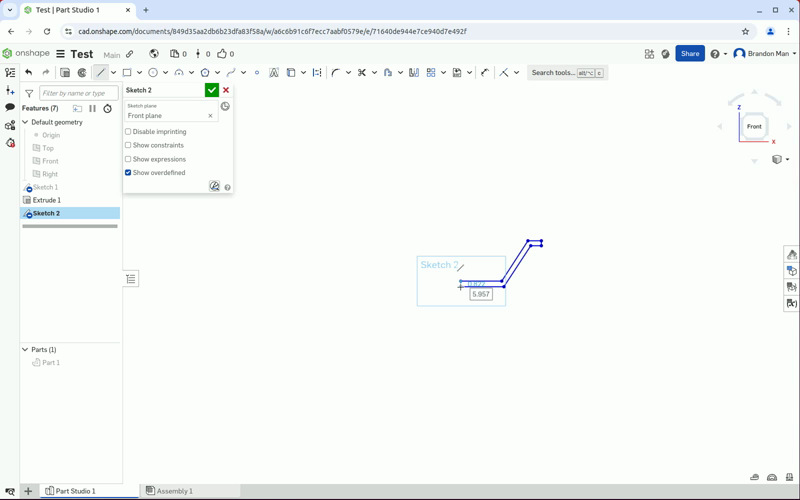
scroll(6)
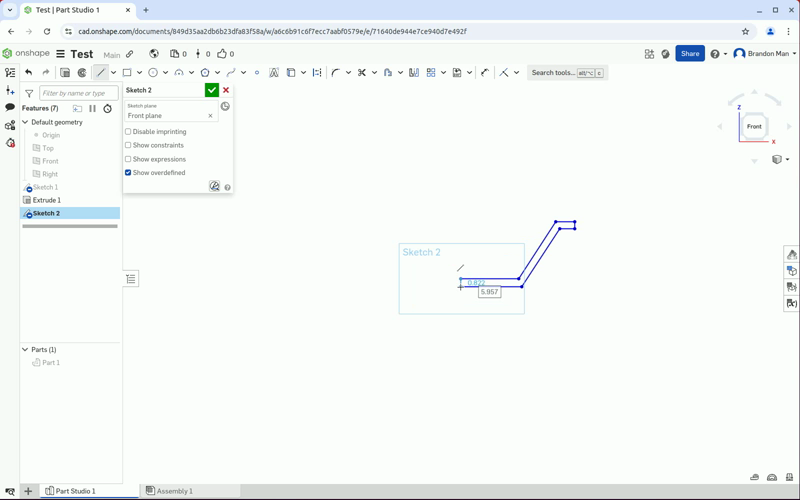
scroll(6)
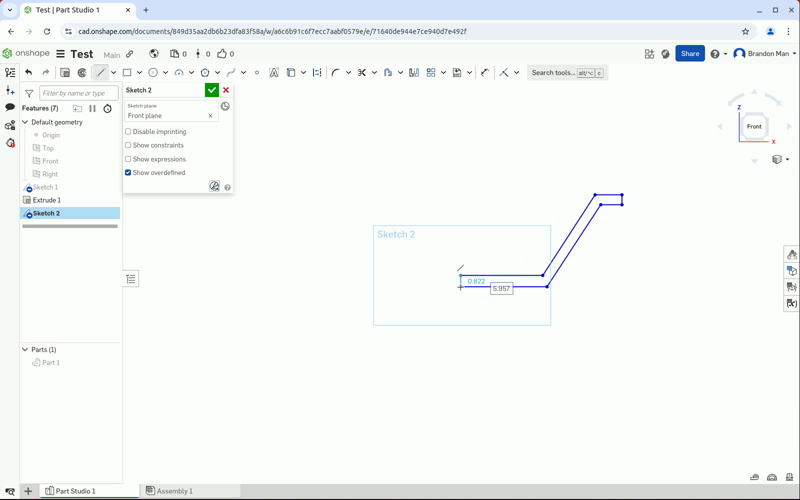
scroll(6)
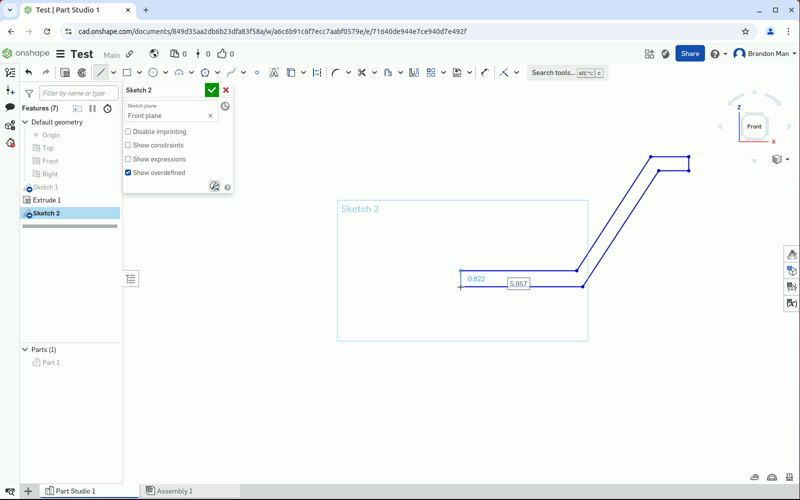
scroll(6)
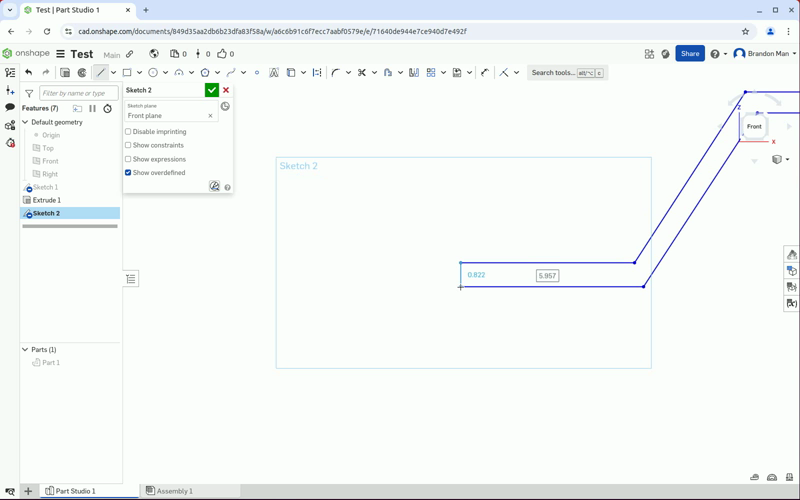
scroll(6)
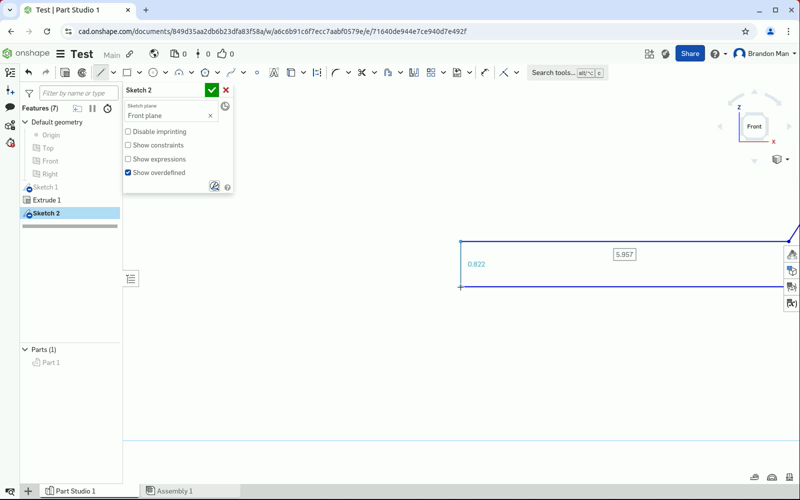
key_up(shift)
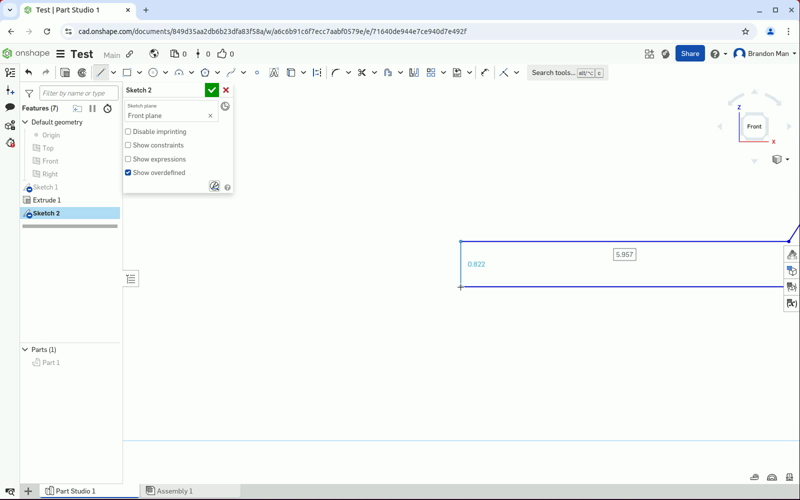
click(460, 286)
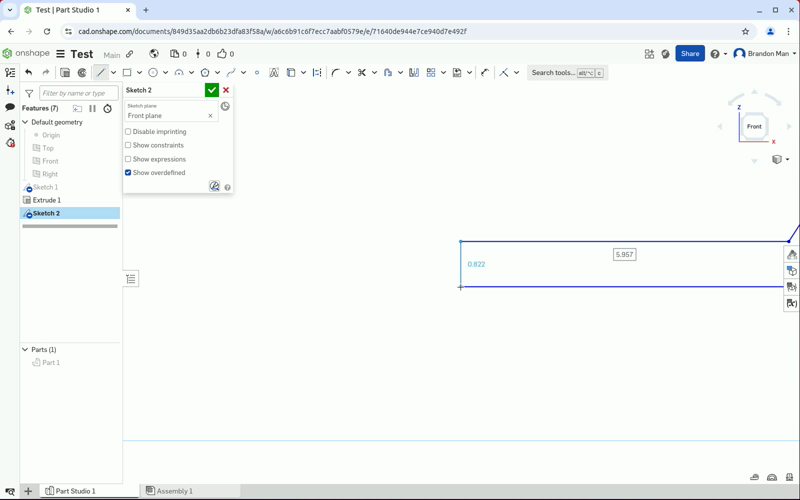
scroll(-6)
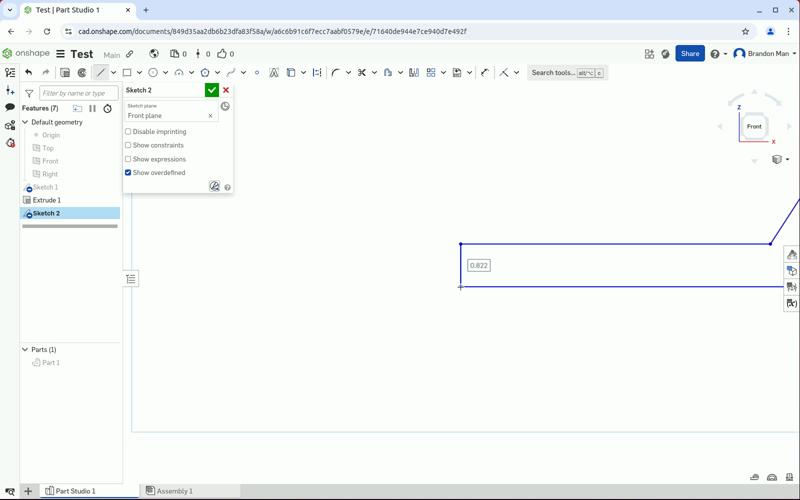
scroll(-6)
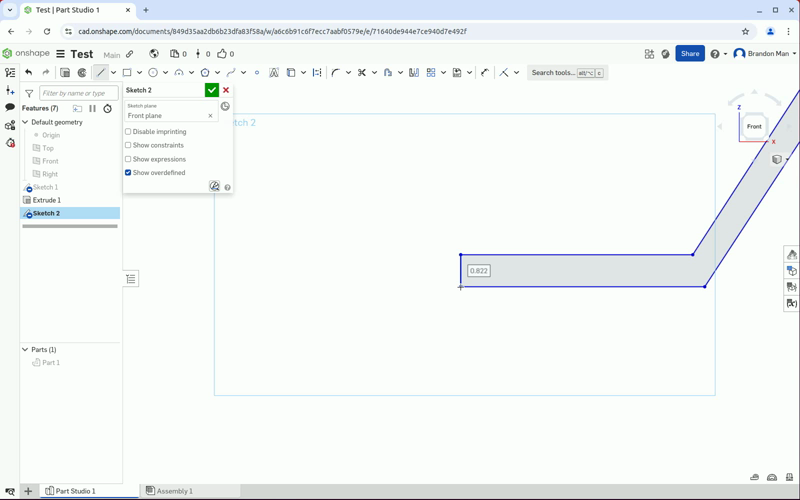
scroll(-6)
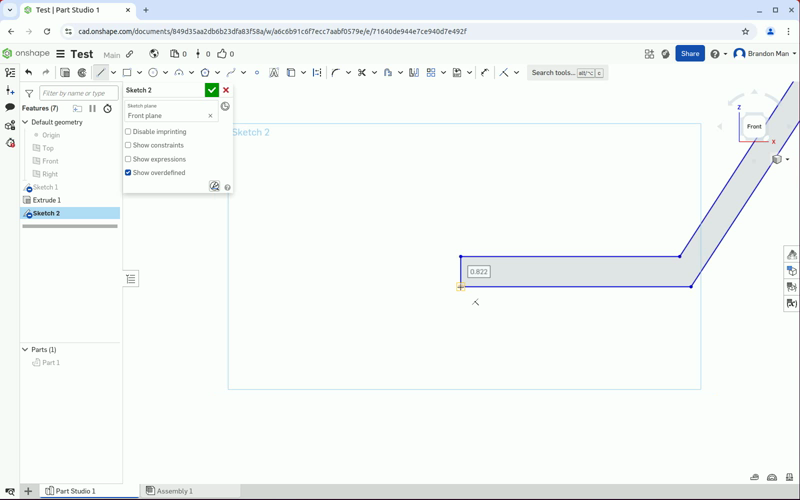
scroll(-6)
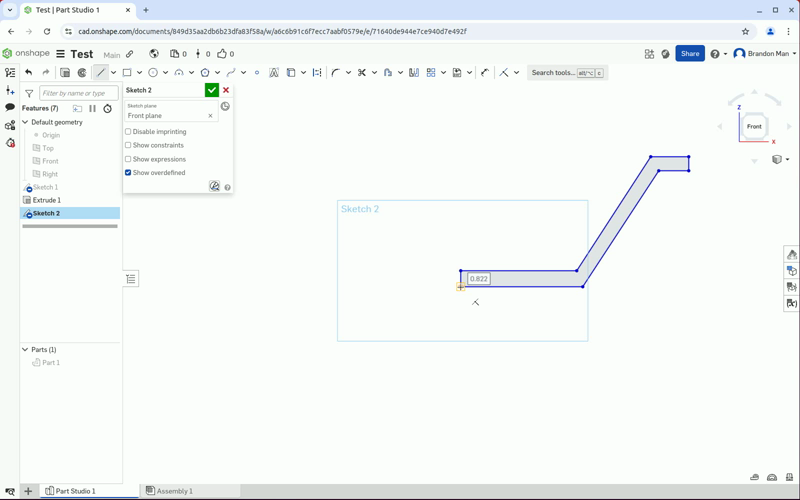
scroll(-6)
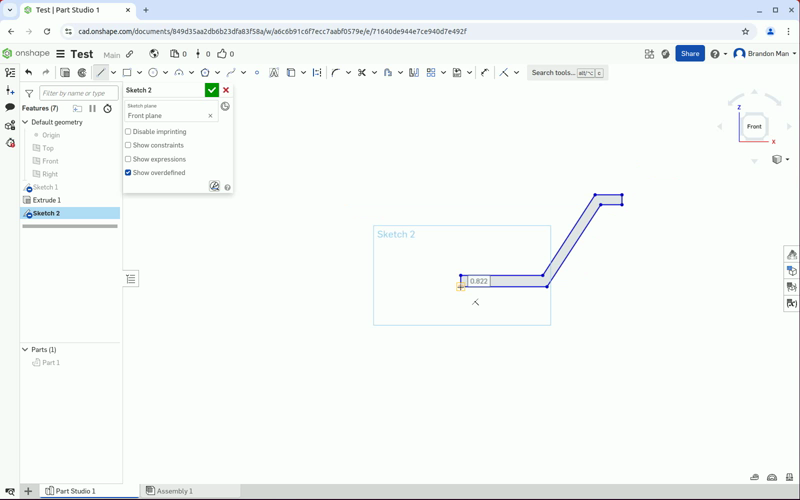
scroll(-6)
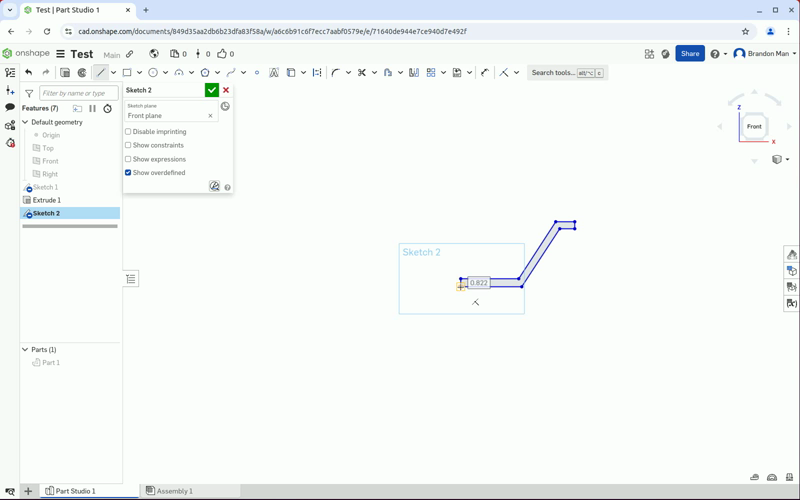
scroll(-6)
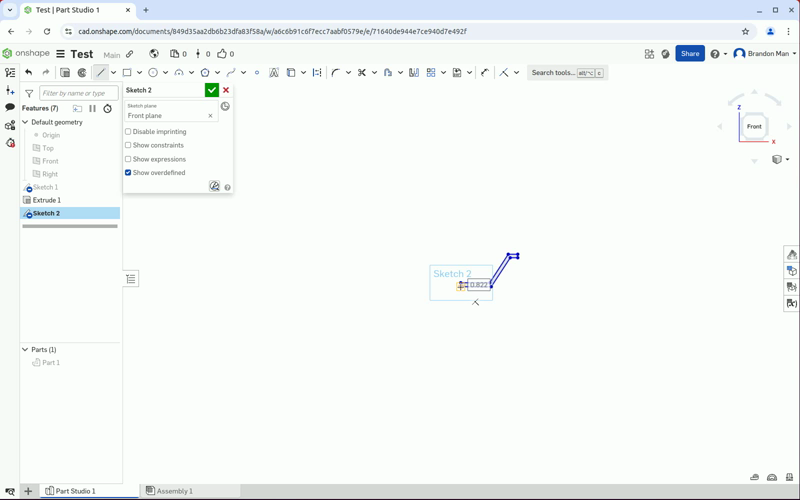
key(esc)
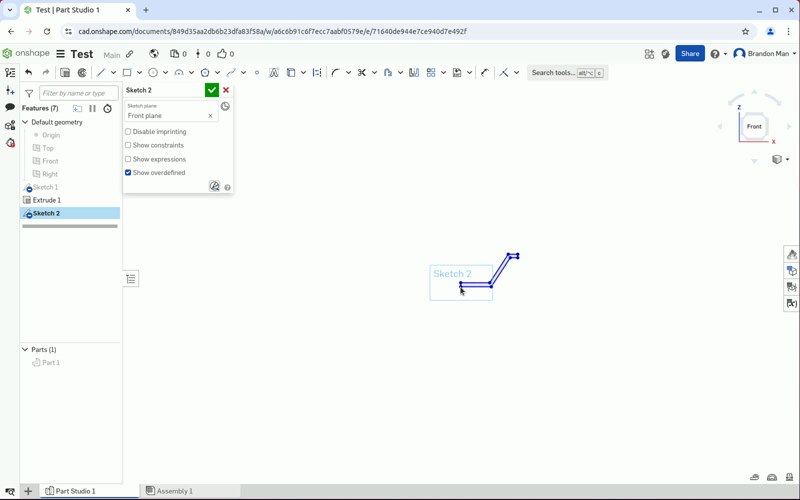
mouse_move(496, 275)
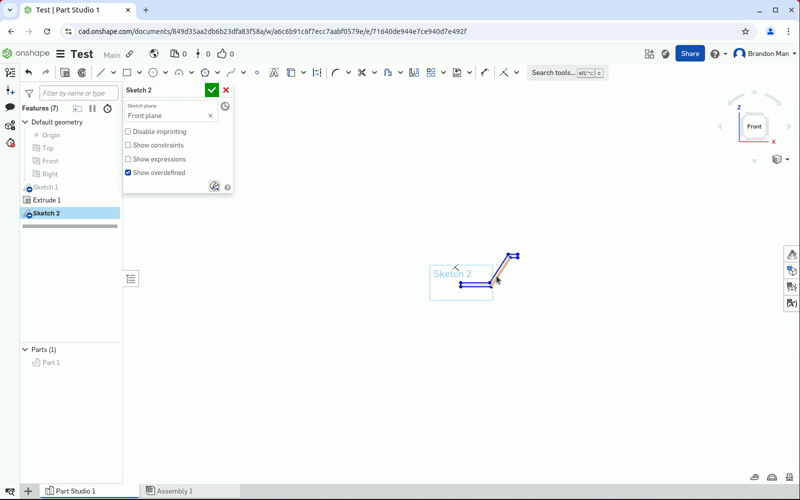
scroll(6)
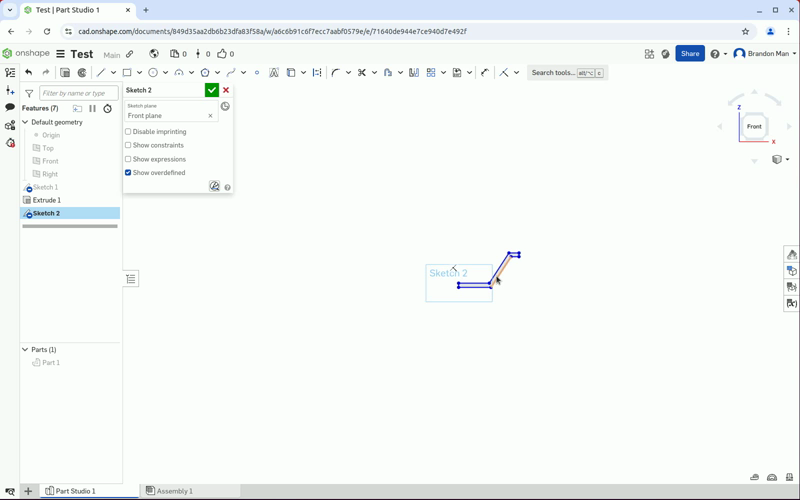
scroll(6)
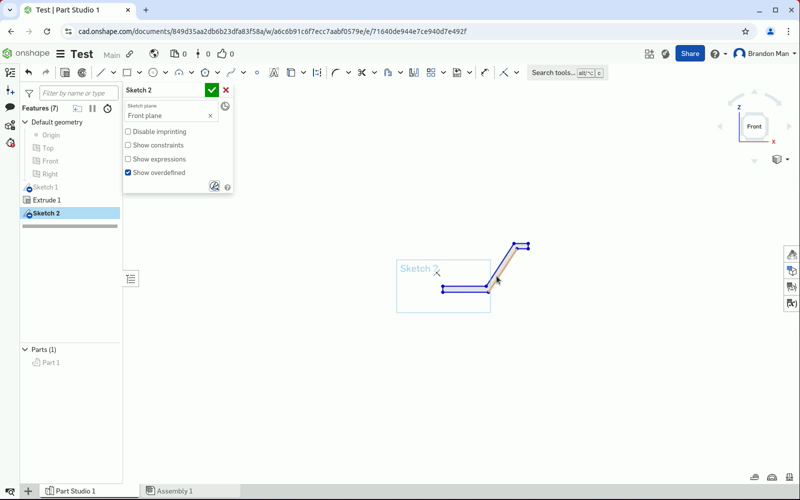
scroll(6)
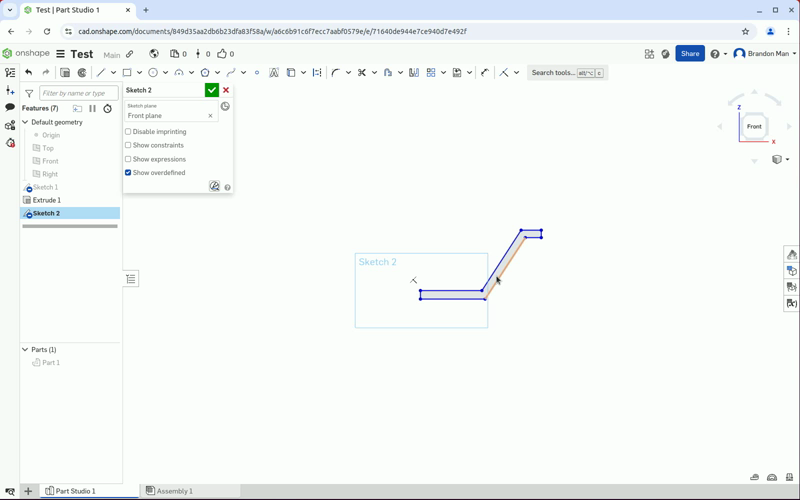
scroll(6)
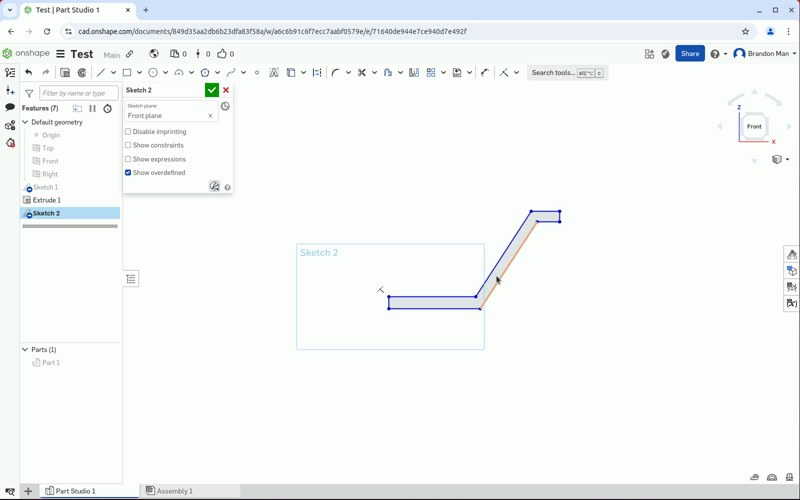
scroll(6)
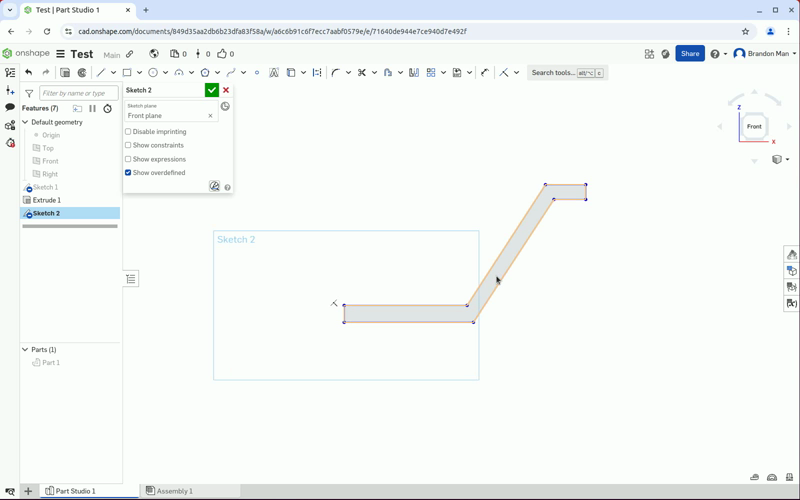
scroll(6)
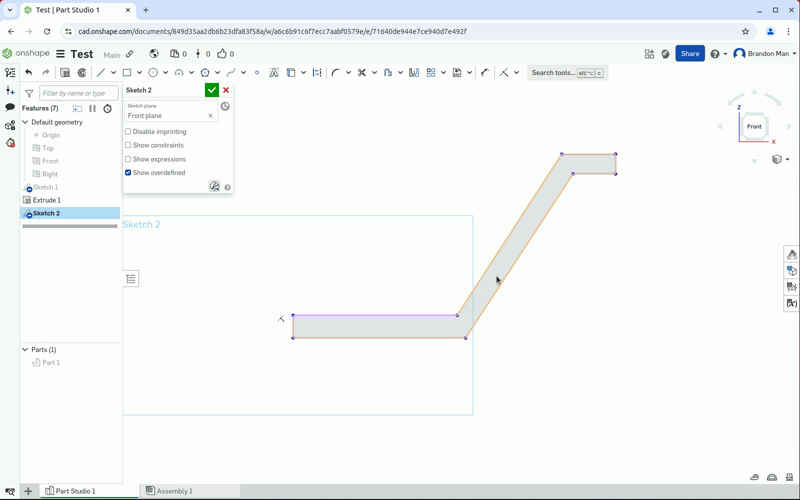
scroll(6)
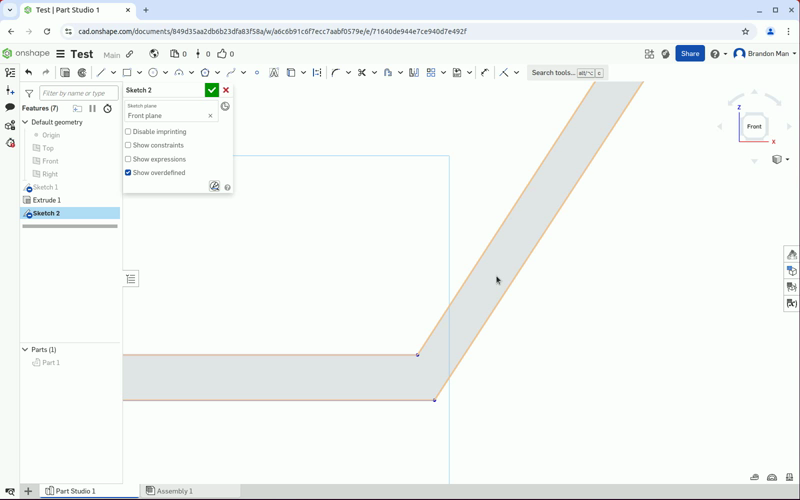
click(496, 275)
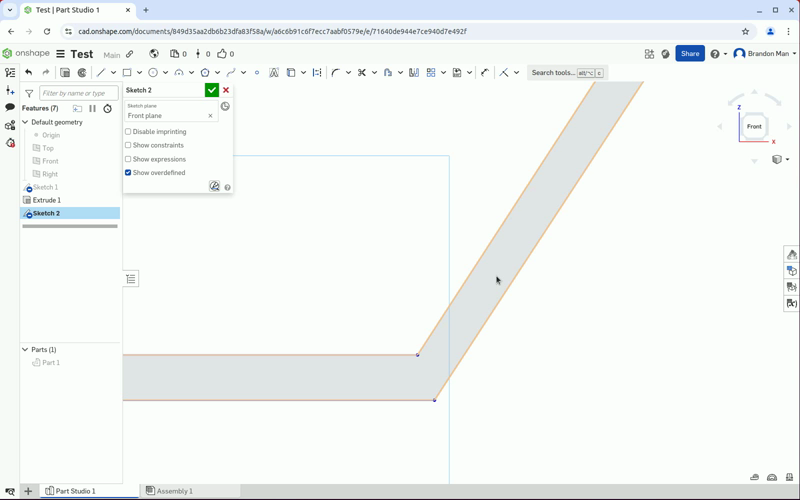
scroll(-6)
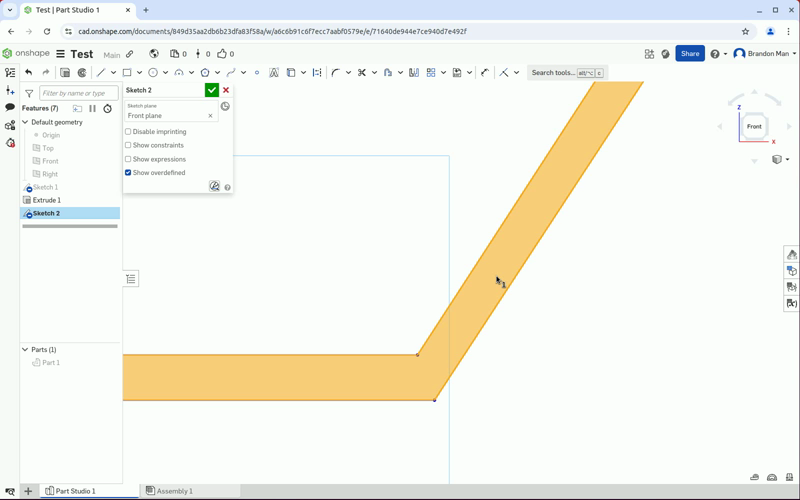
scroll(-6)
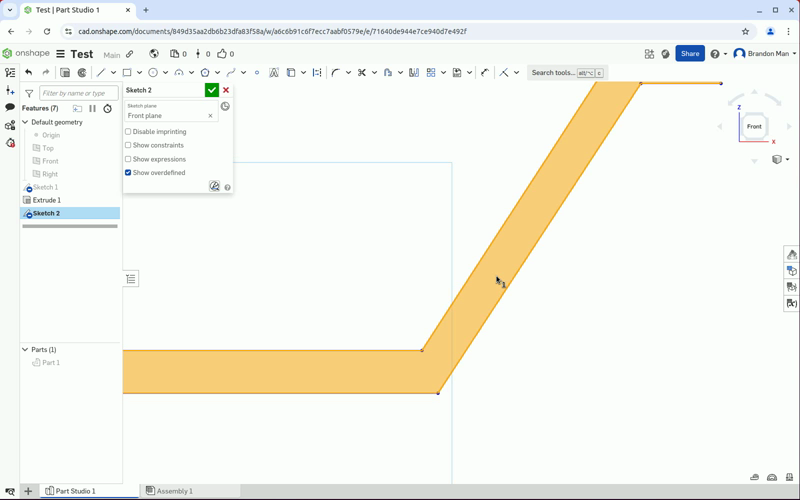
scroll(-6)
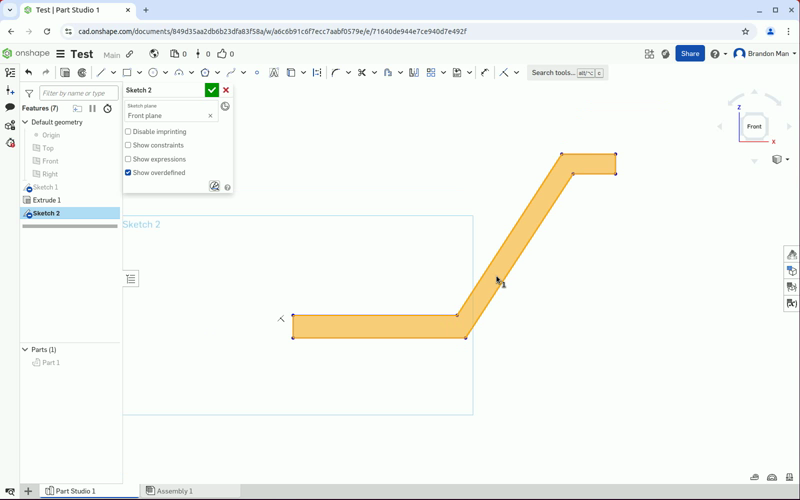
scroll(-6)
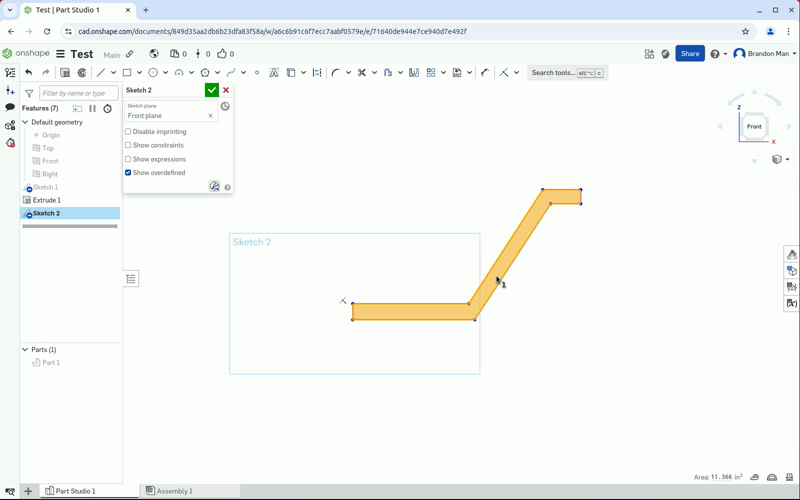
scroll(-6)
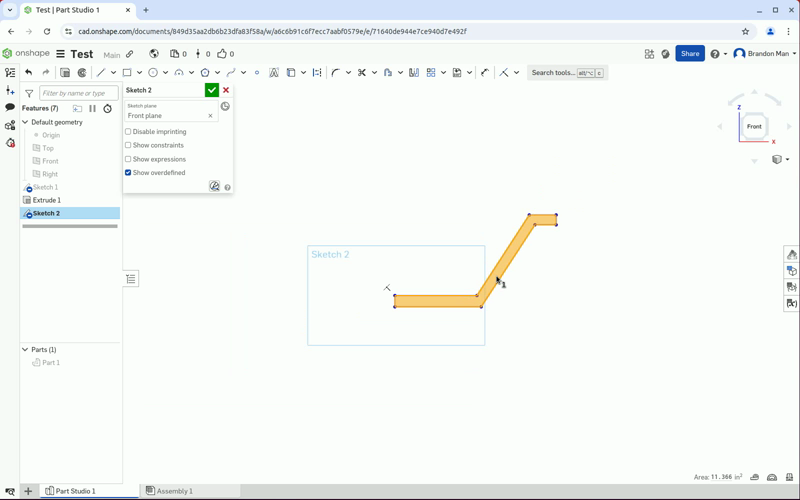
scroll(-6)
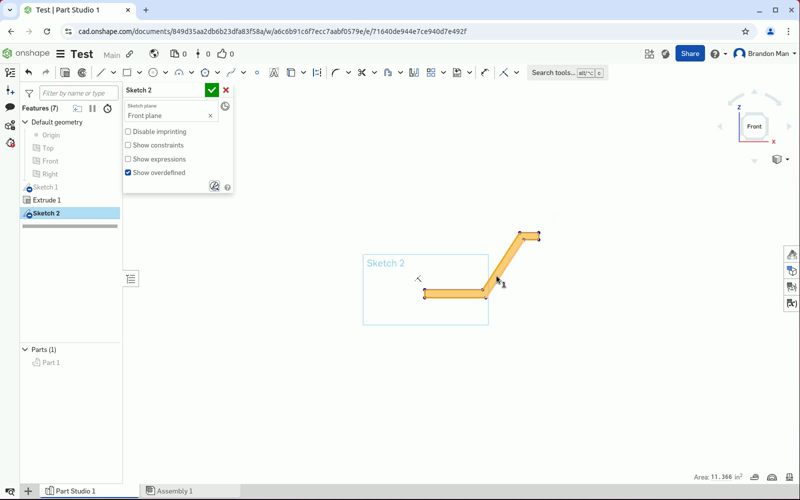
scroll(-6)
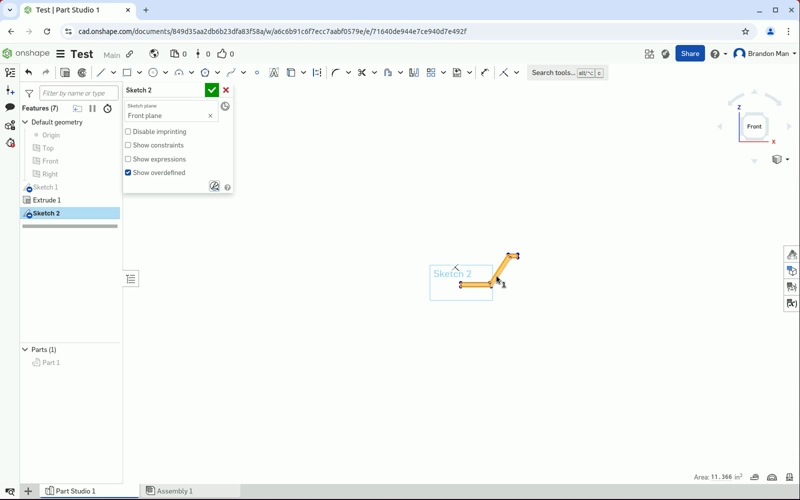
mouse_move(73, 352)
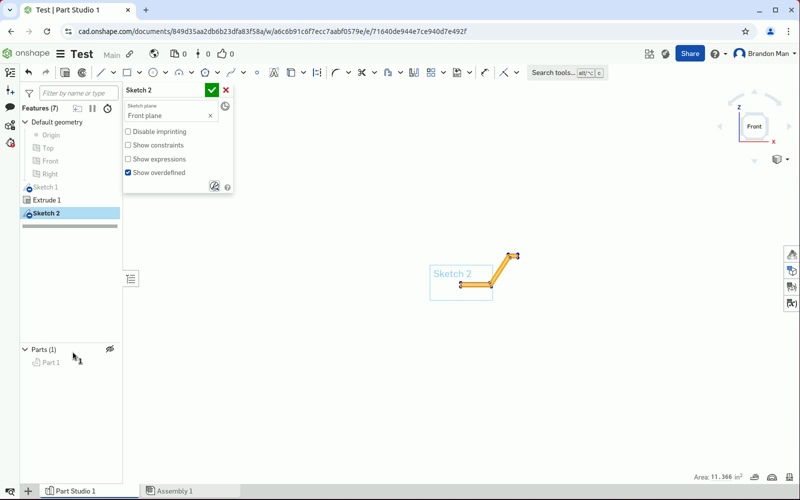
key(shift+y)
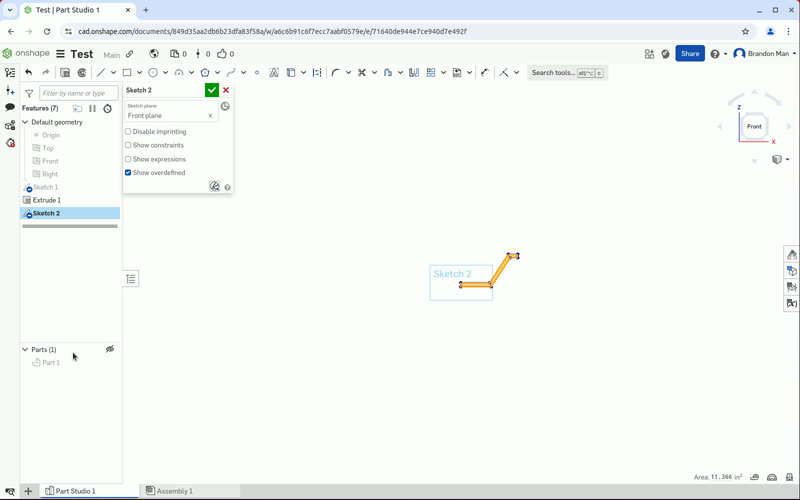
key(shift+e)
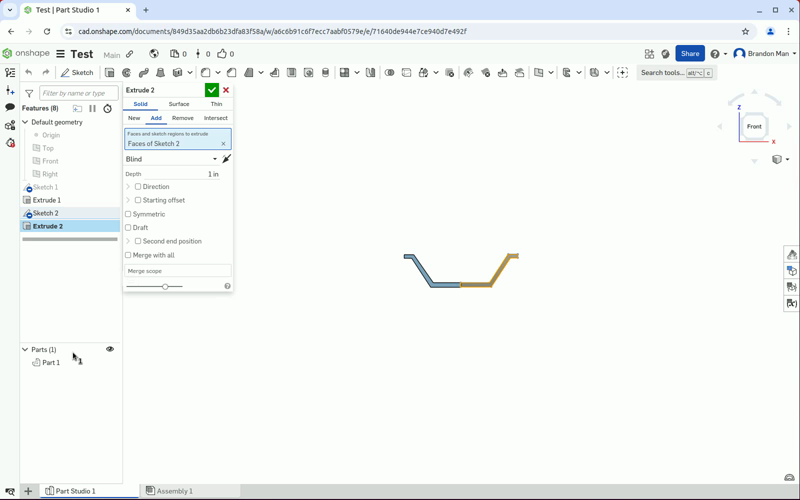
mouse_move(143, 106)
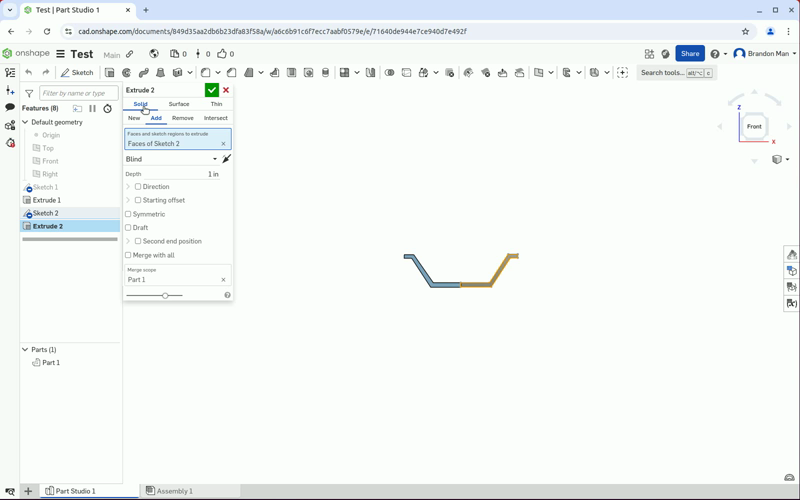
click(143, 106)
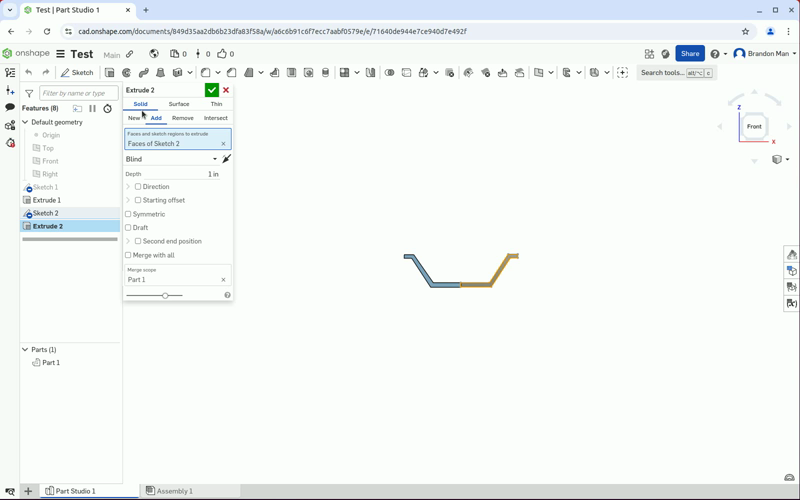
mouse_move(137, 120)
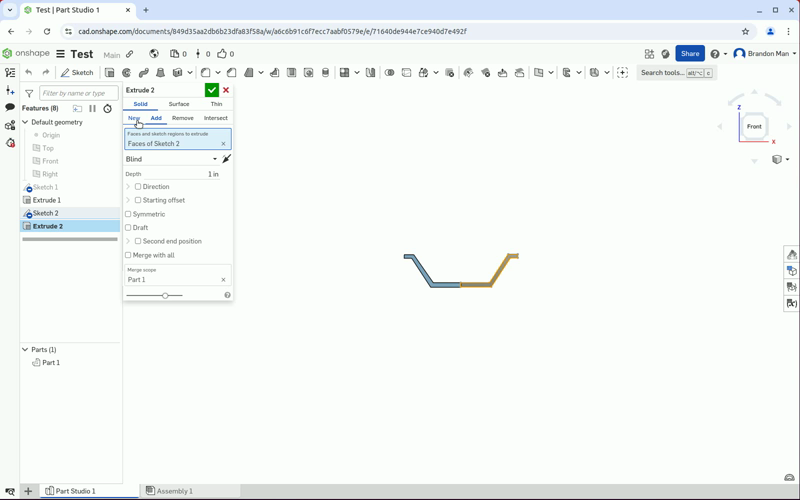
click(137, 120)
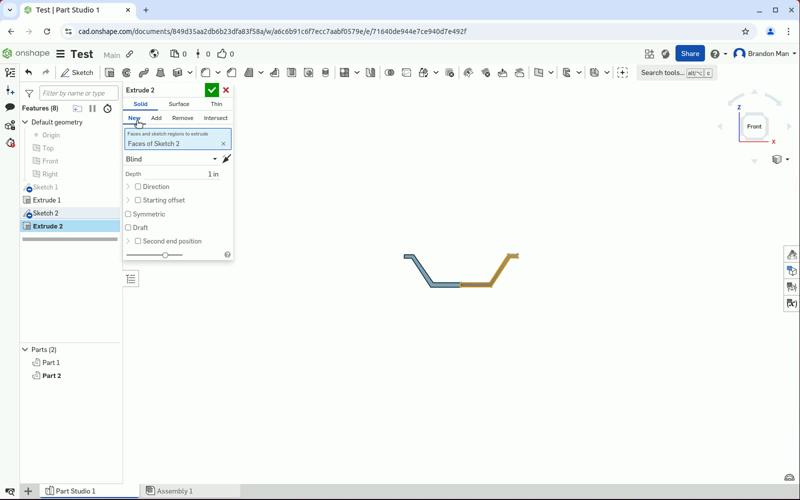
key(tab, 4)
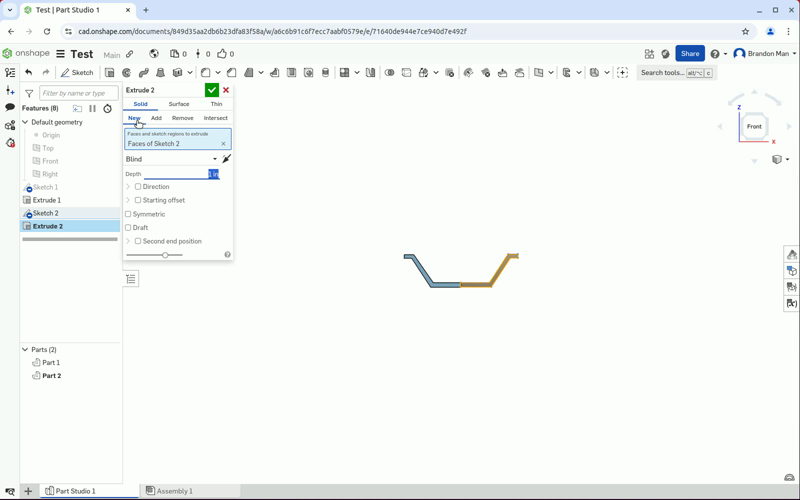
text(23.108)
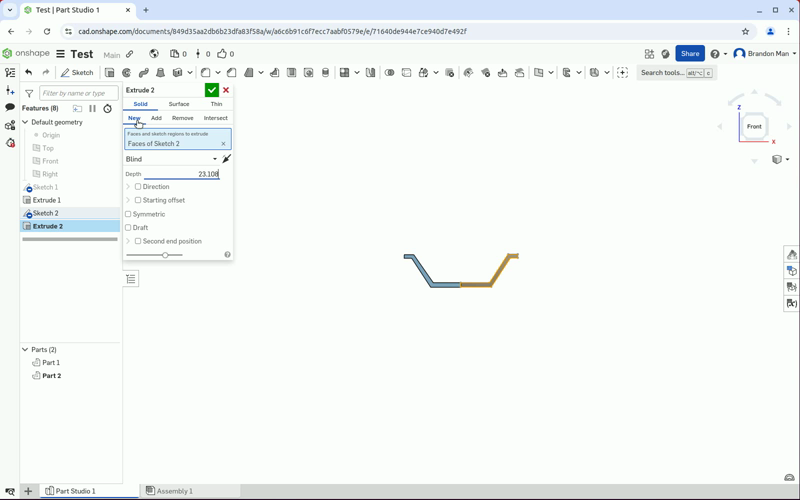
key(enter)
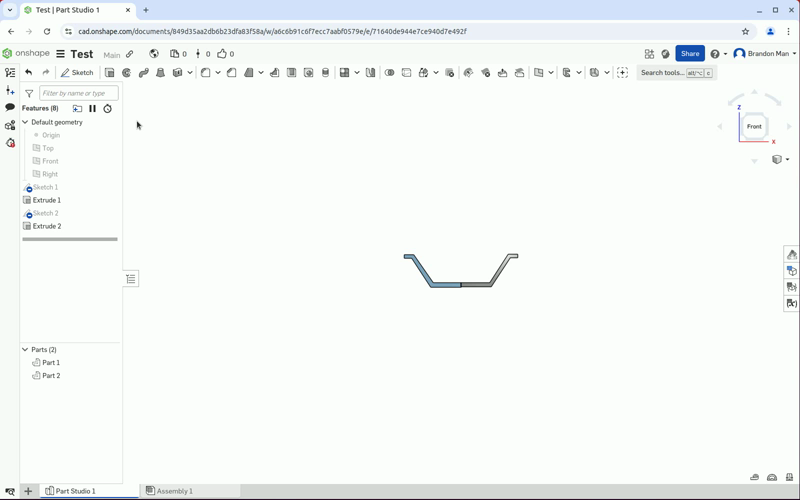
key(shift+h)
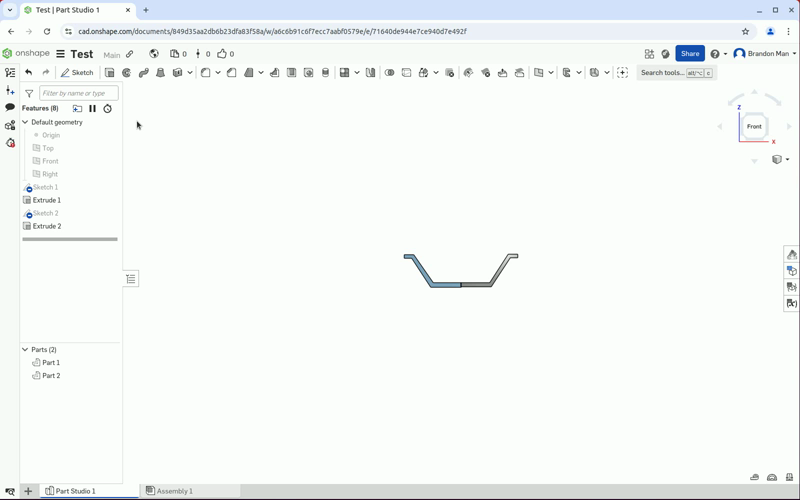
key(shift+h)
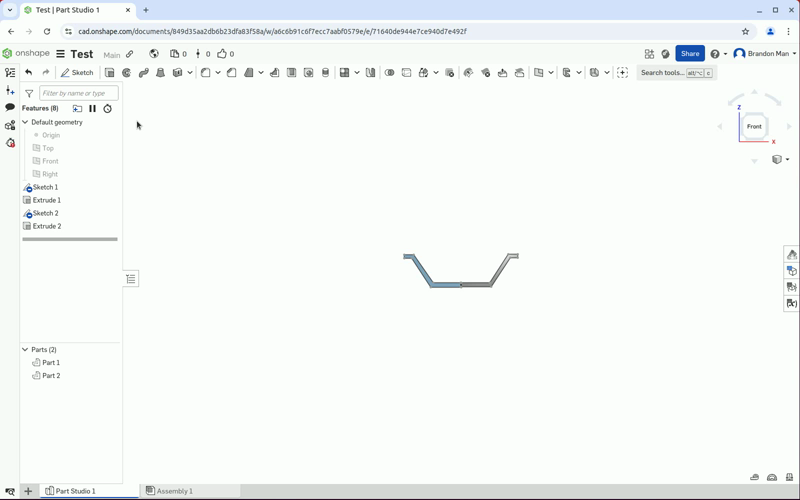
key(shift+7)
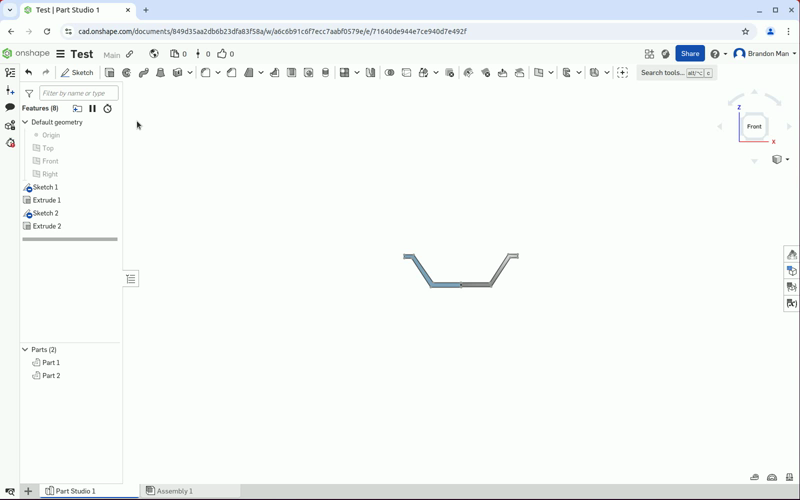
key(left, 2)
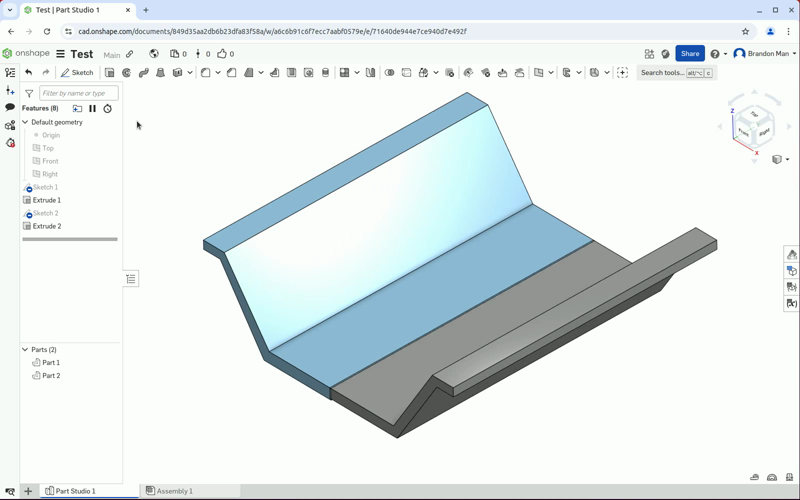
key(down, 2)
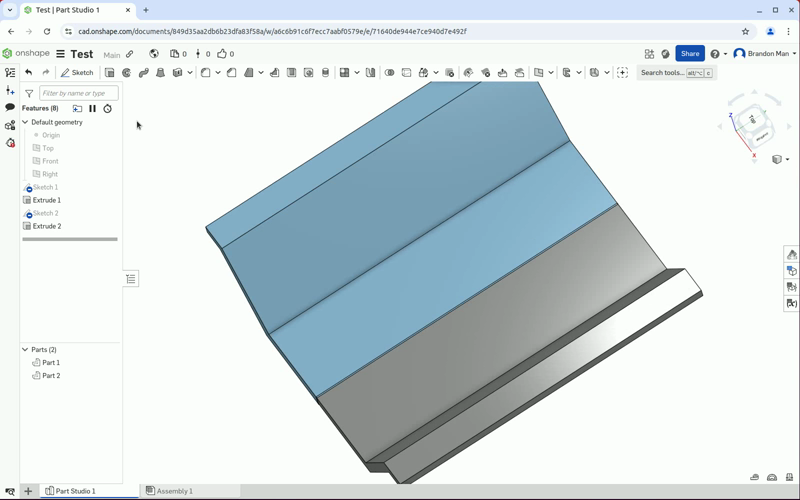
key(up, 2)
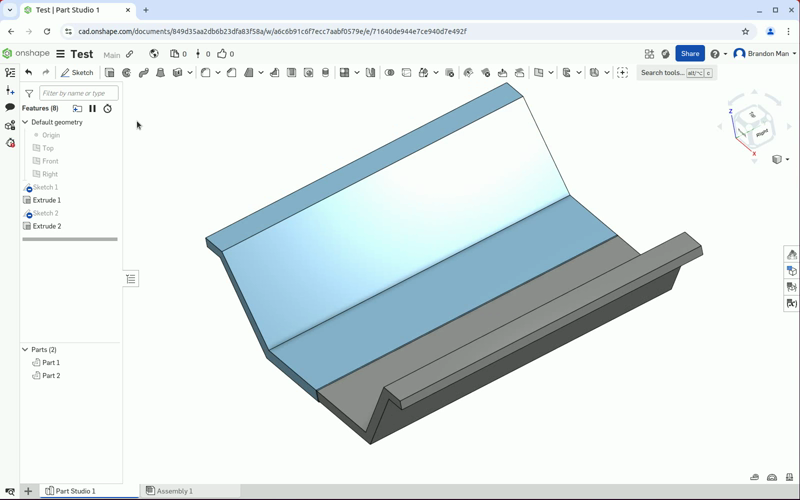
key(right, 2)
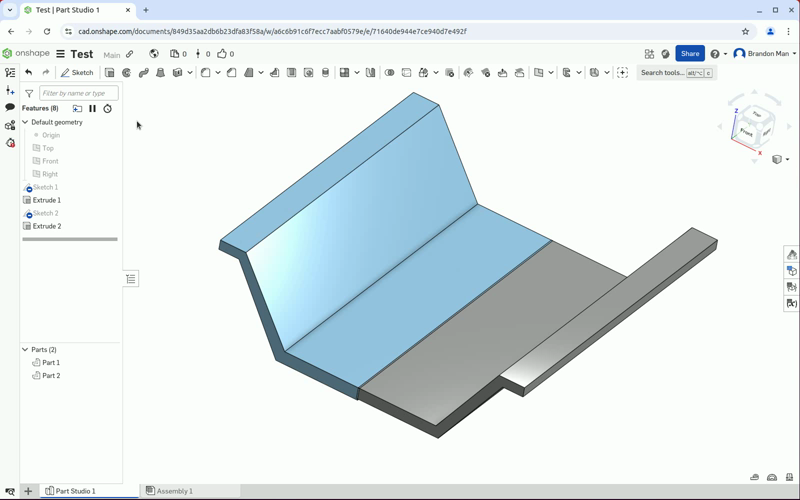
mouse_move(73, 189)
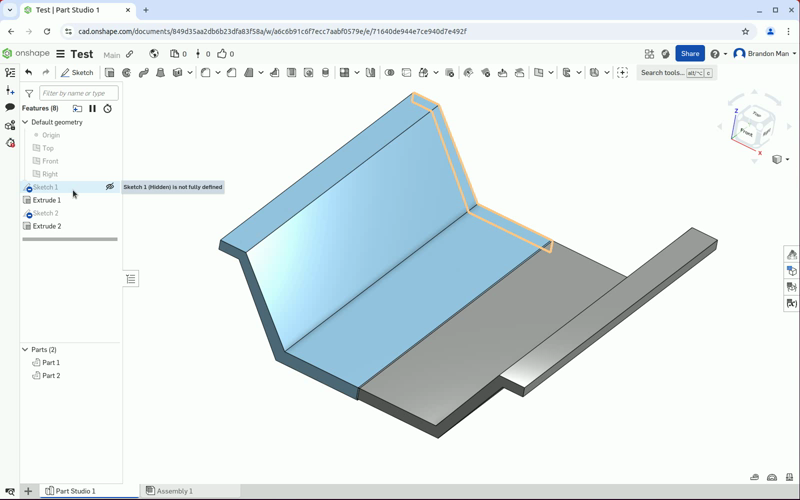
click(73, 189)